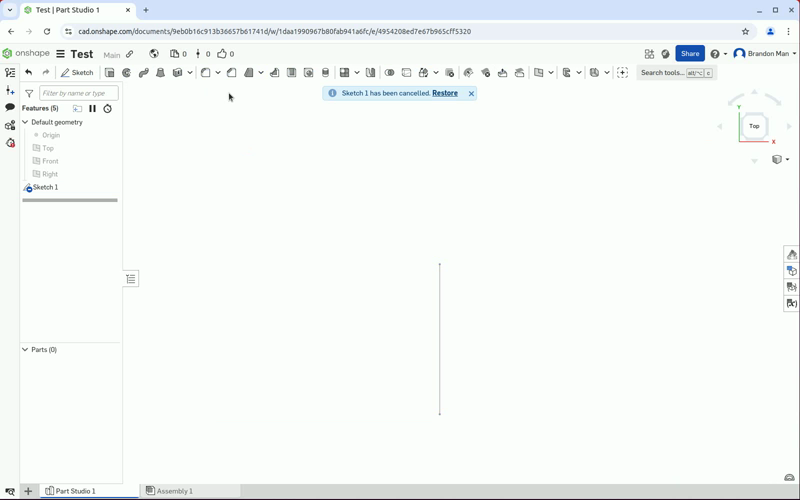
key(shift+h)
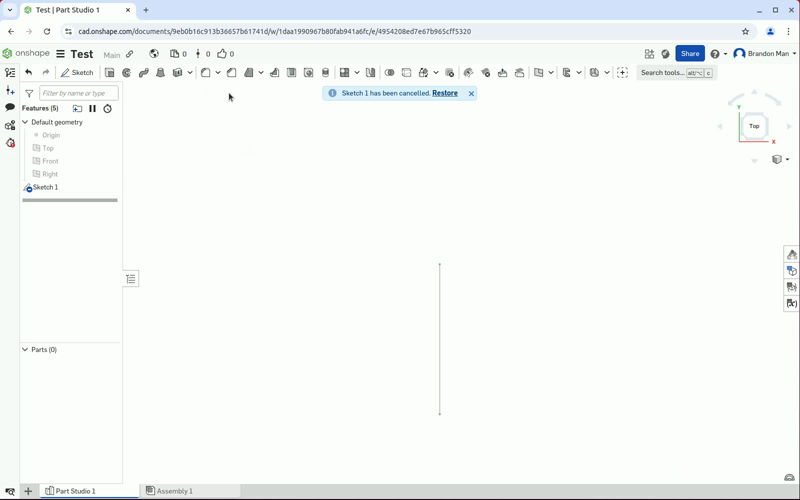
key(shift+s)
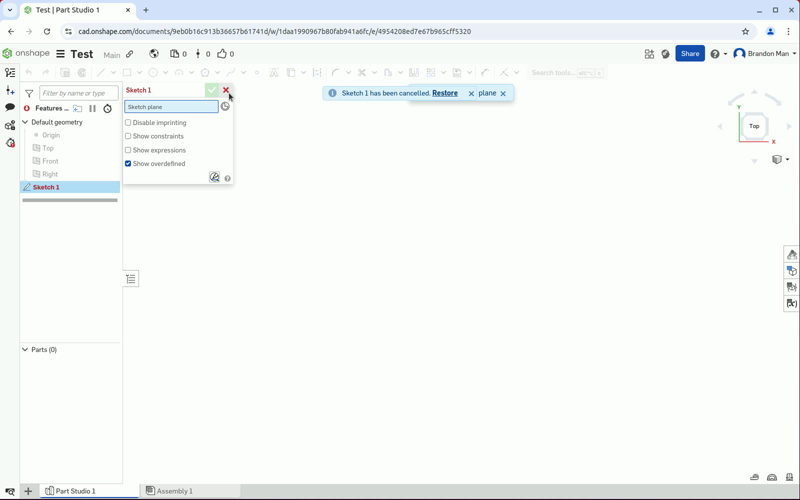
mouse_move(73, 150)
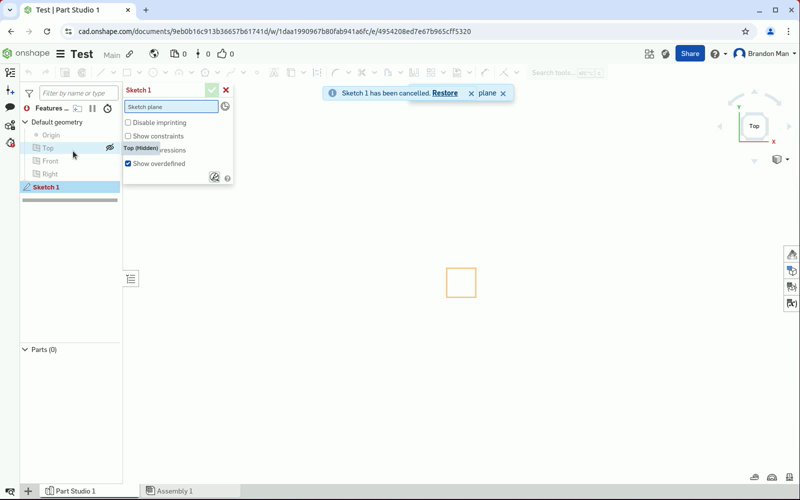
click(73, 150)
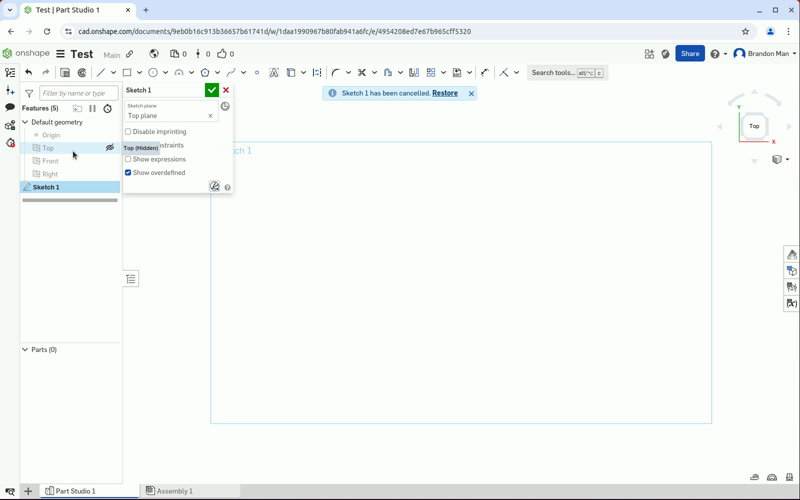
mouse_move(73, 352)
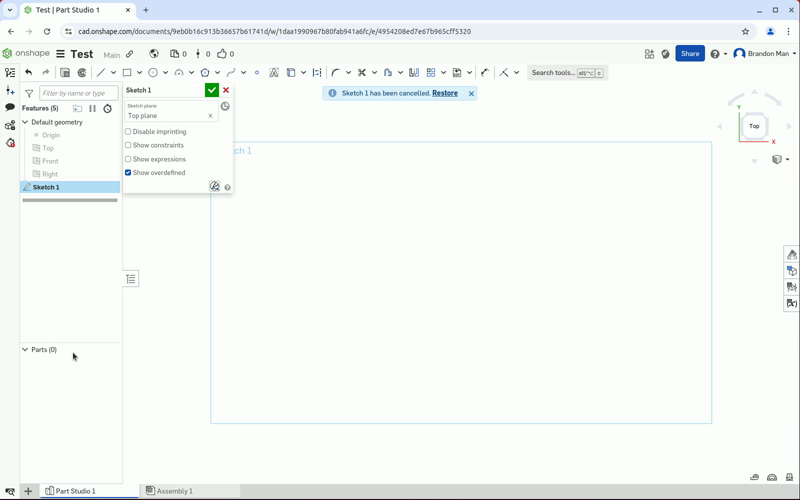
key(y)
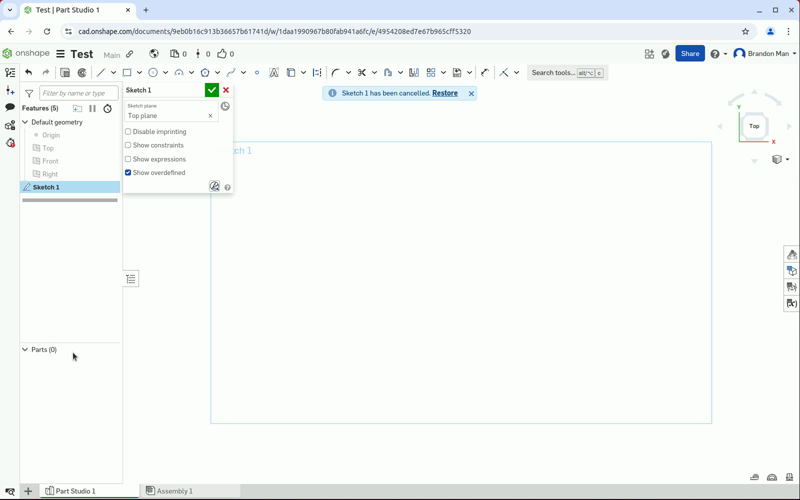
key(l)
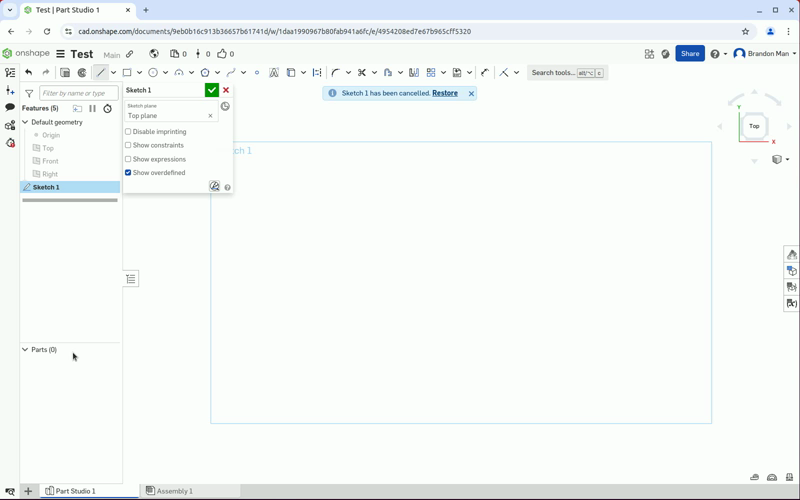
key_down(shift)
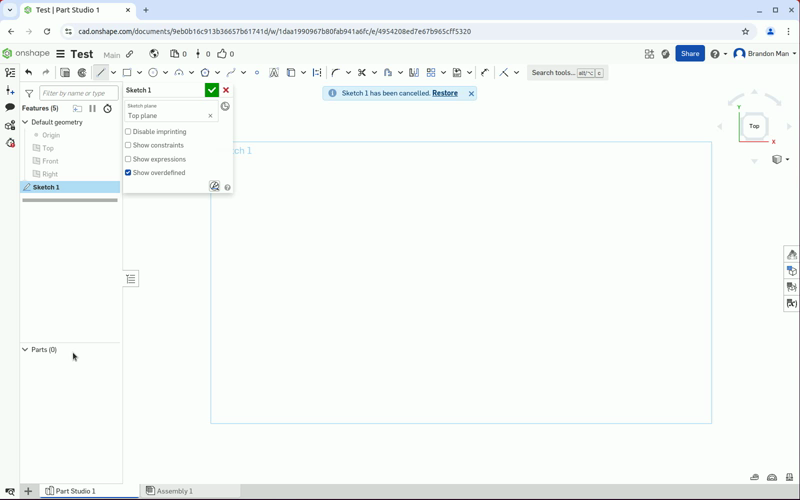
mouse_move(459, 282)
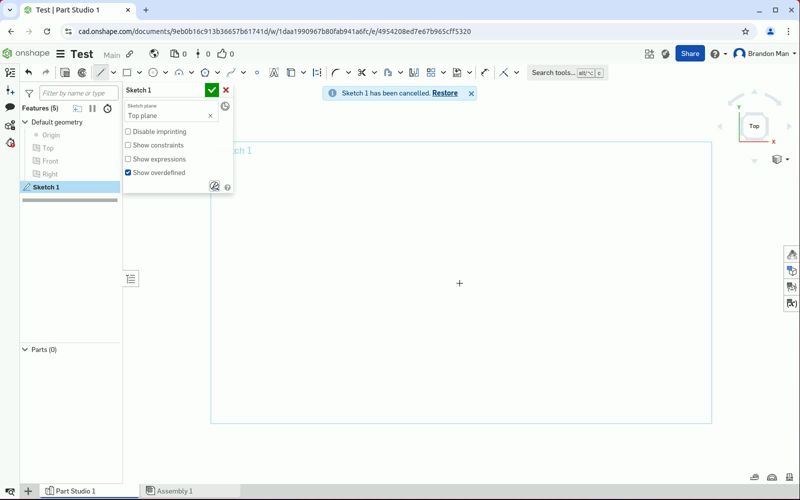
click(459, 282)
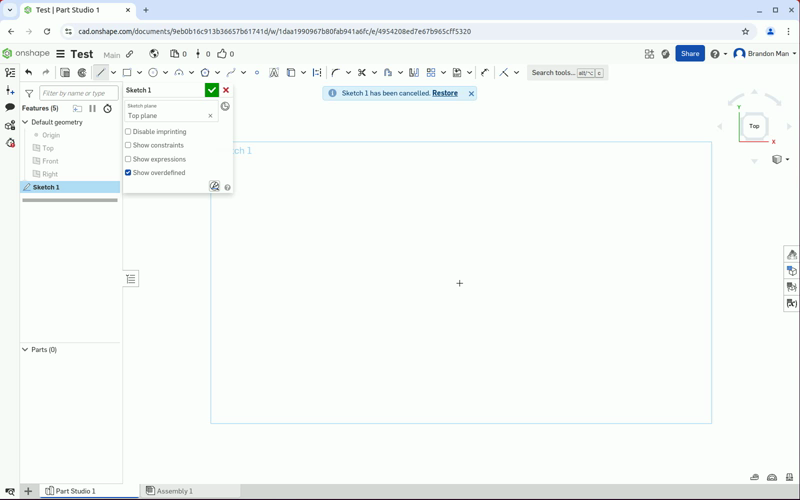
key_up(shift)
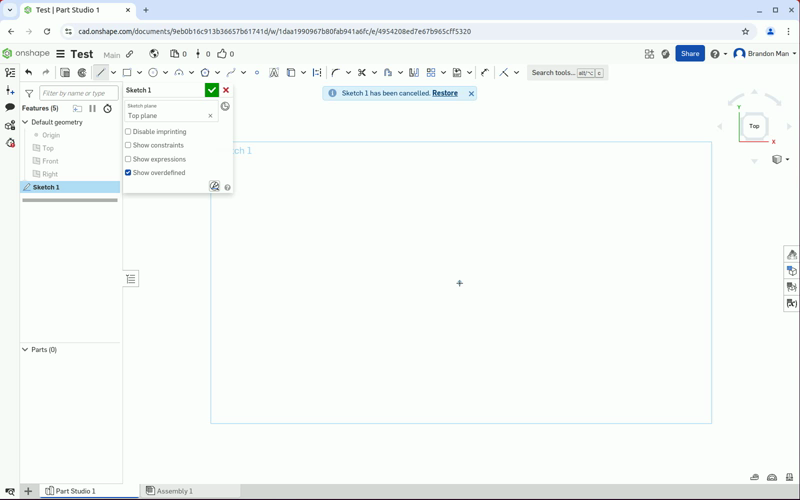
key_down(shift)
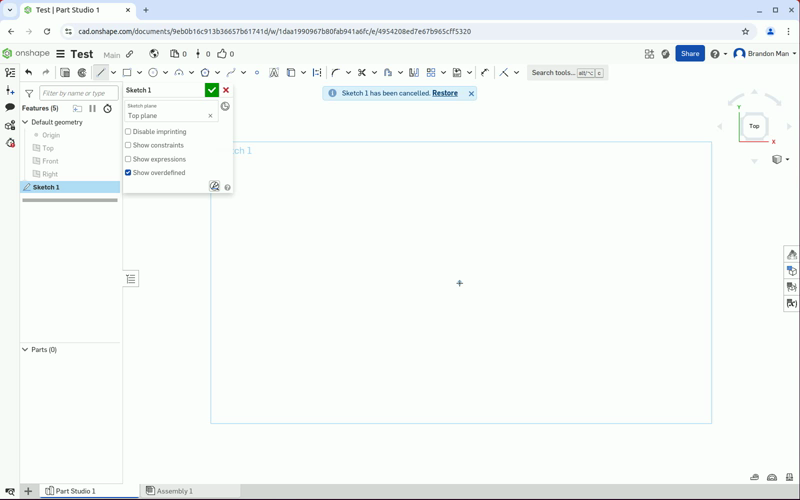
mouse_move(489, 282)
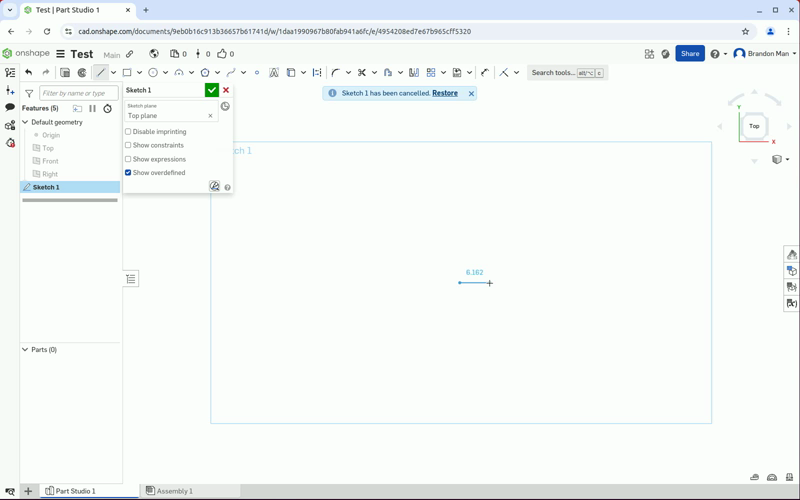
mouse_move(461, 282)
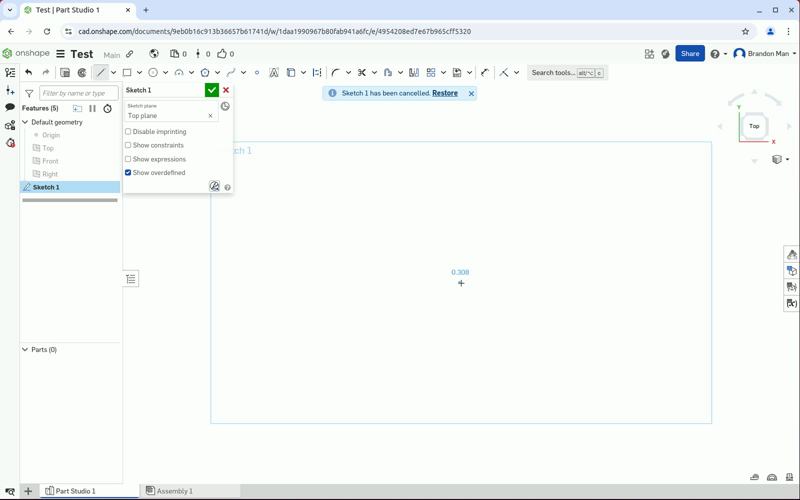
scroll(6)
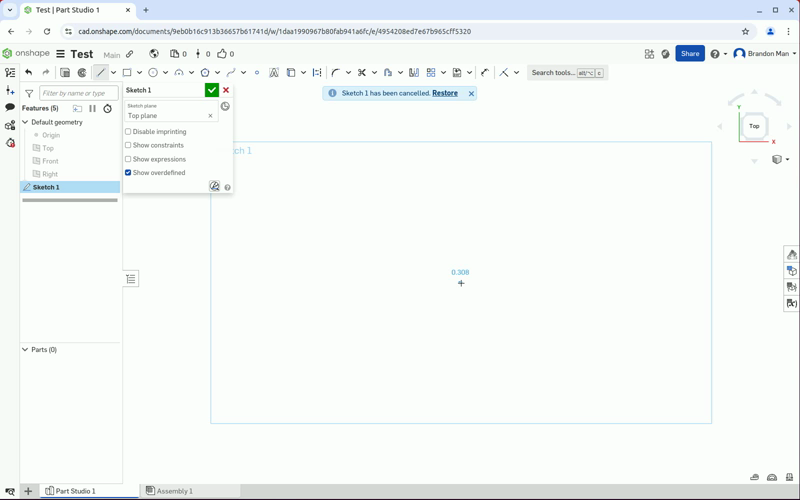
scroll(6)
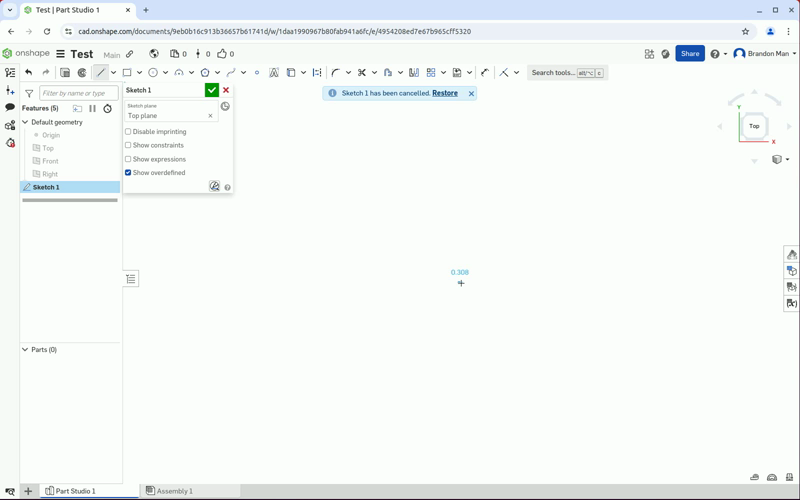
scroll(6)
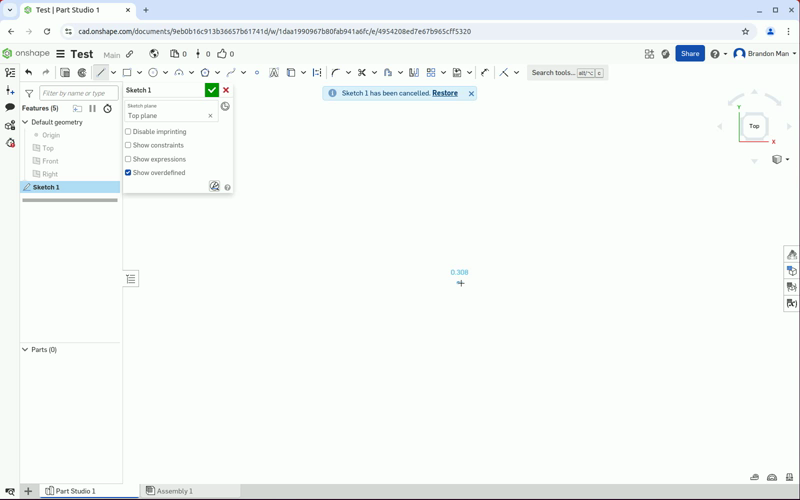
scroll(6)
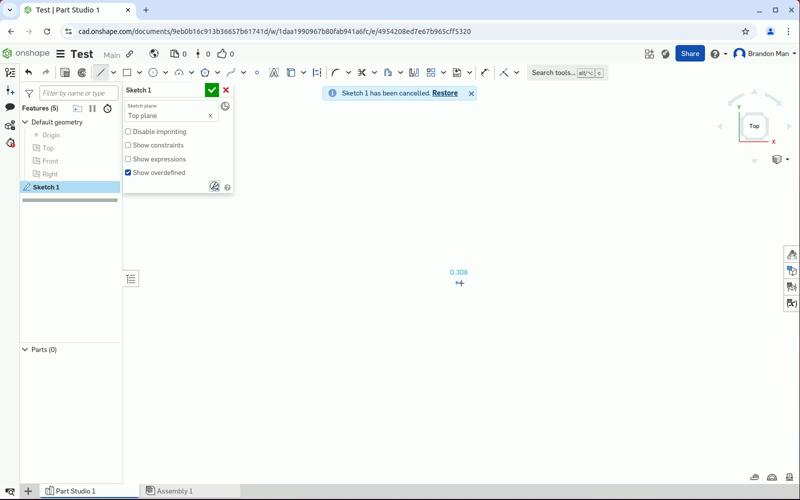
scroll(6)
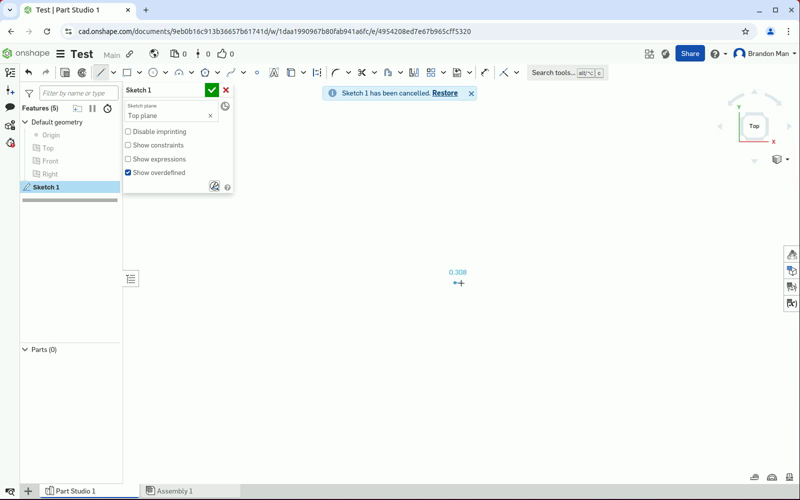
scroll(6)
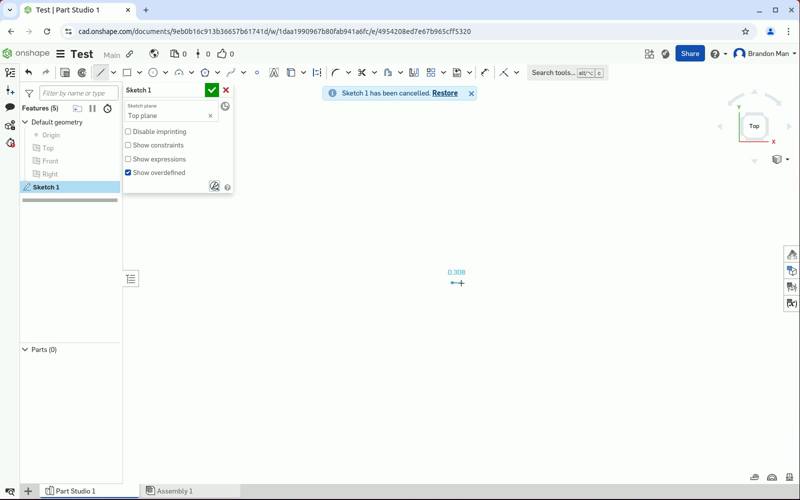
scroll(6)
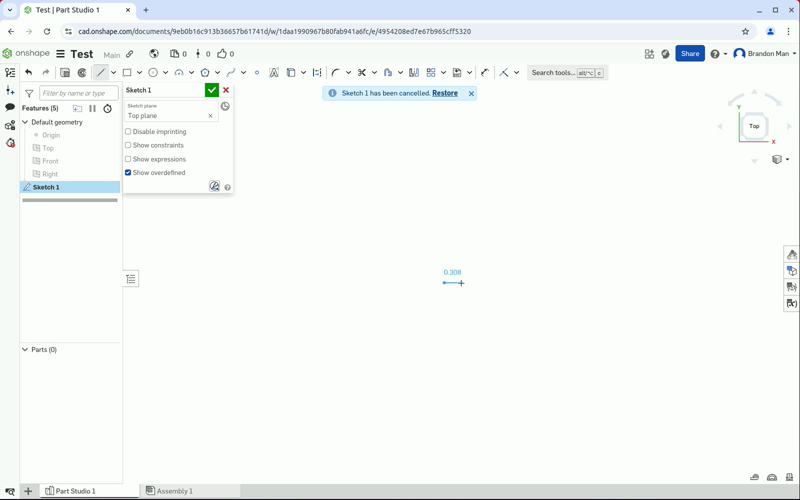
click(461, 282)
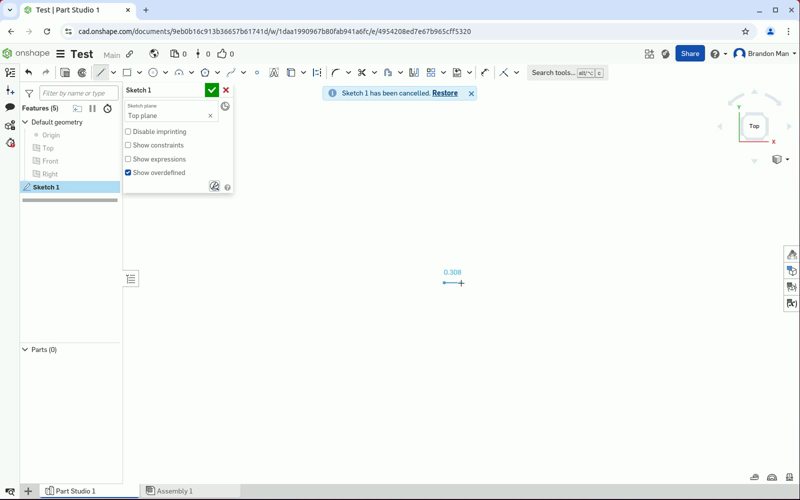
scroll(-6)
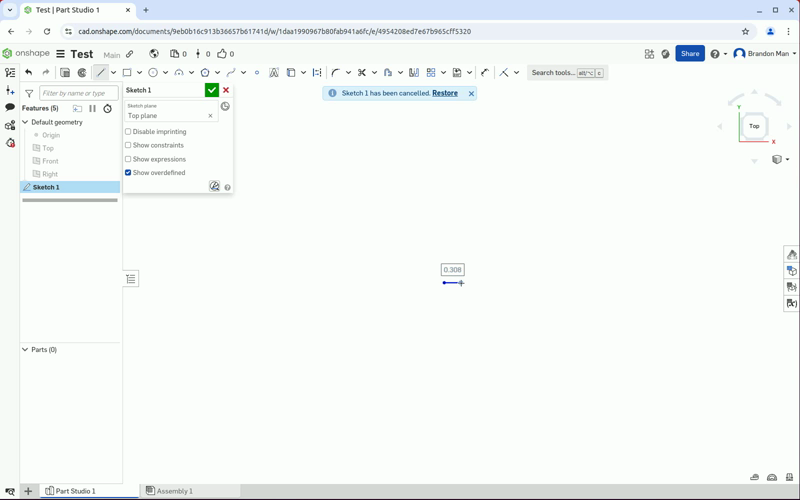
scroll(-6)
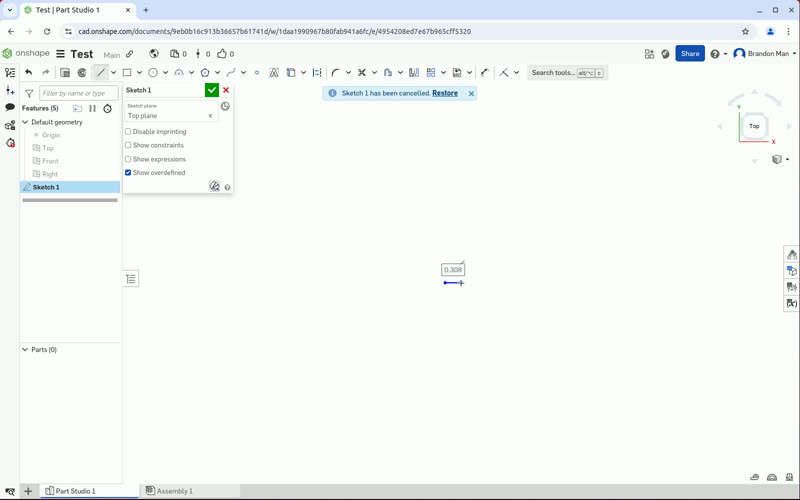
scroll(-6)
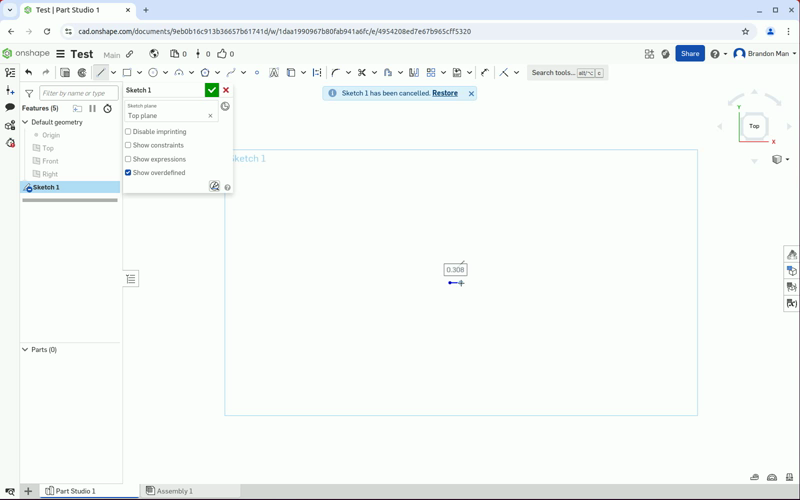
scroll(-6)
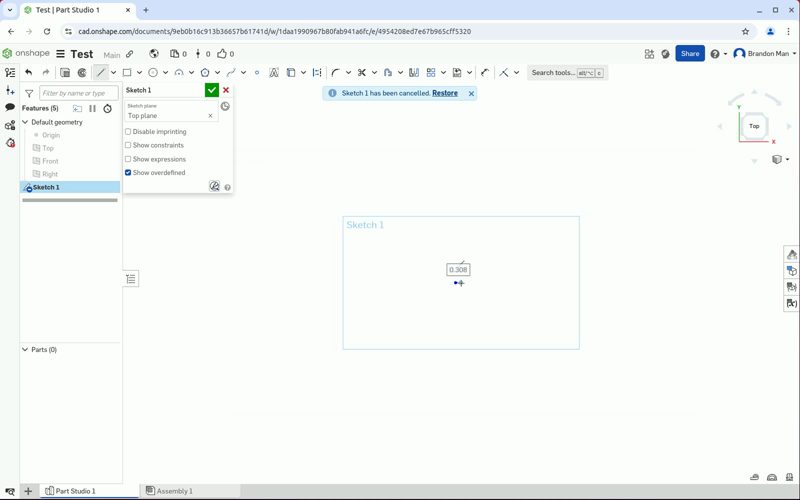
scroll(-6)
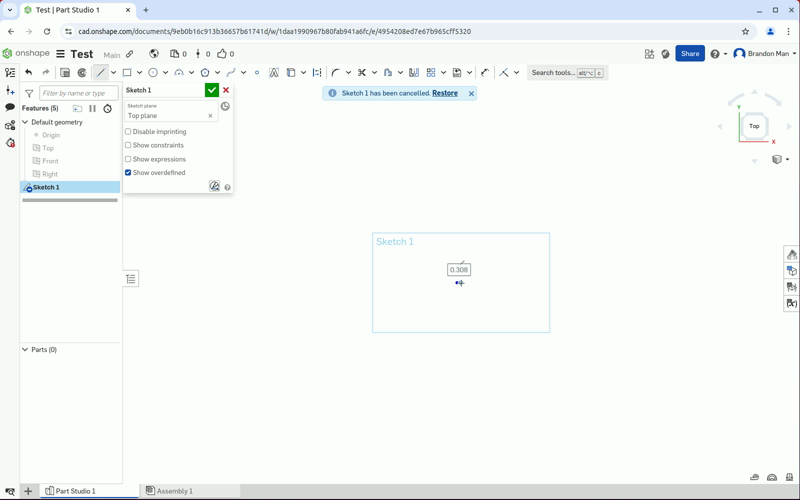
scroll(-6)
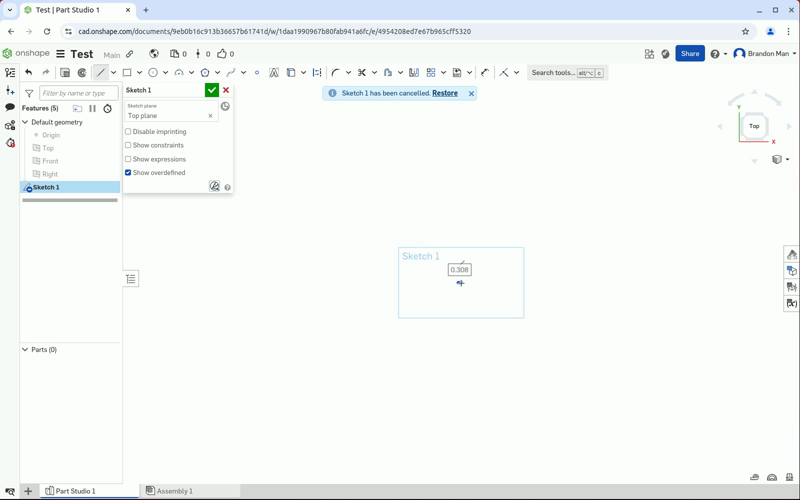
scroll(-6)
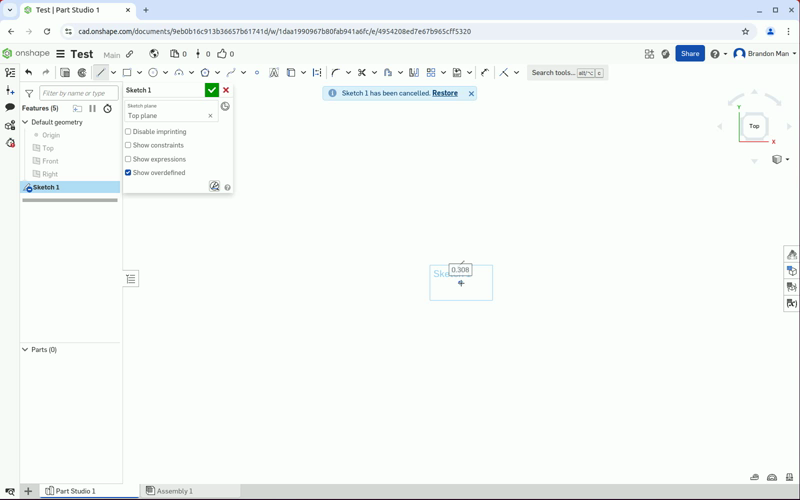
key_up(shift)
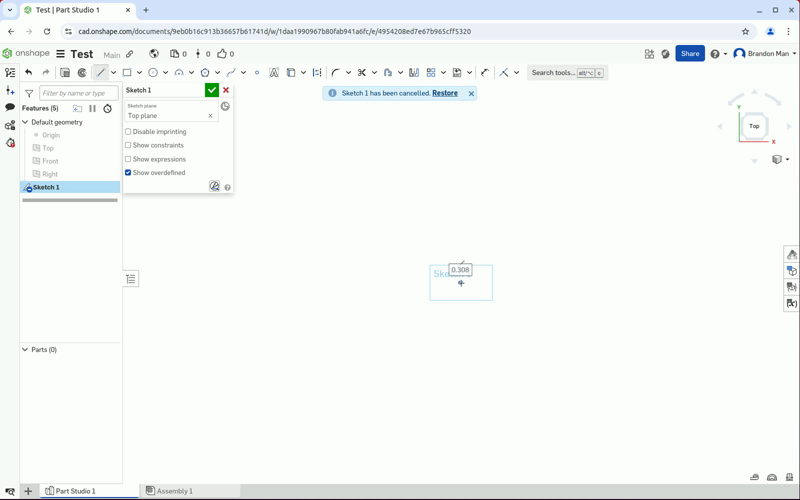
key_down(shift)
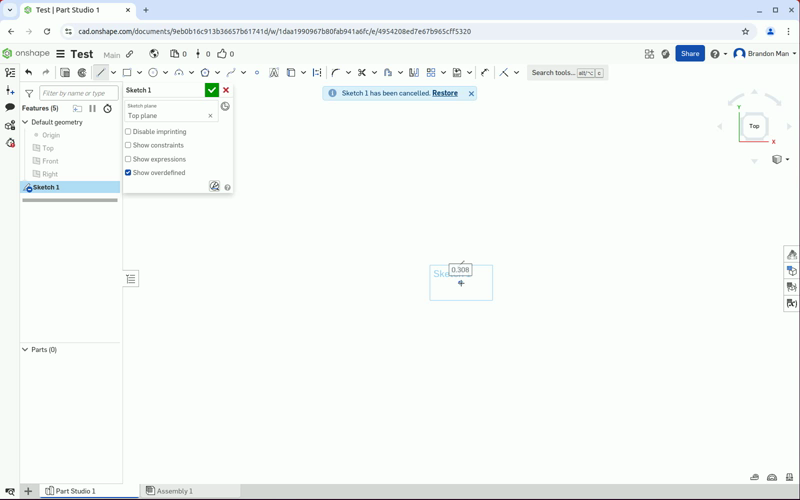
mouse_move(491, 282)
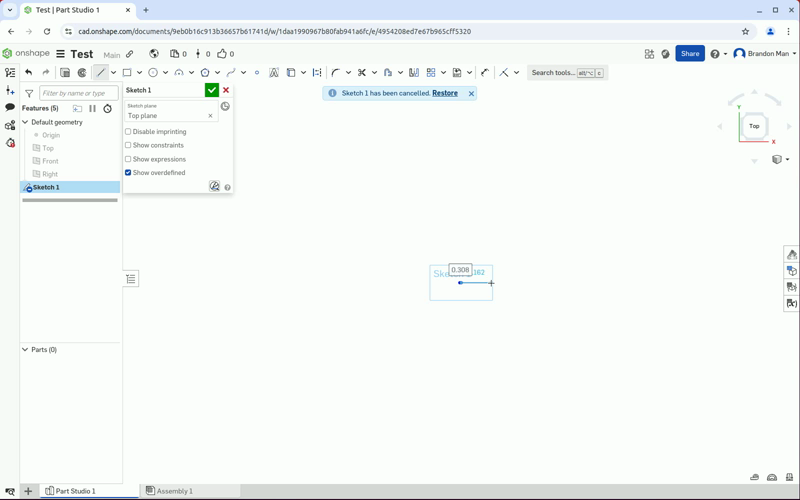
mouse_move(461, 253)
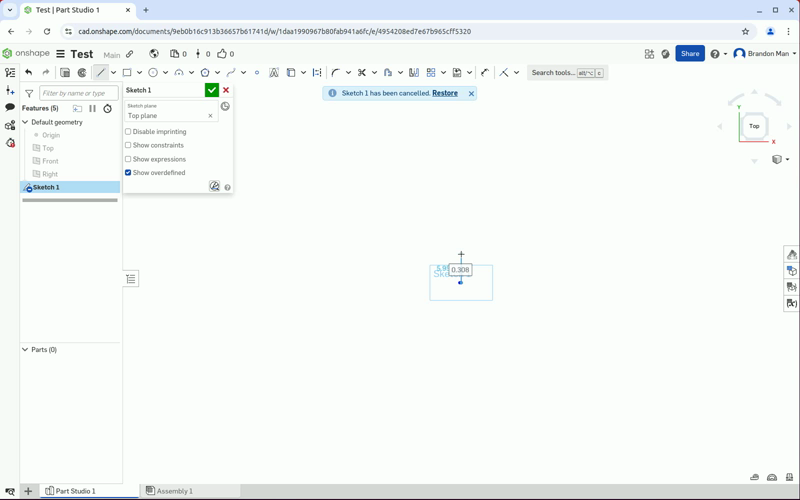
click(461, 253)
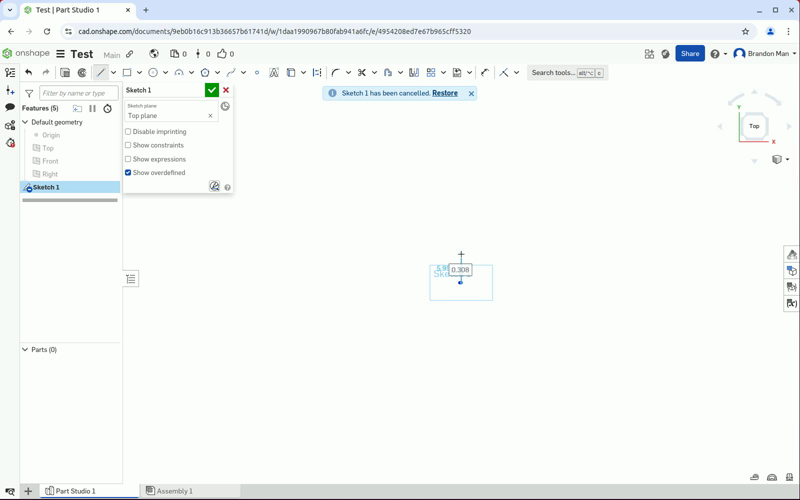
key_up(shift)
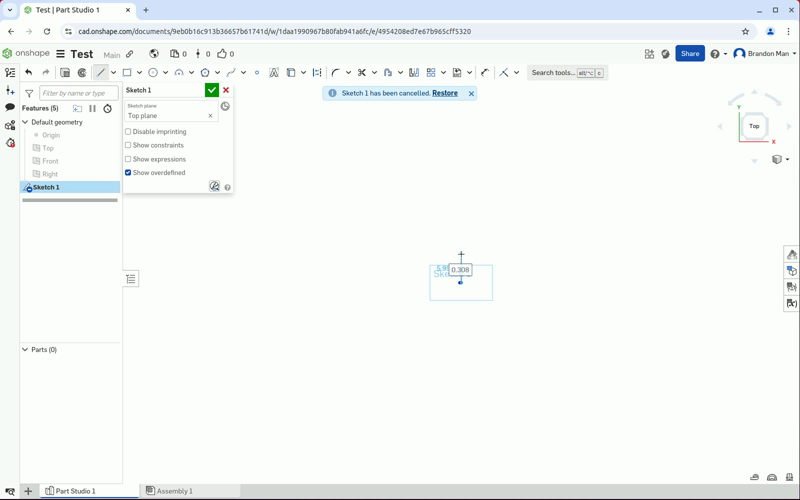
key_down(shift)
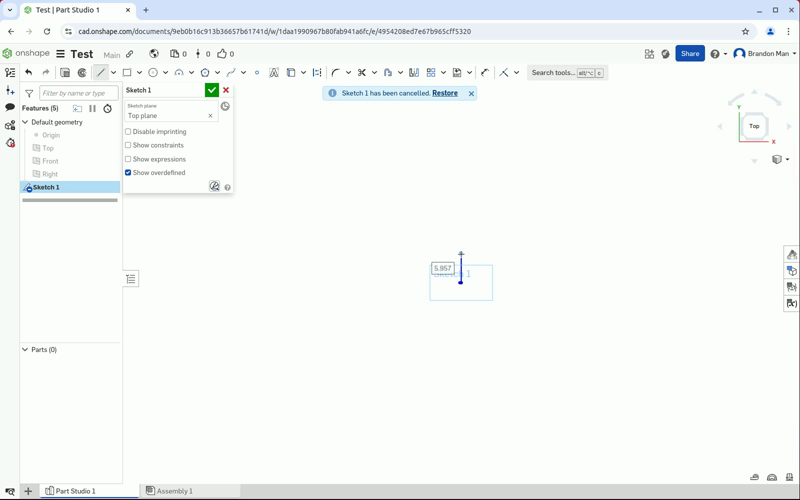
mouse_move(491, 253)
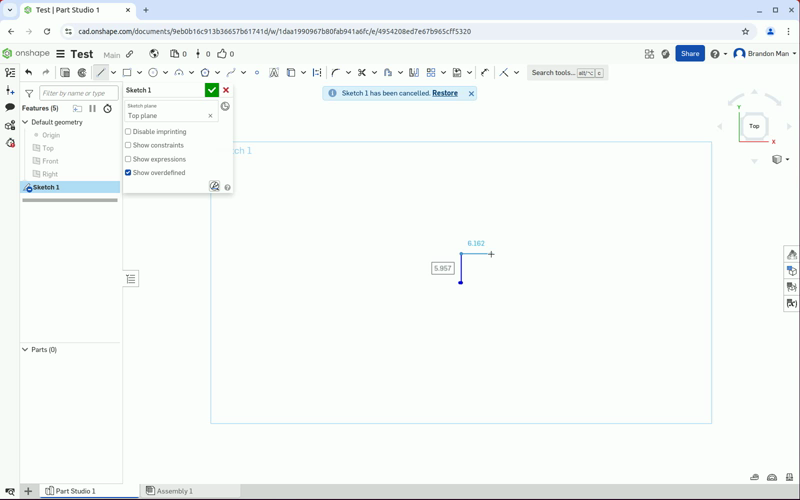
mouse_move(459, 253)
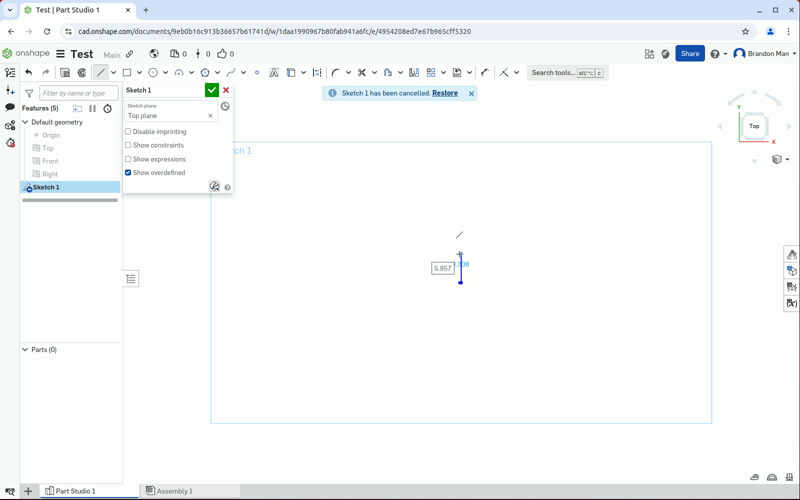
scroll(6)
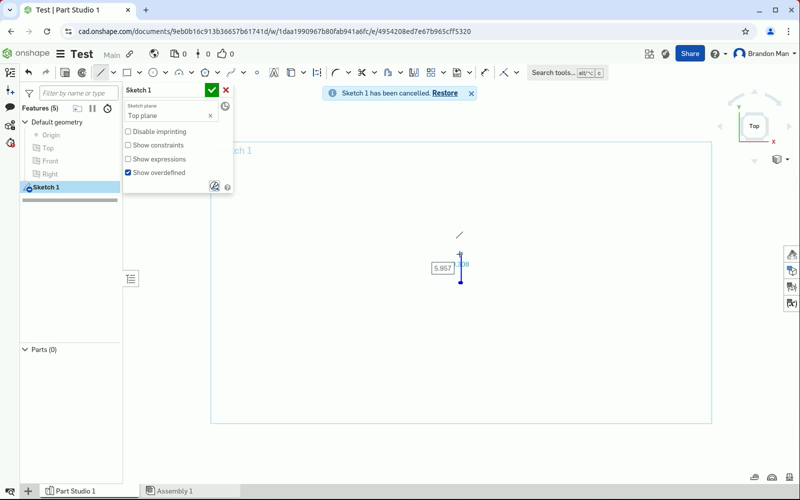
scroll(6)
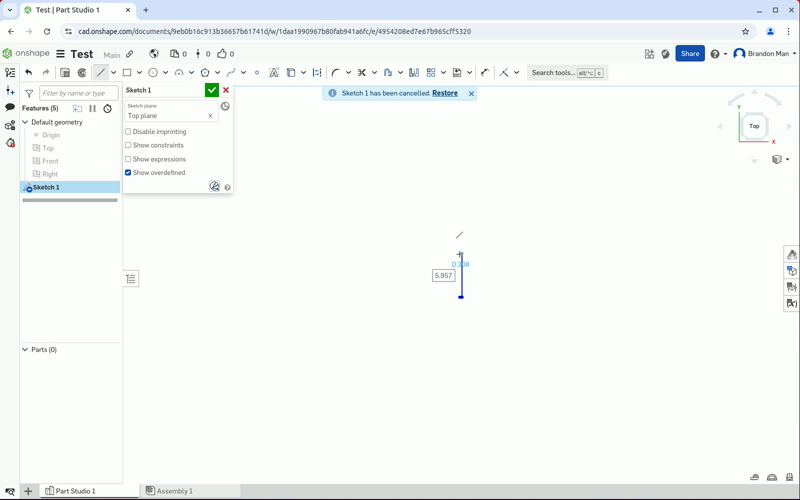
scroll(6)
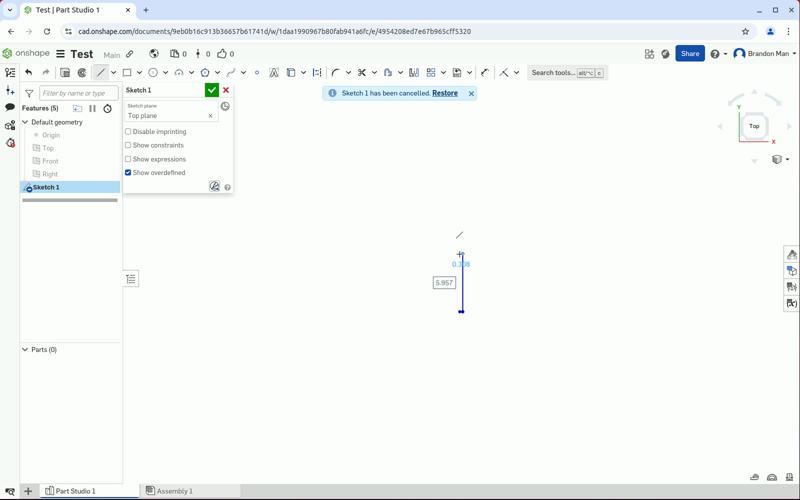
scroll(6)
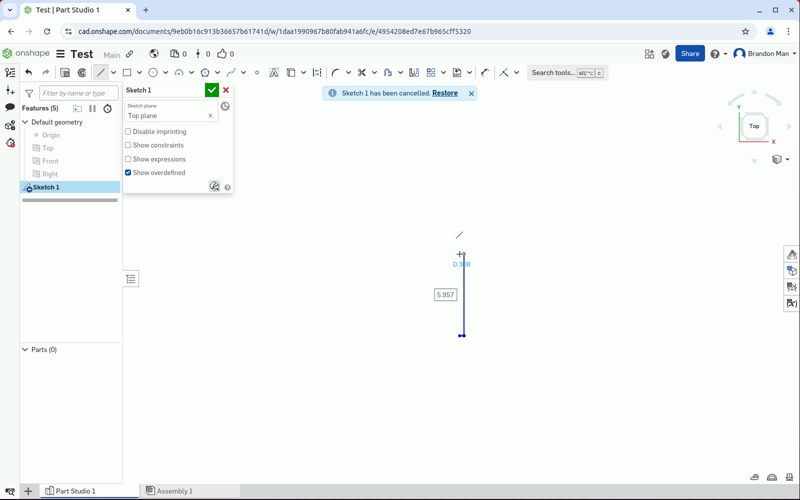
scroll(6)
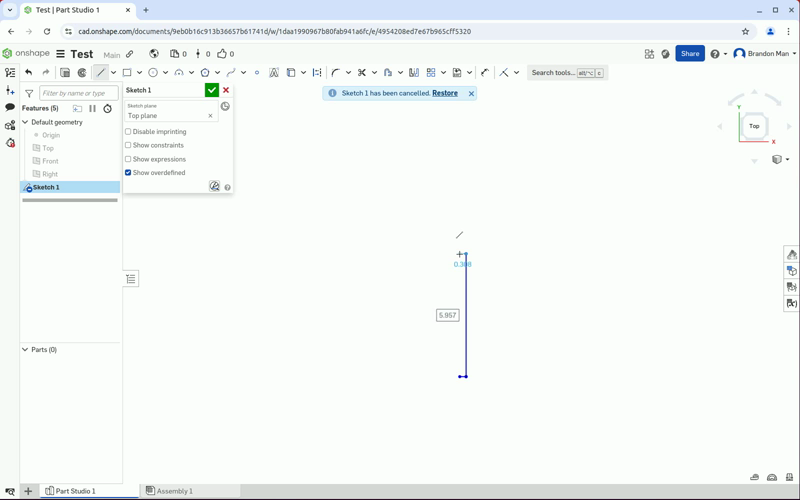
scroll(6)
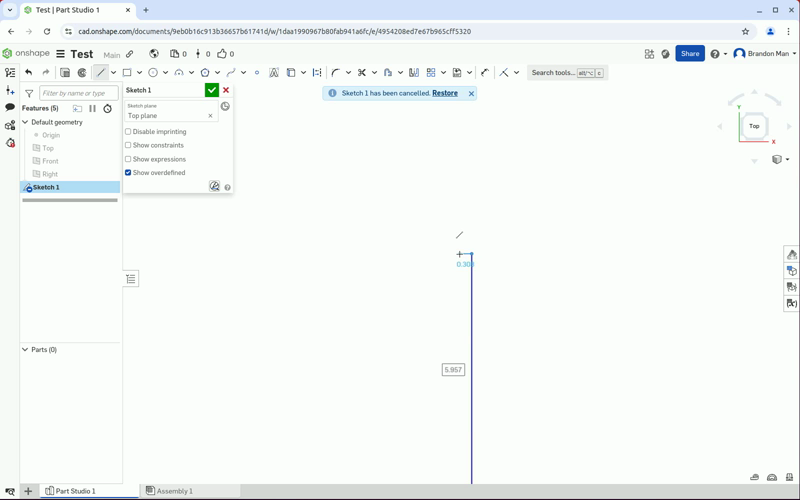
scroll(6)
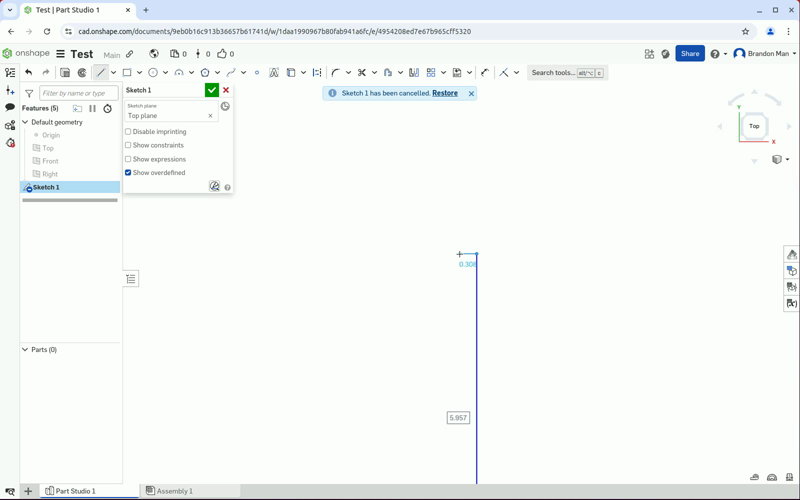
click(459, 253)
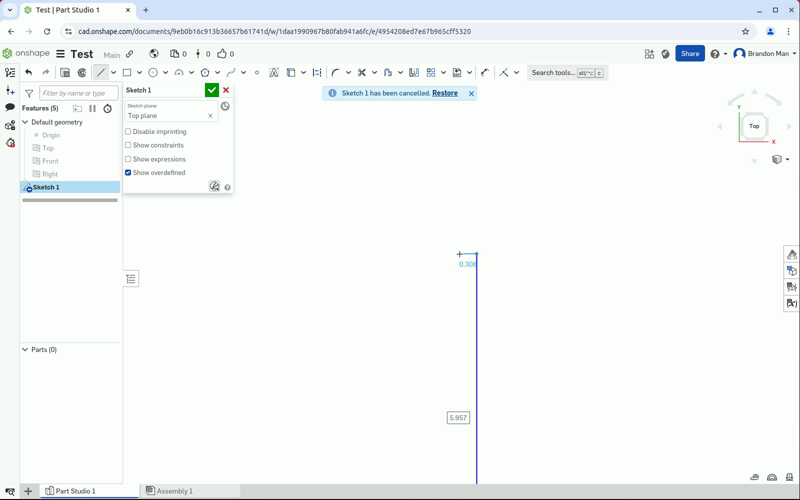
scroll(-6)
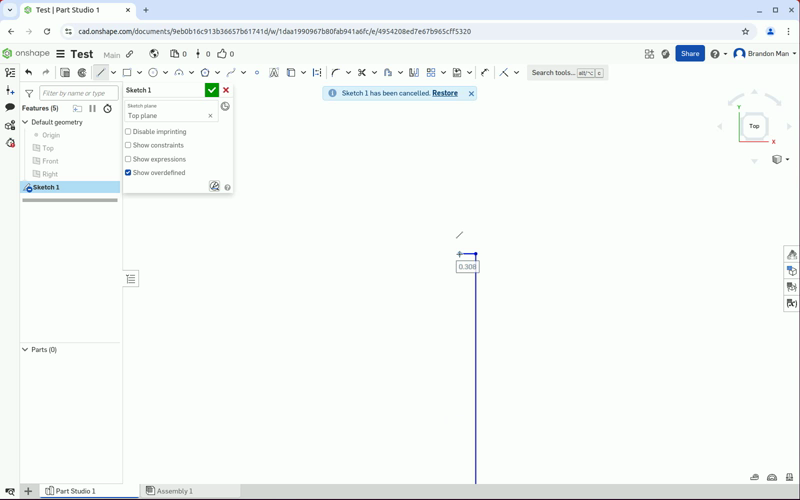
scroll(-6)
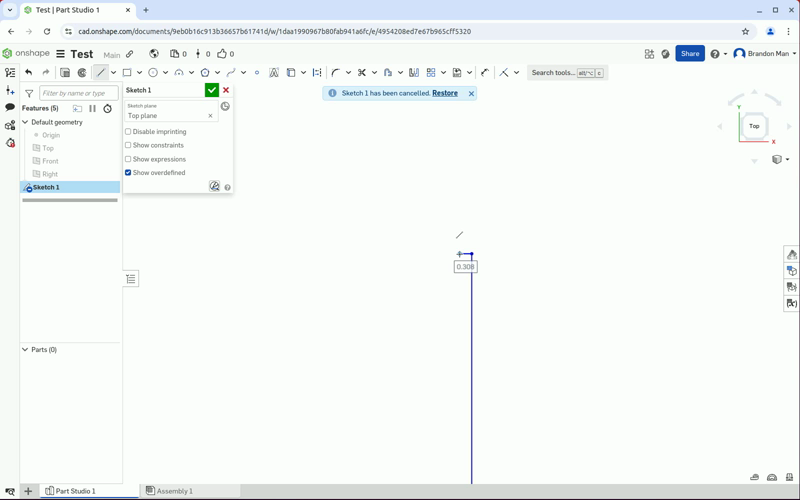
scroll(-6)
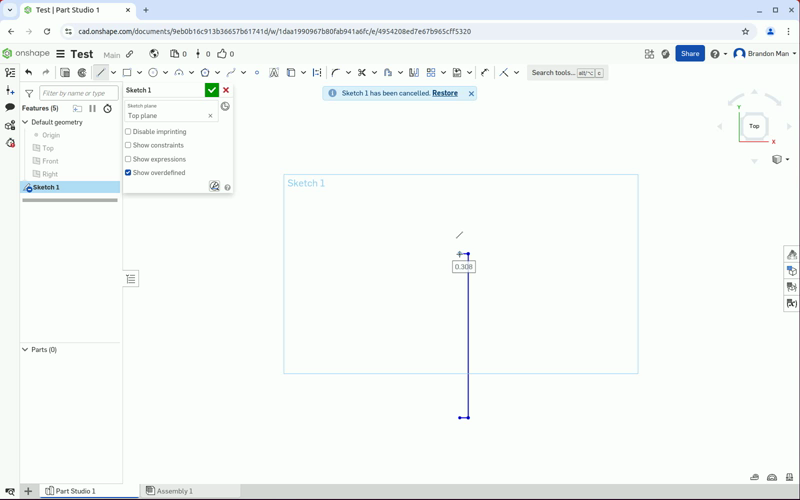
scroll(-6)
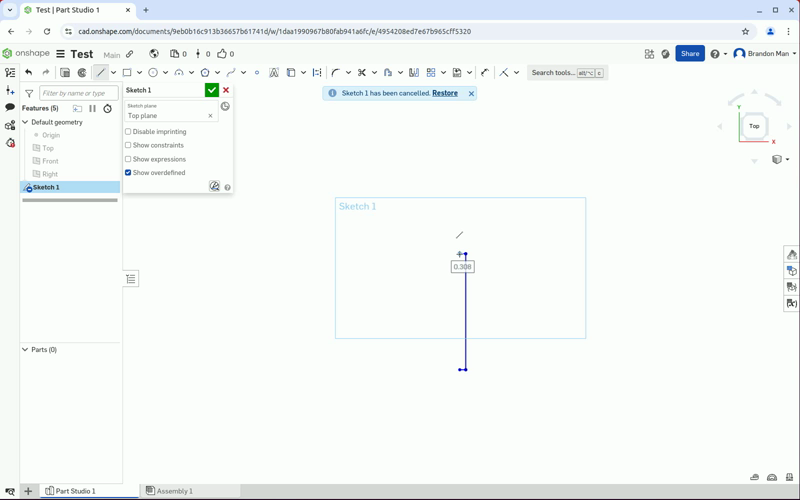
scroll(-6)
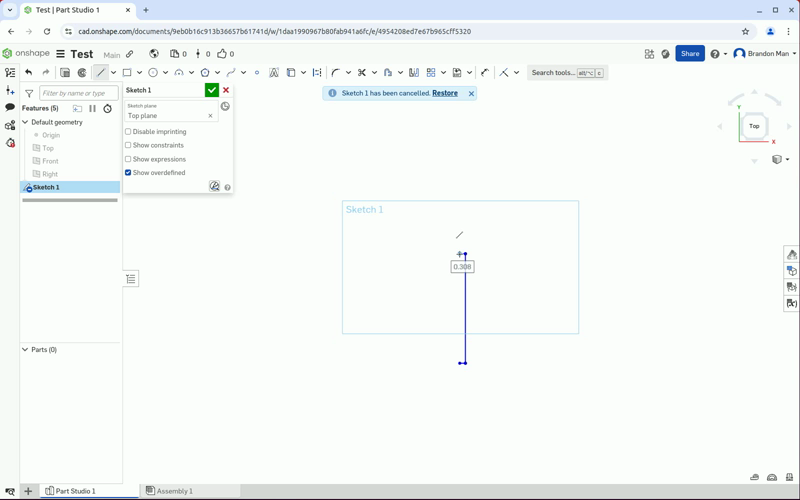
scroll(-6)
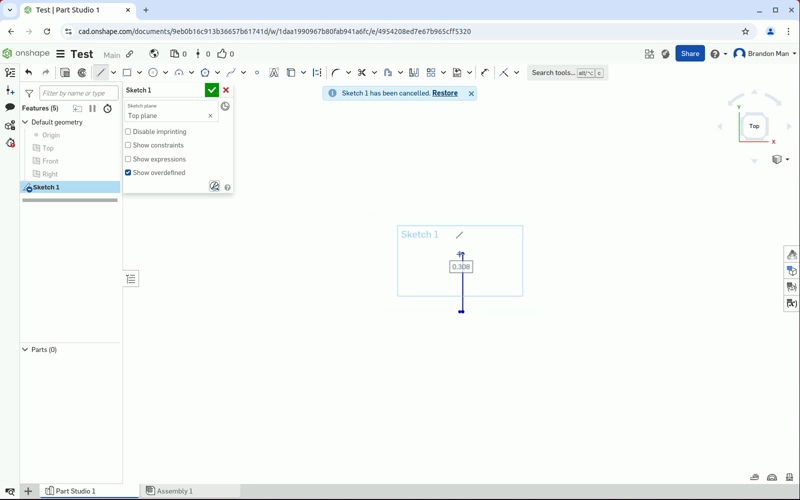
scroll(-6)
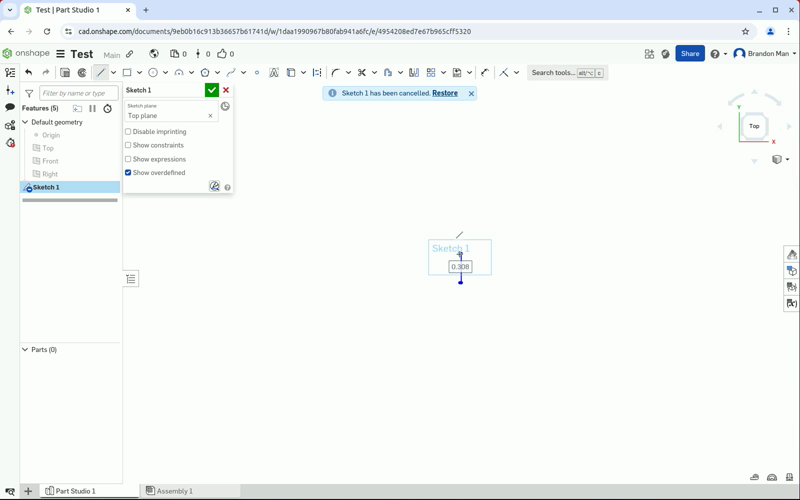
key_up(shift)
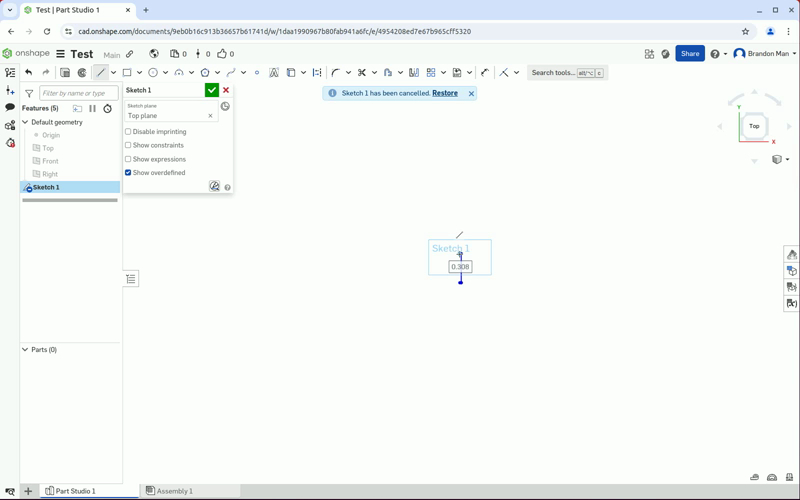
key_down(shift)
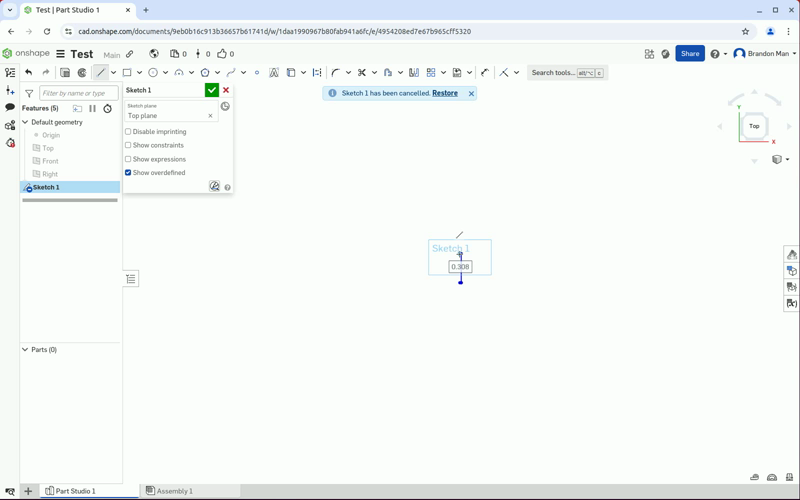
mouse_move(489, 253)
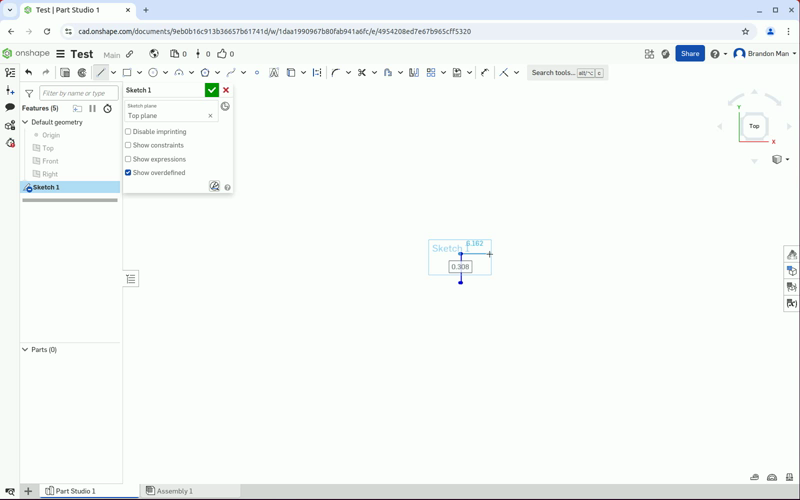
mouse_move(459, 255)
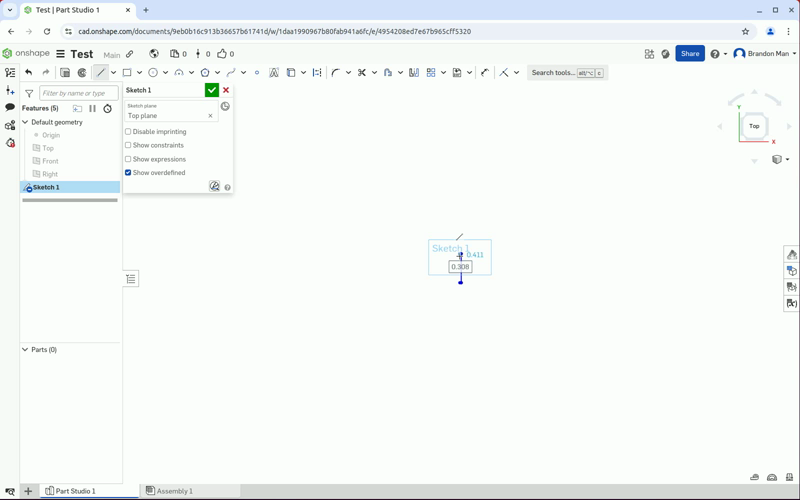
scroll(6)
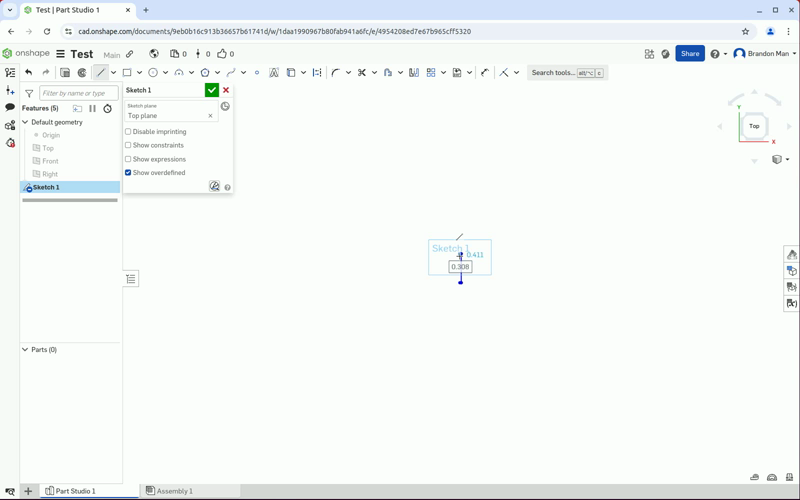
scroll(6)
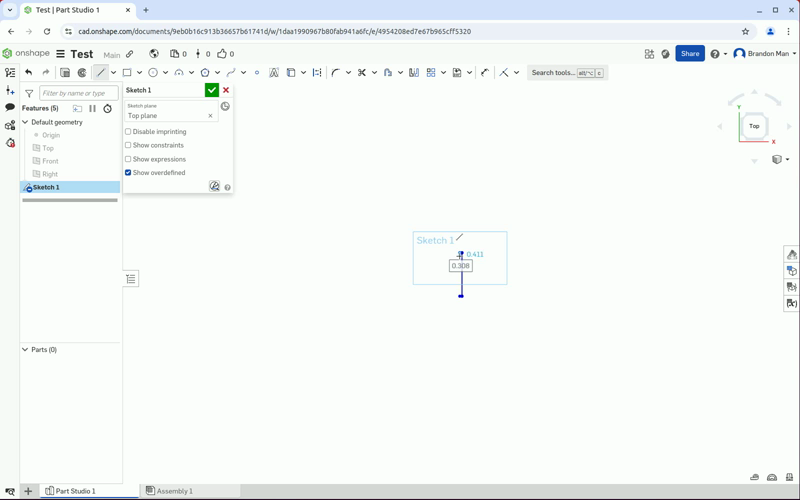
scroll(6)
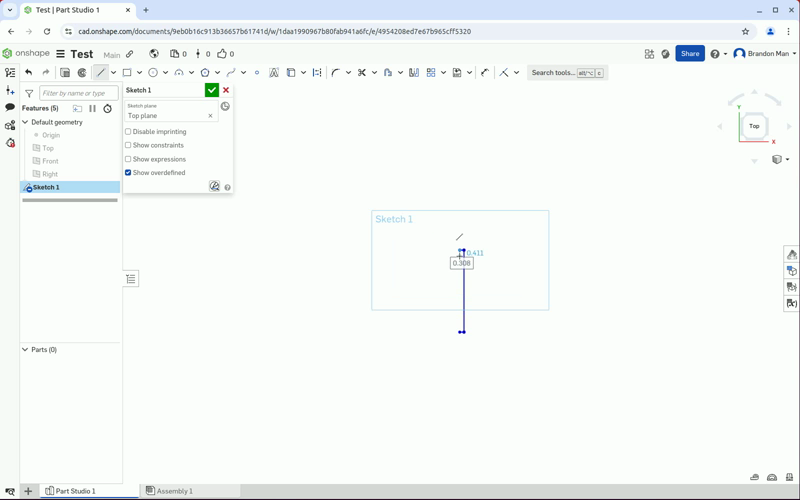
scroll(6)
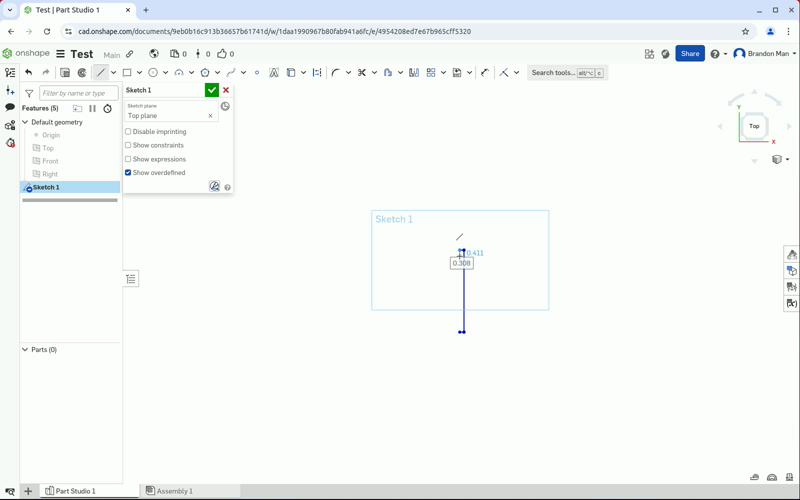
scroll(6)
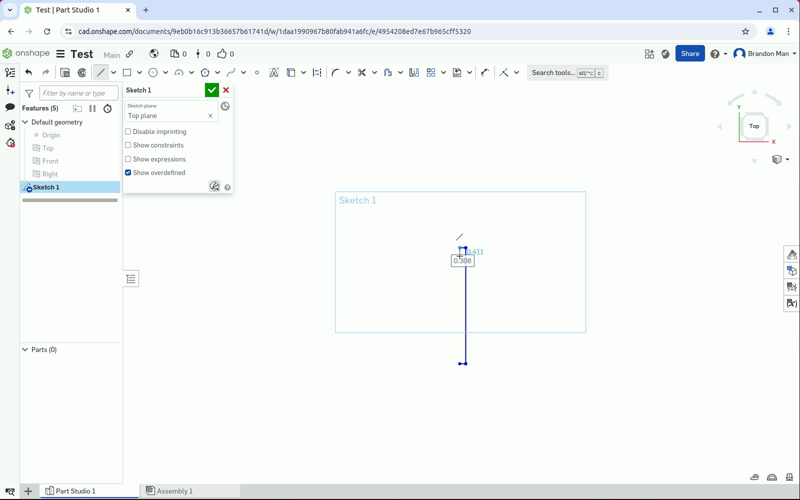
scroll(6)
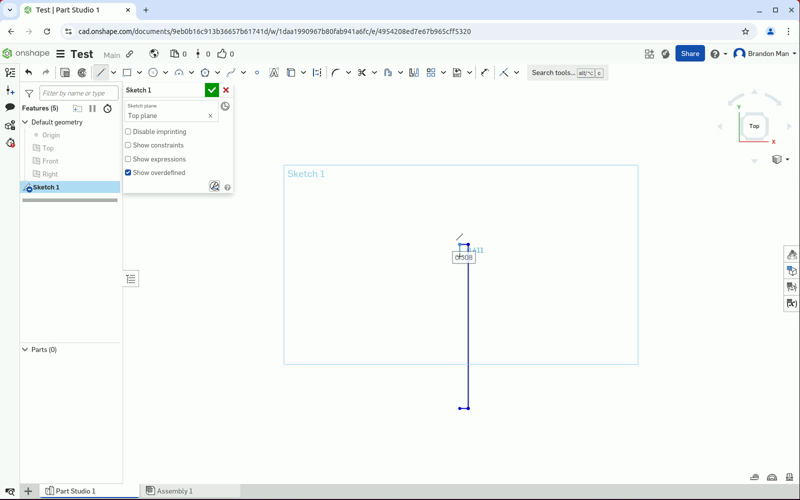
scroll(6)
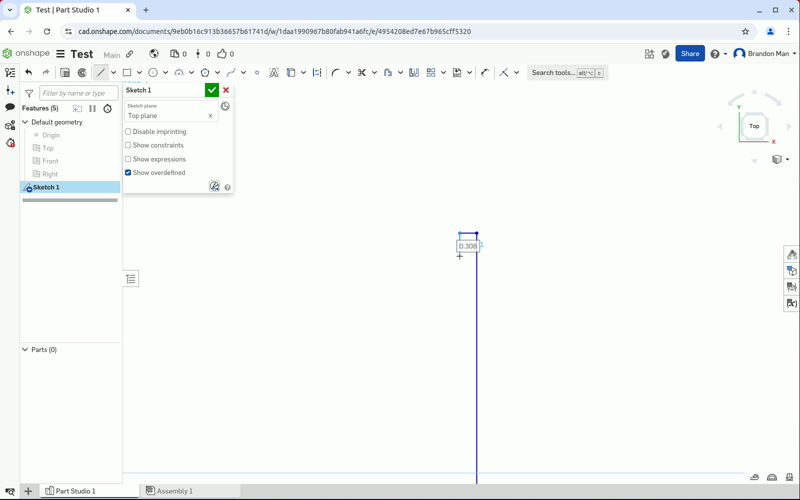
click(459, 255)
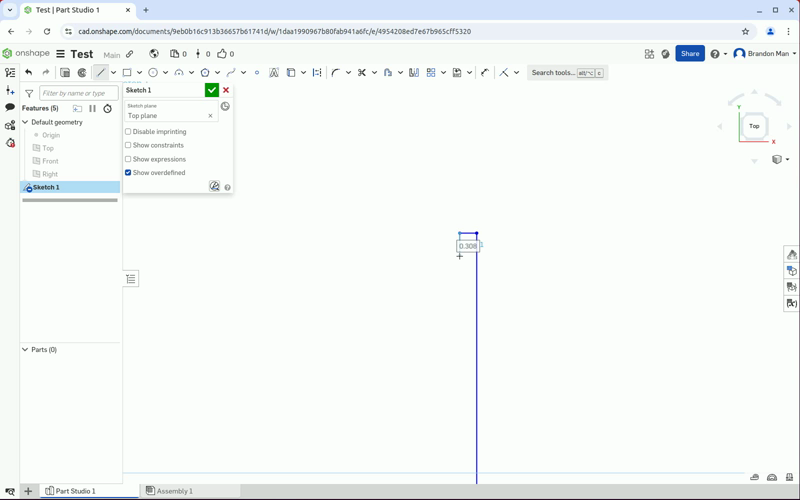
scroll(-6)
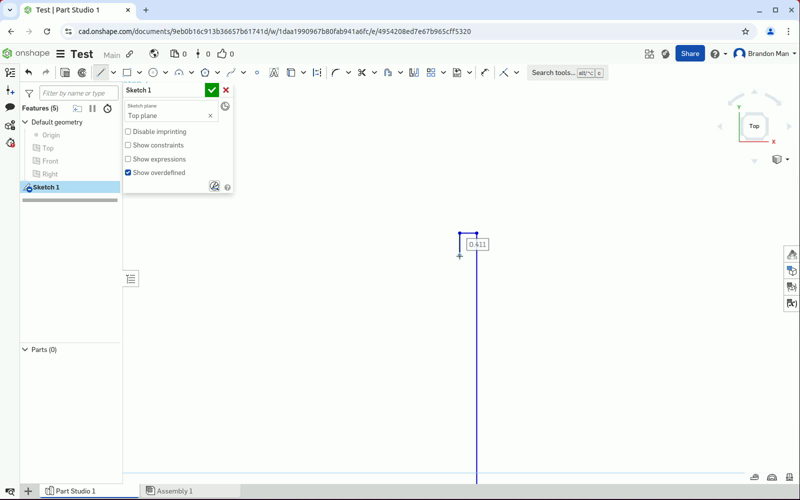
scroll(-6)
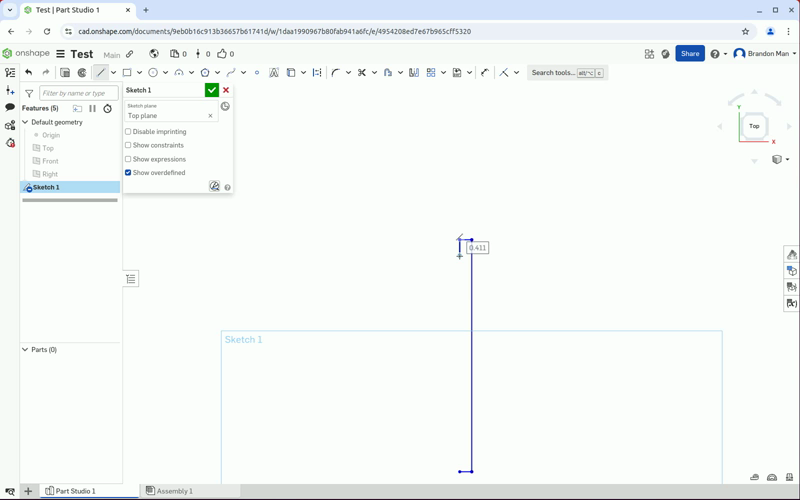
scroll(-6)
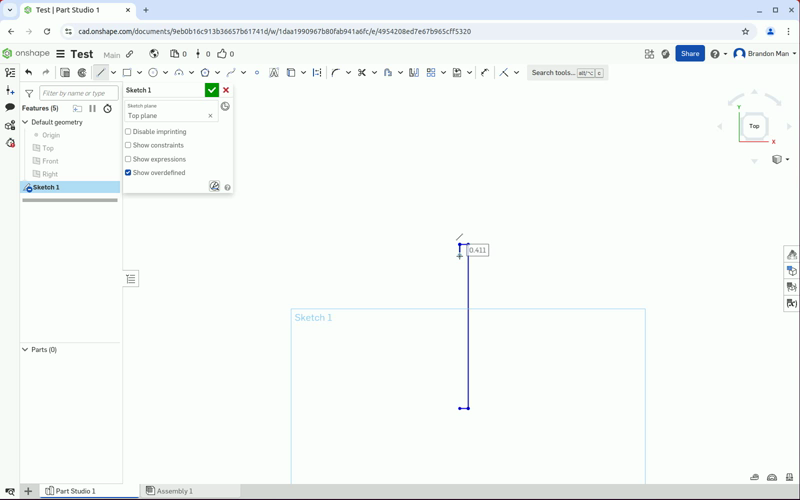
scroll(-6)
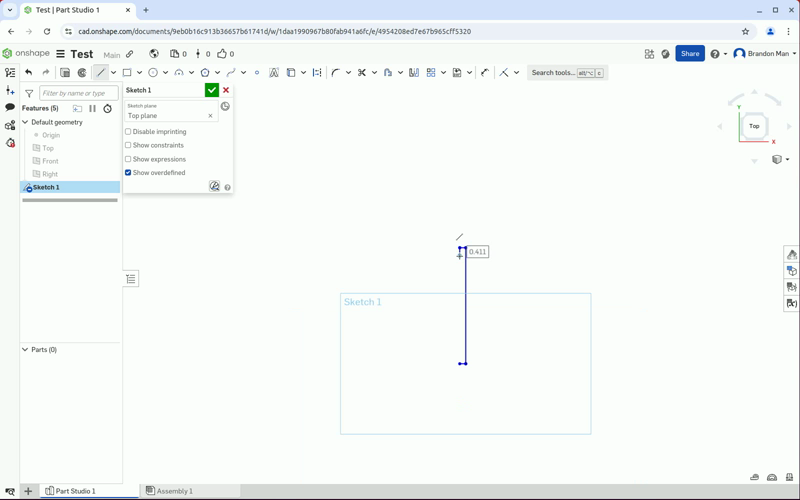
scroll(-6)
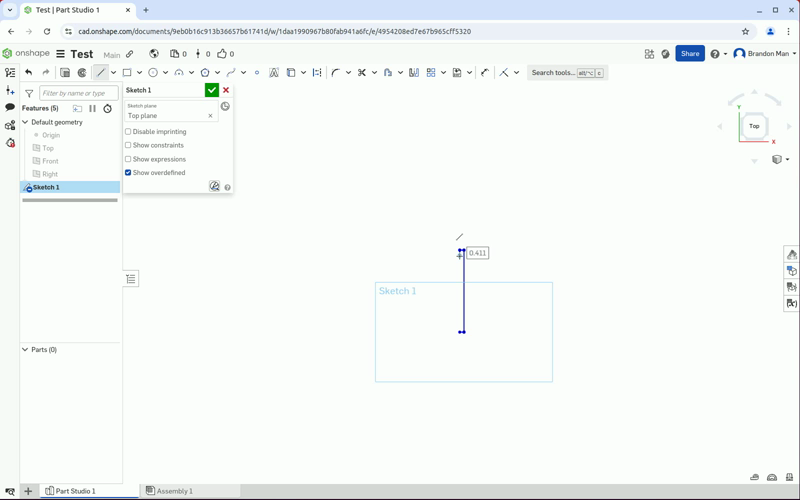
scroll(-6)
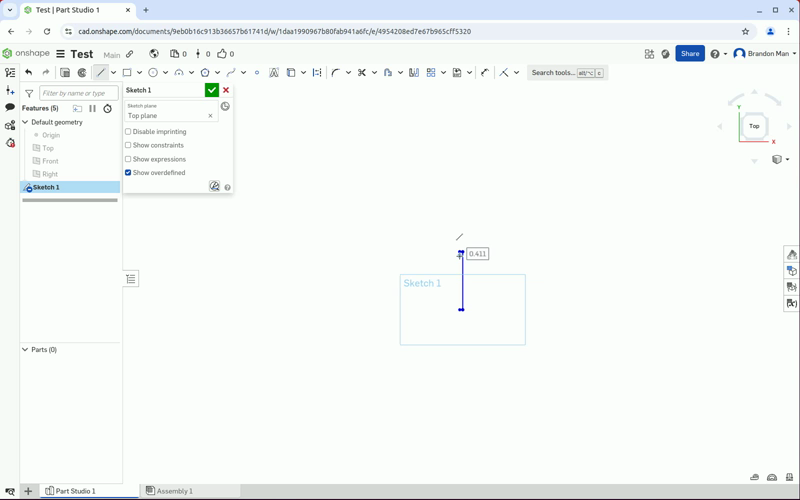
scroll(-6)
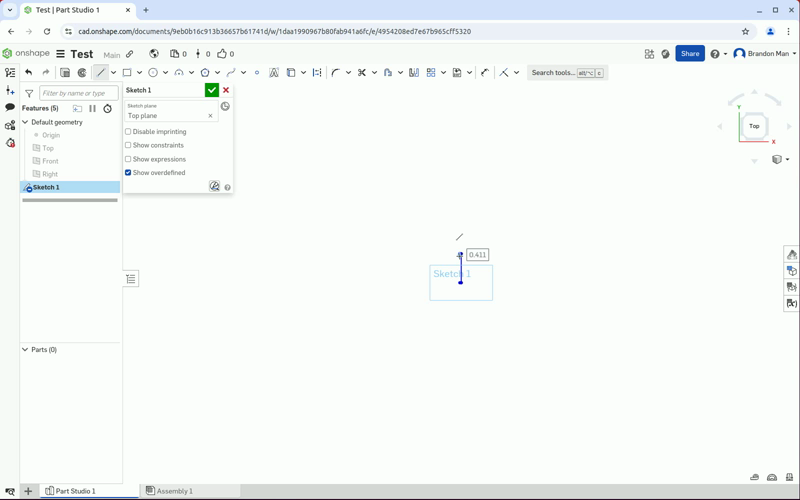
key_up(shift)
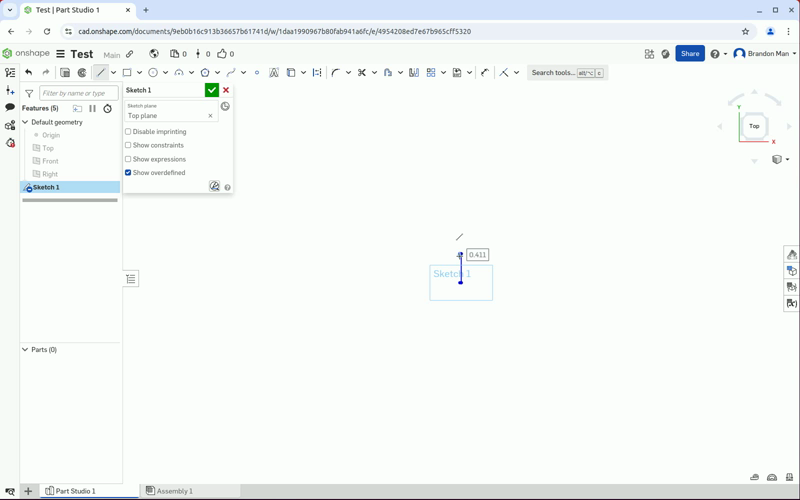
mouse_move(489, 255)
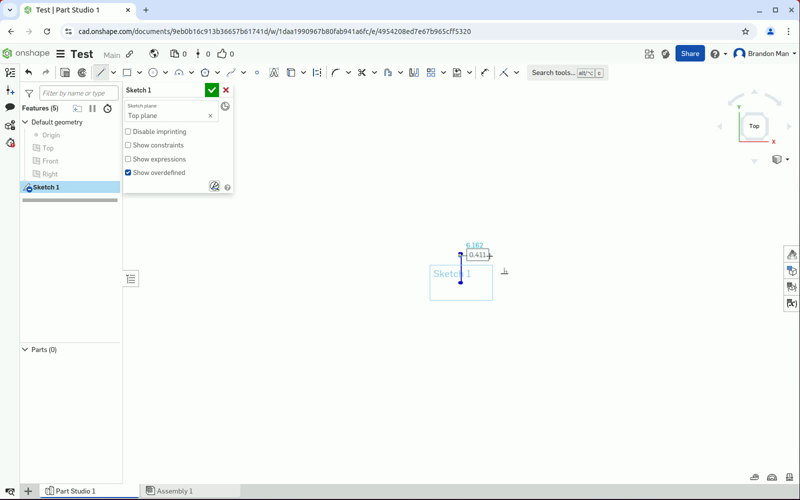
key_down(shift)
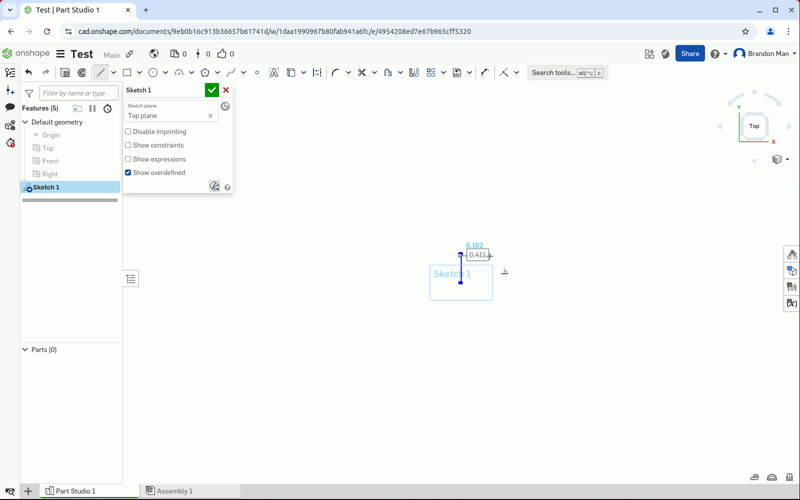
mouse_move(459, 282)
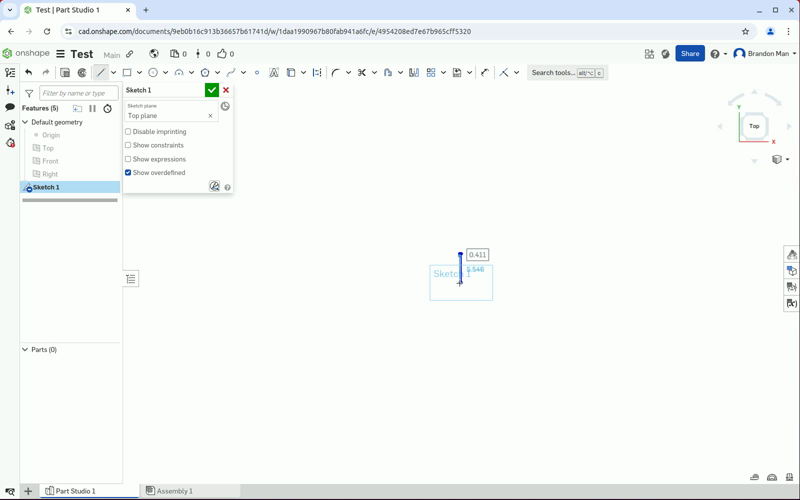
scroll(6)
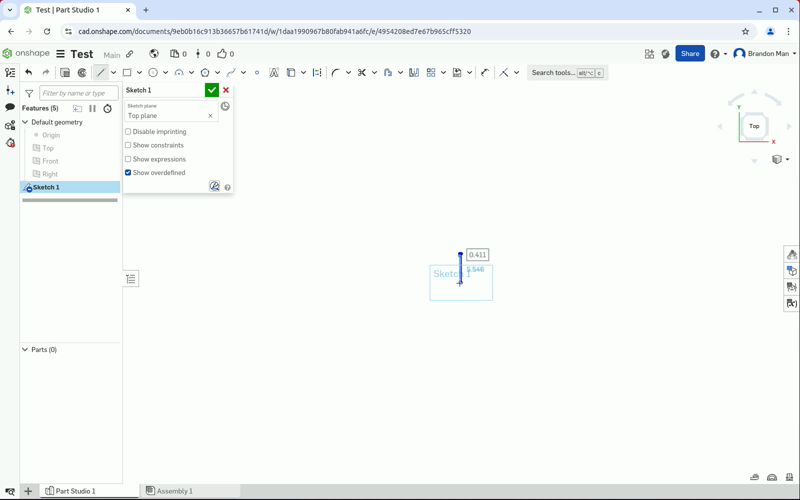
scroll(6)
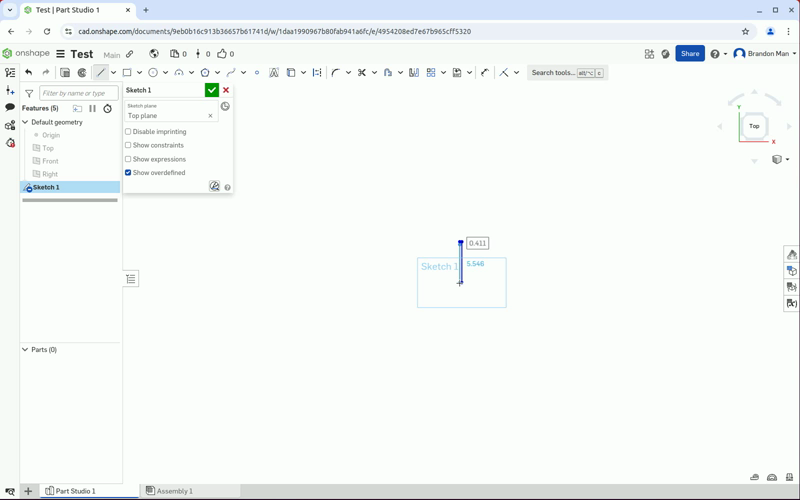
scroll(6)
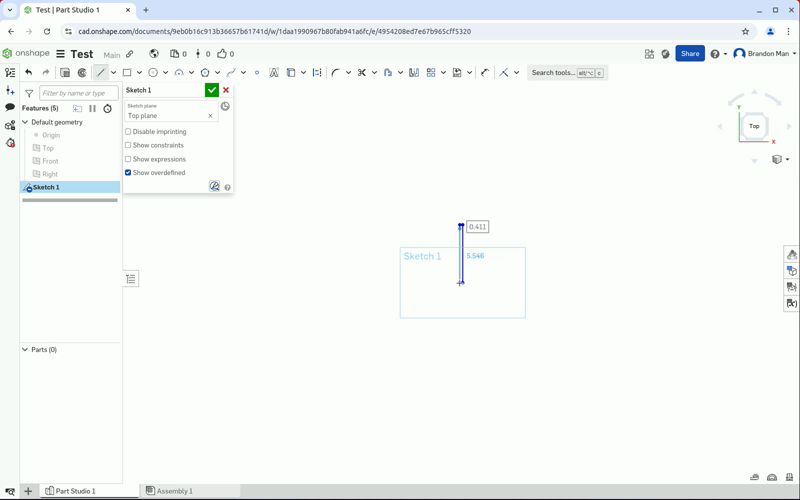
scroll(6)
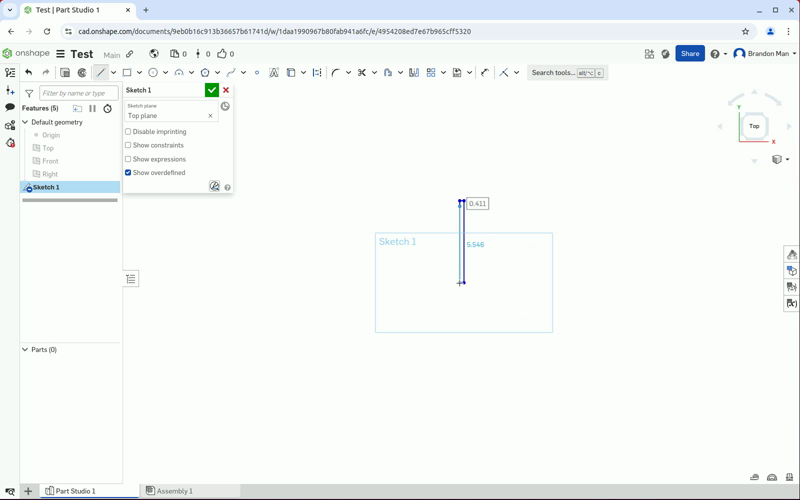
scroll(6)
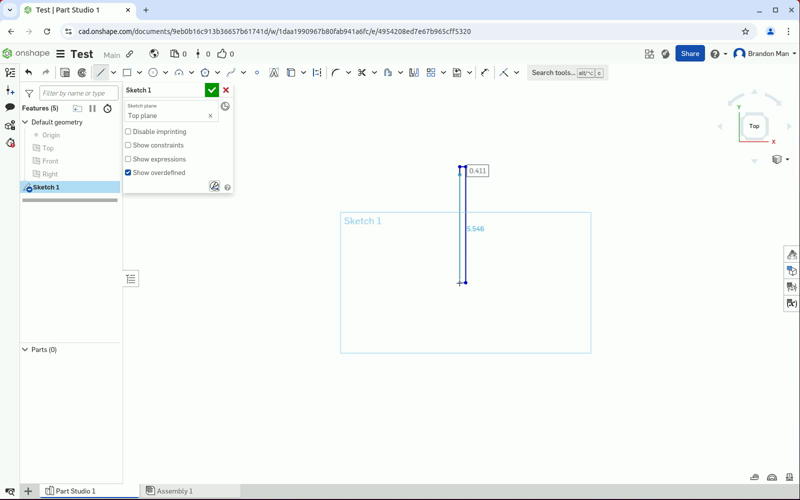
scroll(6)
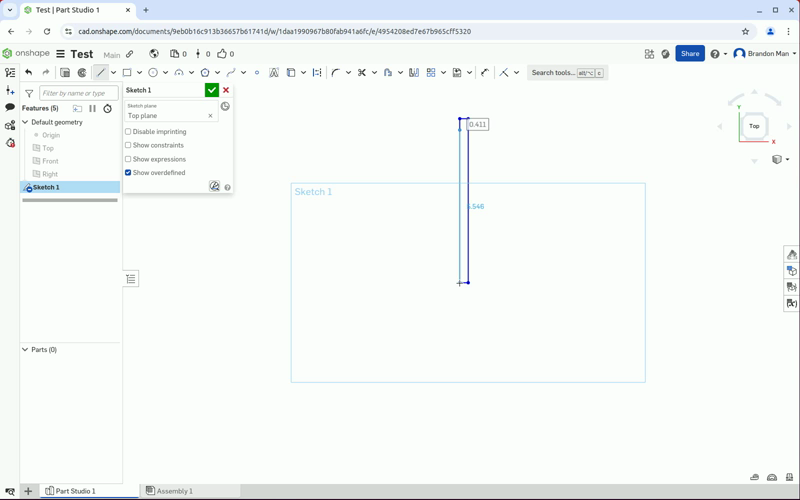
scroll(6)
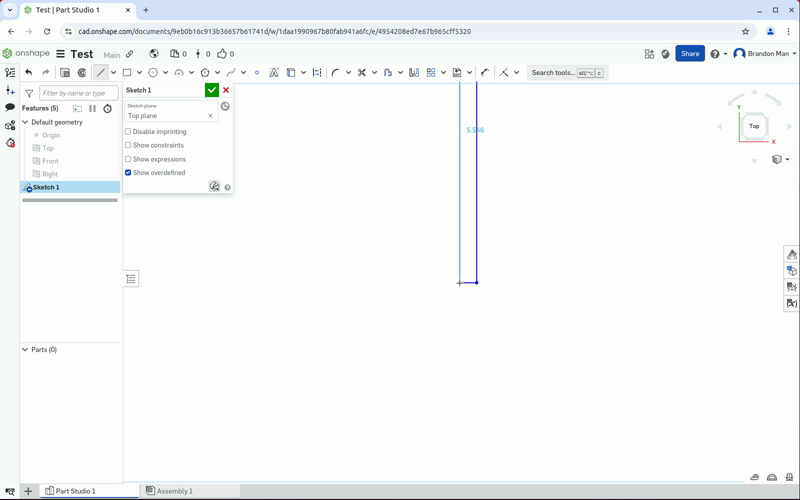
key_up(shift)
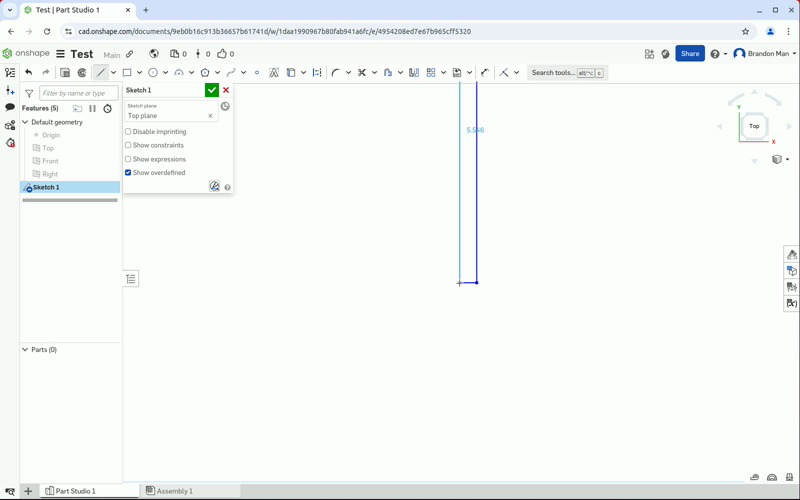
click(459, 282)
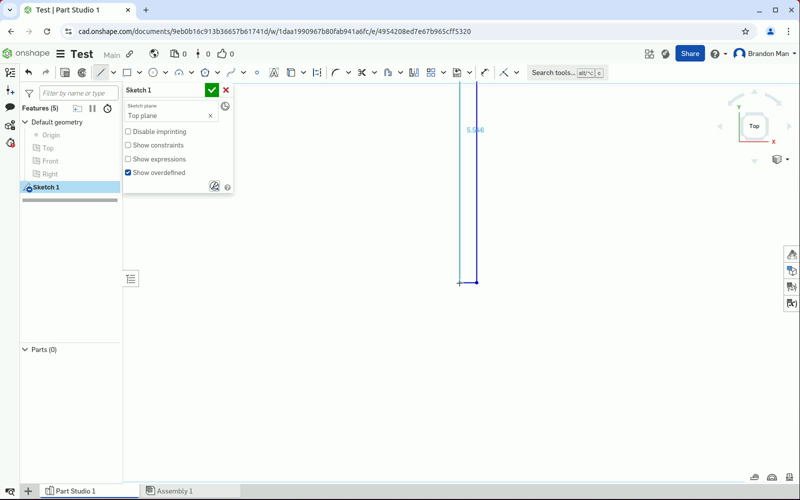
scroll(-6)
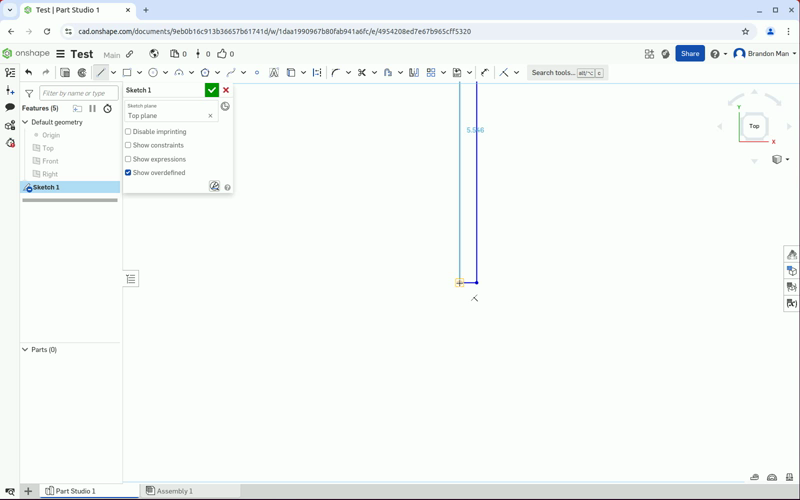
scroll(-6)
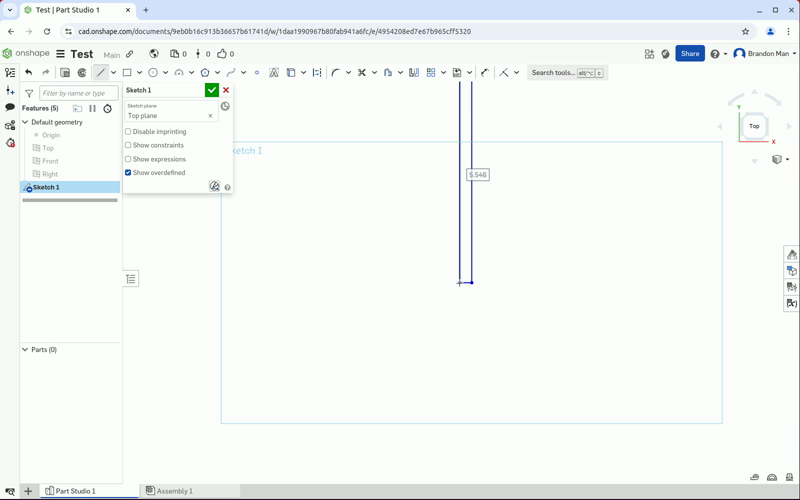
scroll(-6)
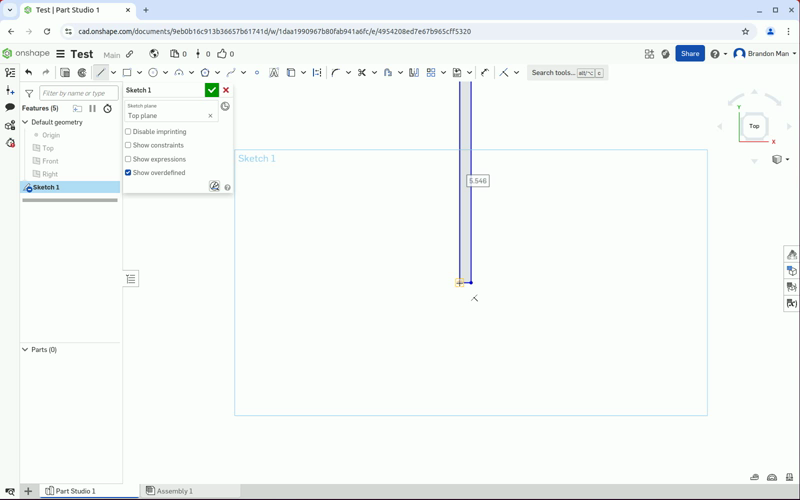
scroll(-6)
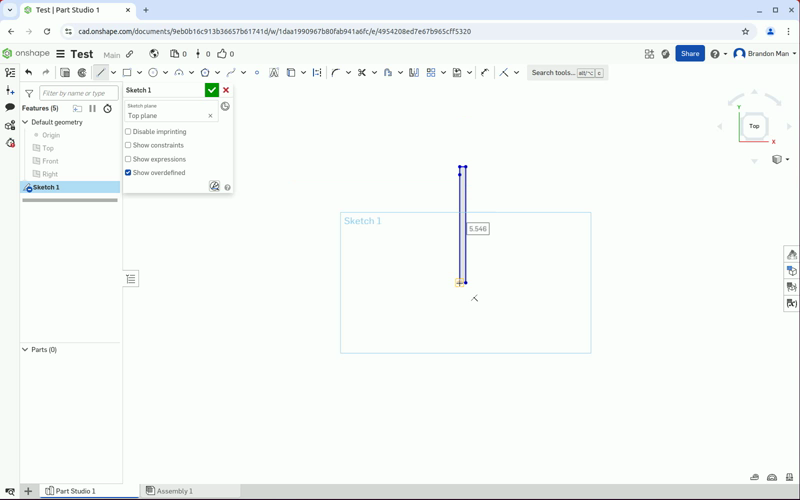
scroll(-6)
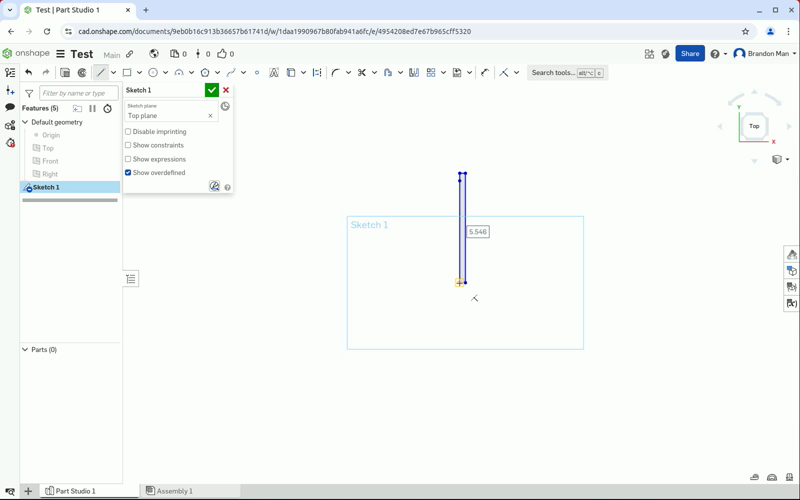
scroll(-6)
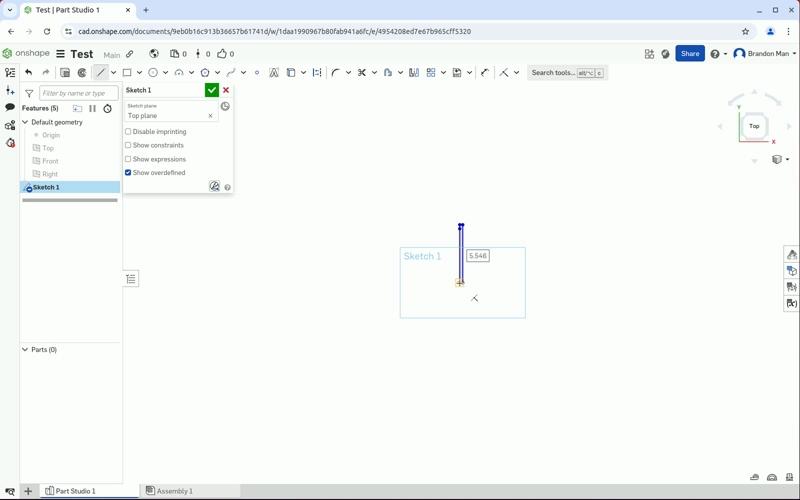
scroll(-6)
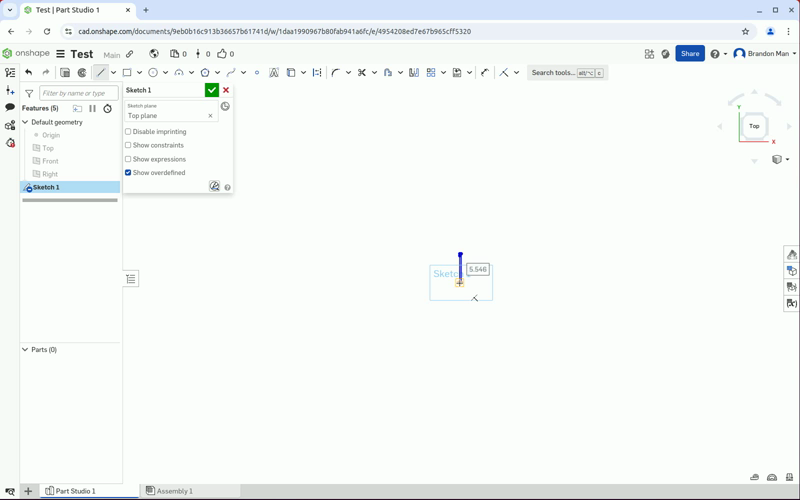
key(esc)
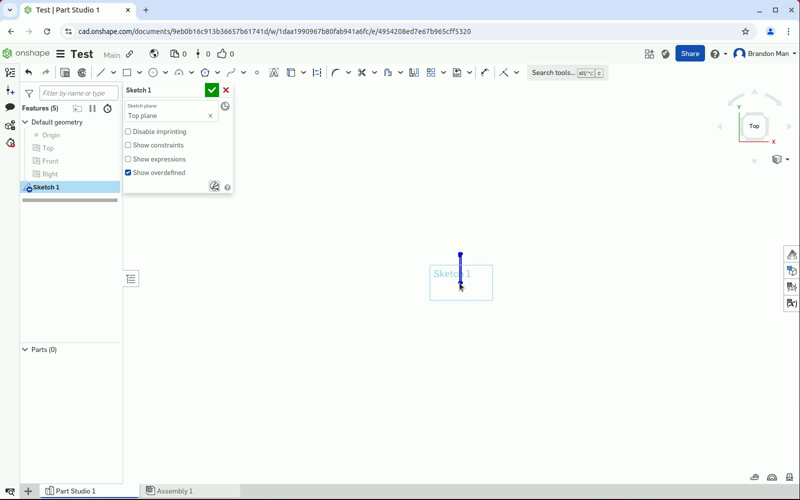
mouse_move(460, 280)
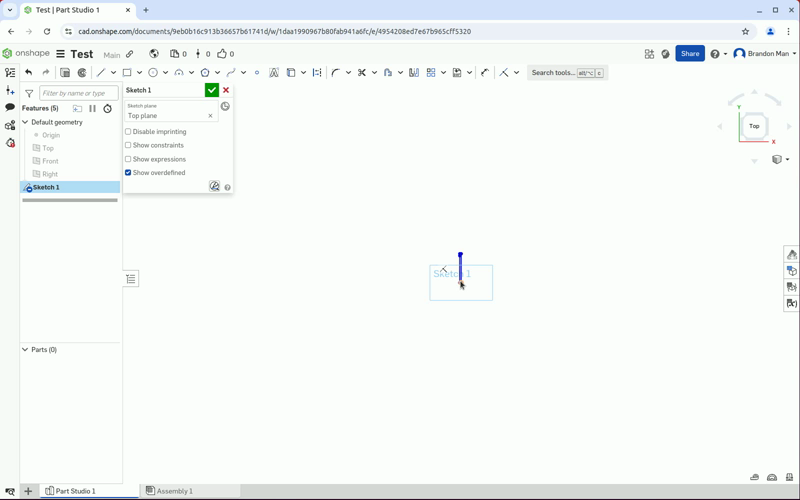
scroll(6)
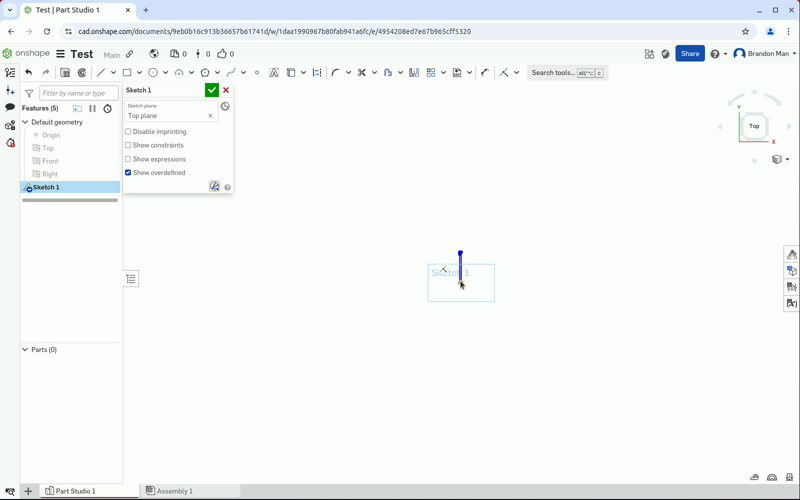
scroll(6)
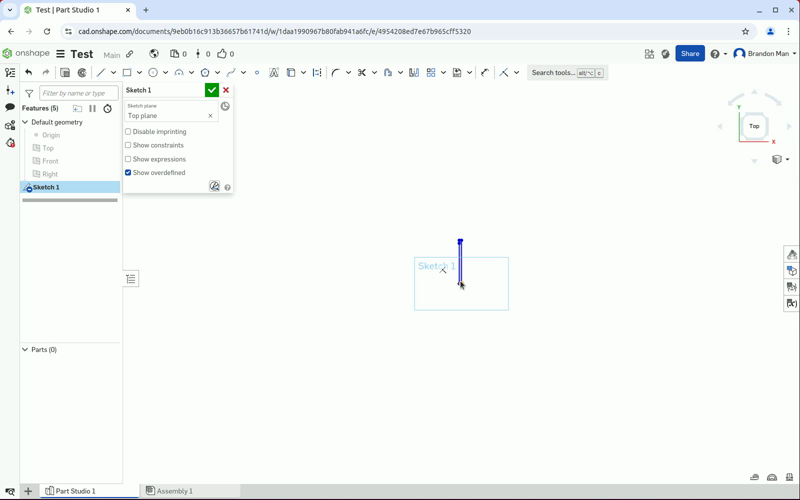
scroll(6)
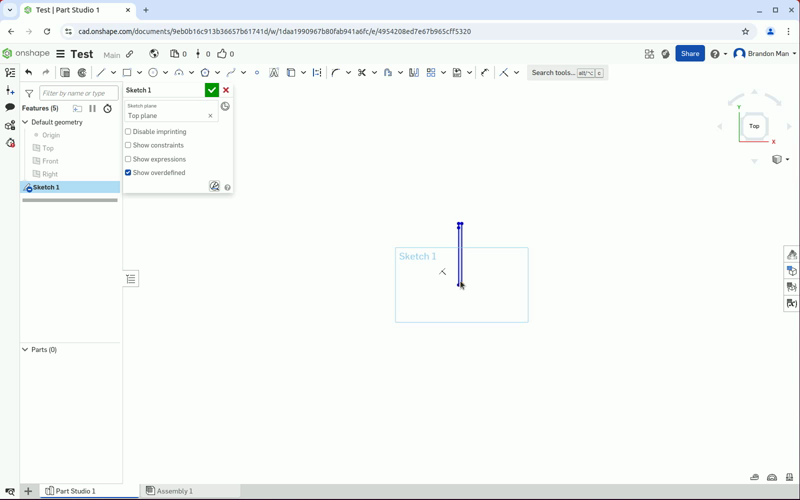
scroll(6)
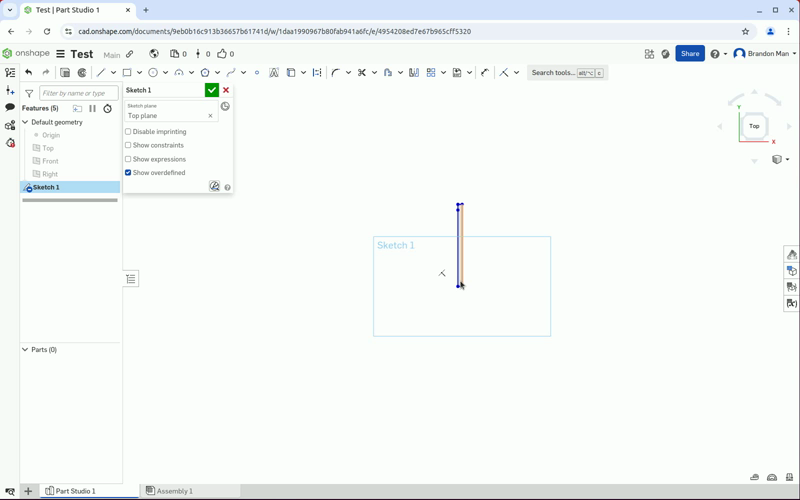
scroll(6)
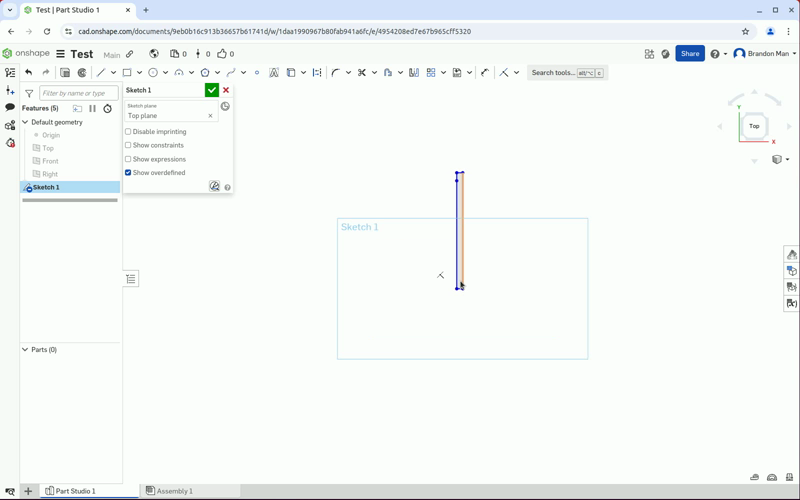
scroll(6)
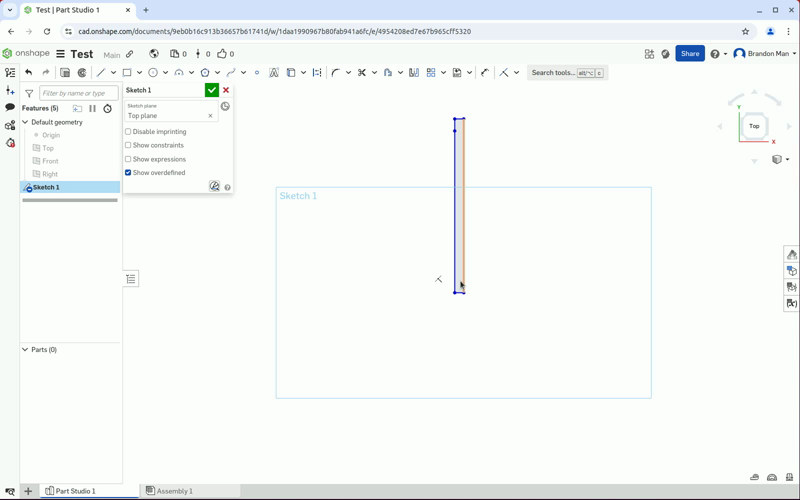
scroll(6)
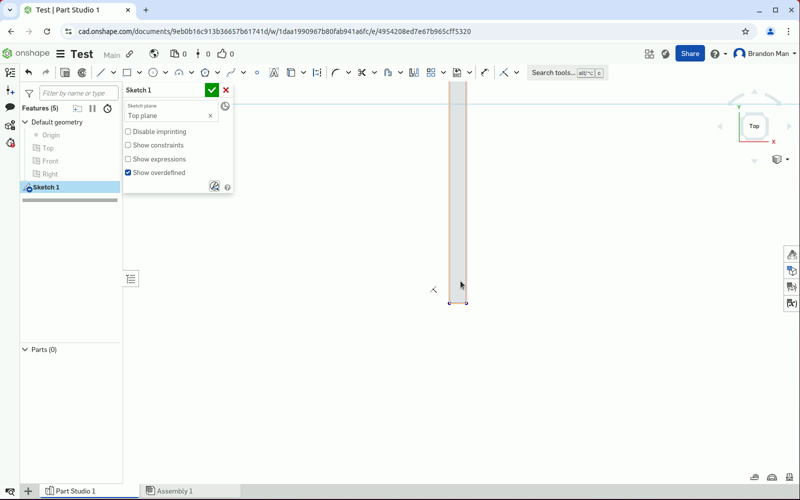
click(460, 280)
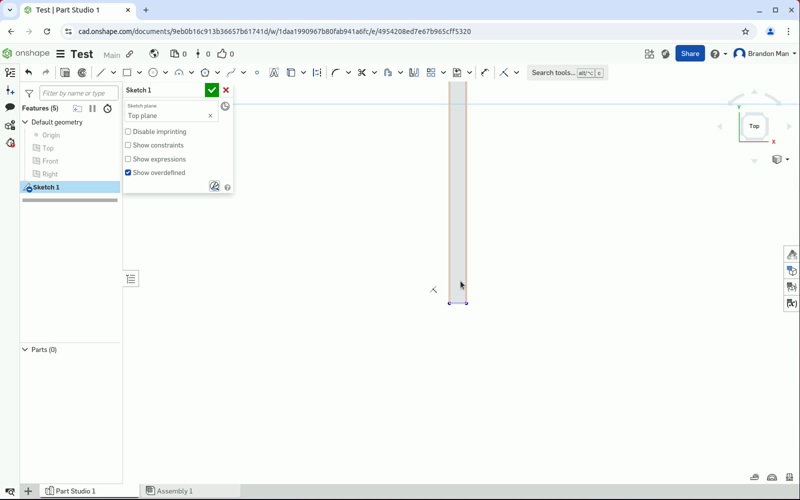
scroll(-6)
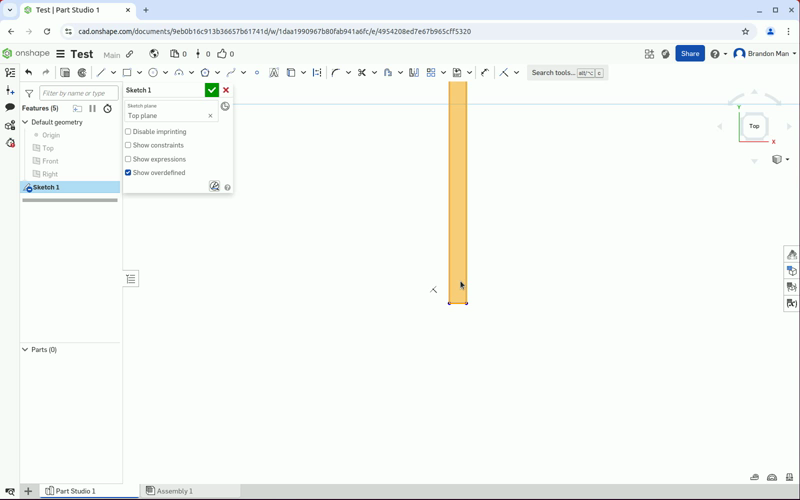
scroll(-6)
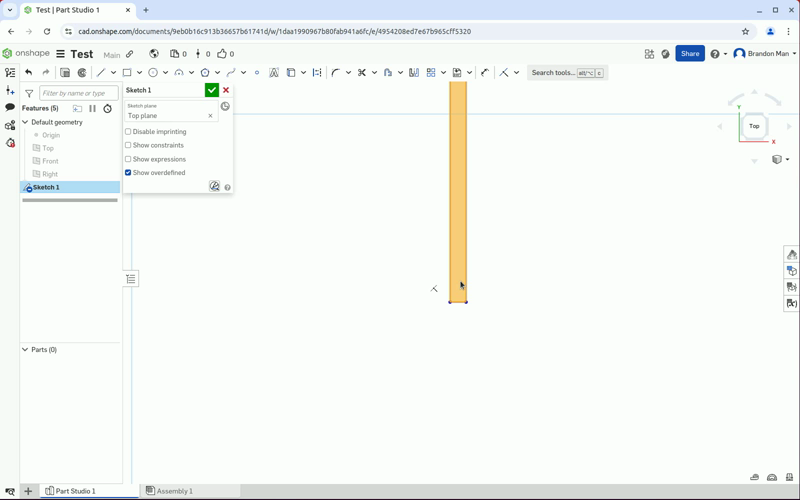
scroll(-6)
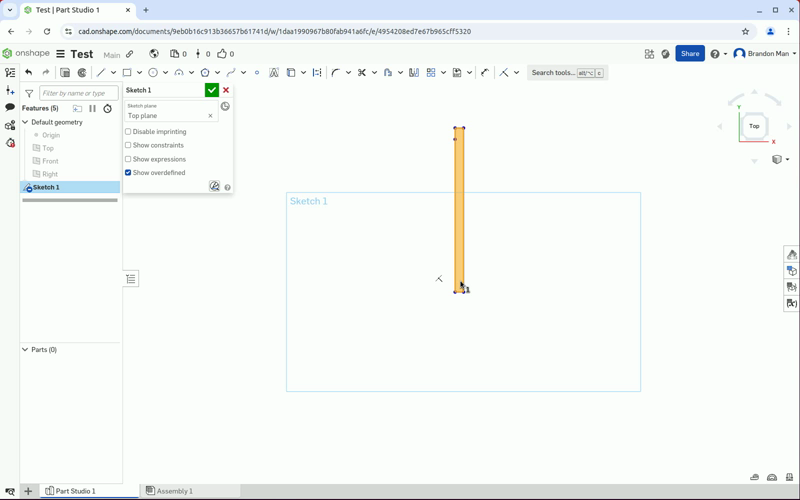
scroll(-6)
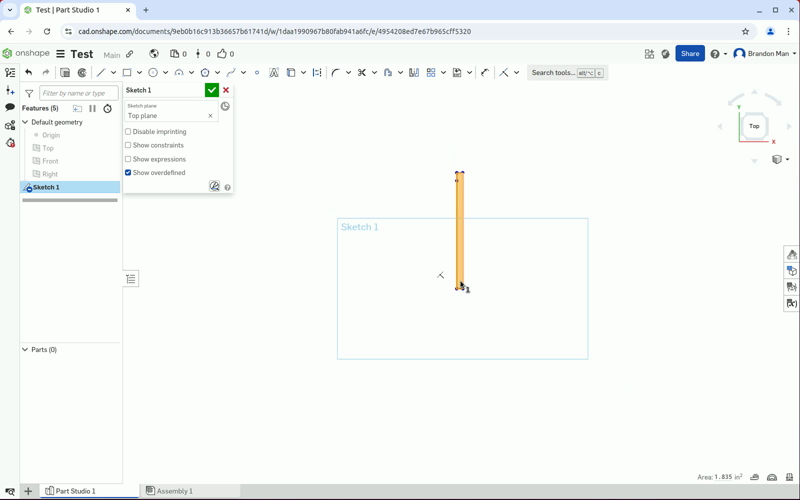
scroll(-6)
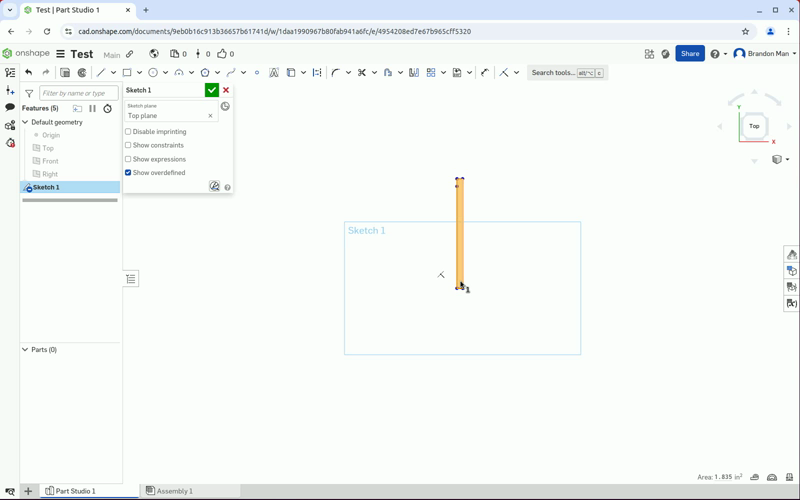
scroll(-6)
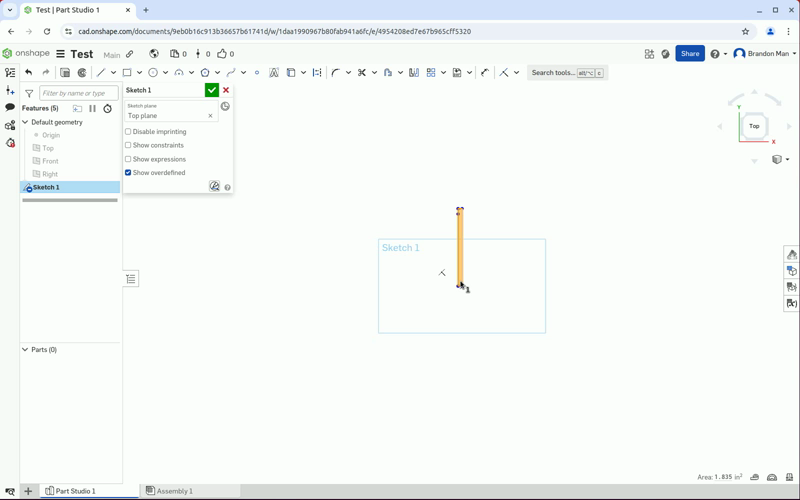
scroll(-6)
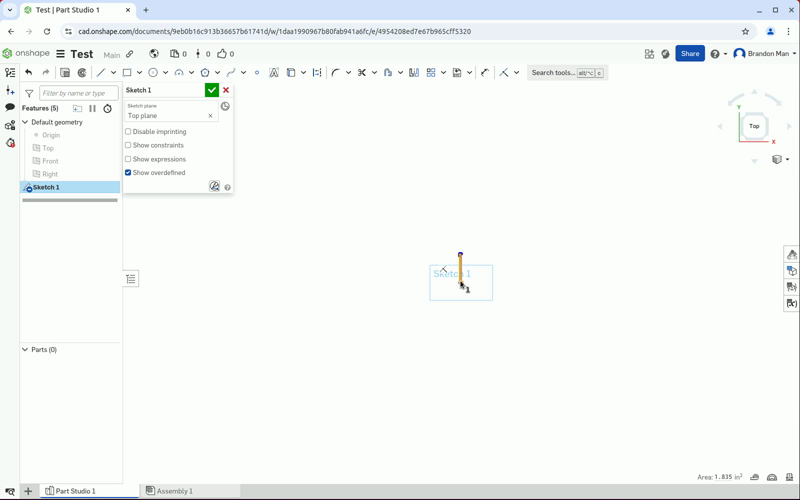
mouse_move(73, 352)
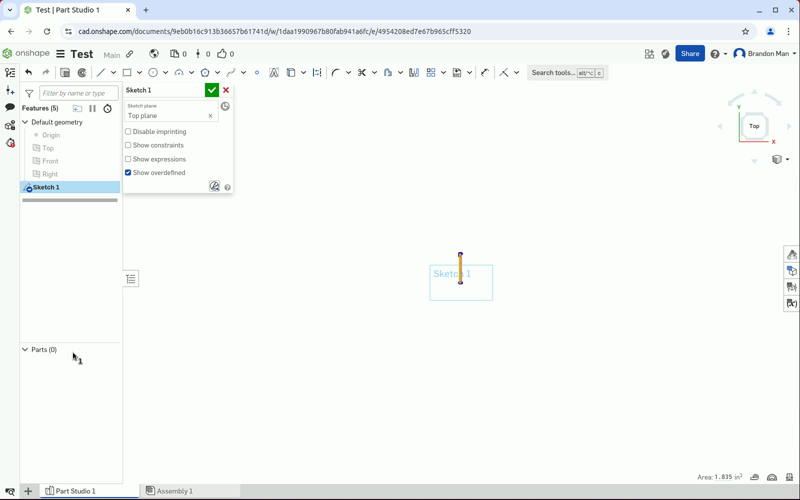
key(shift+y)
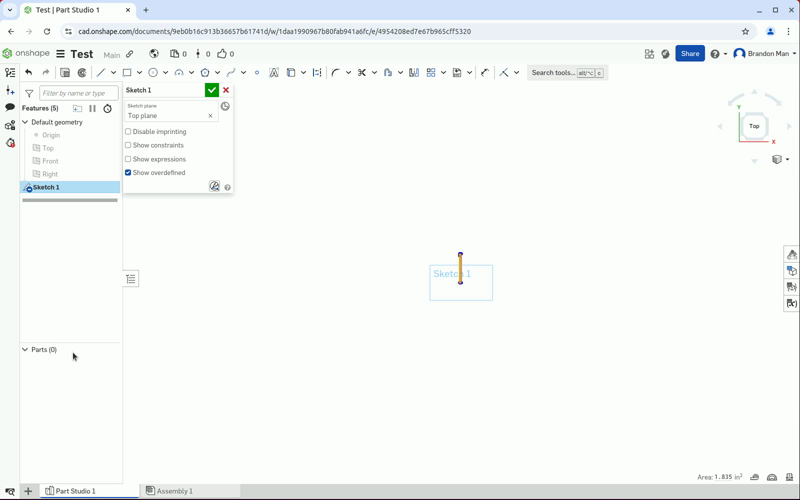
key(shift+e)
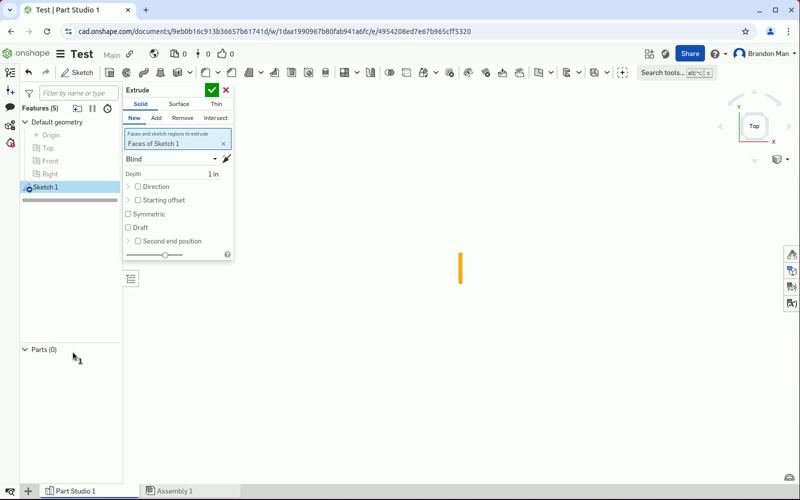
mouse_move(143, 106)
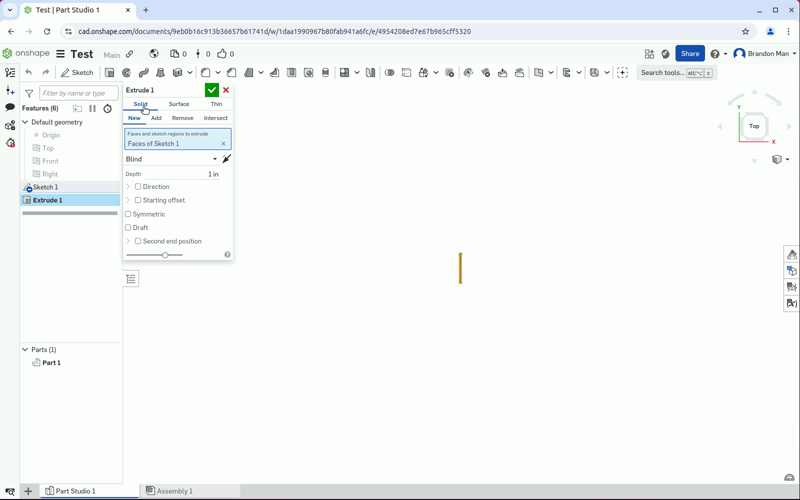
click(143, 106)
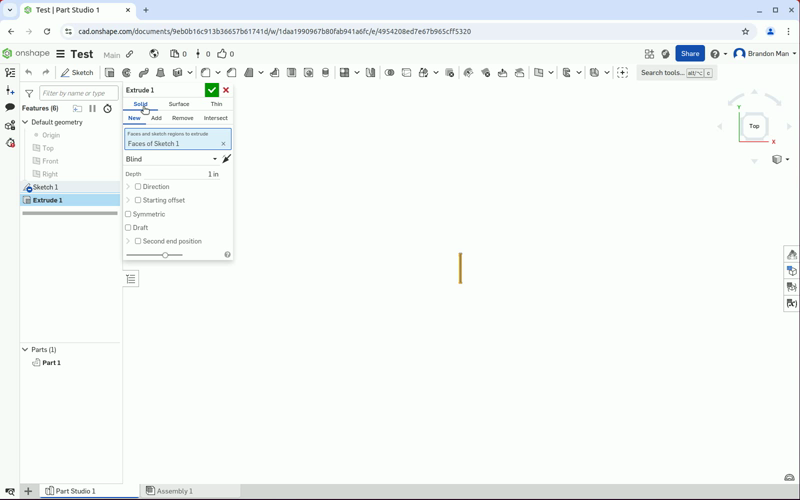
mouse_move(137, 120)
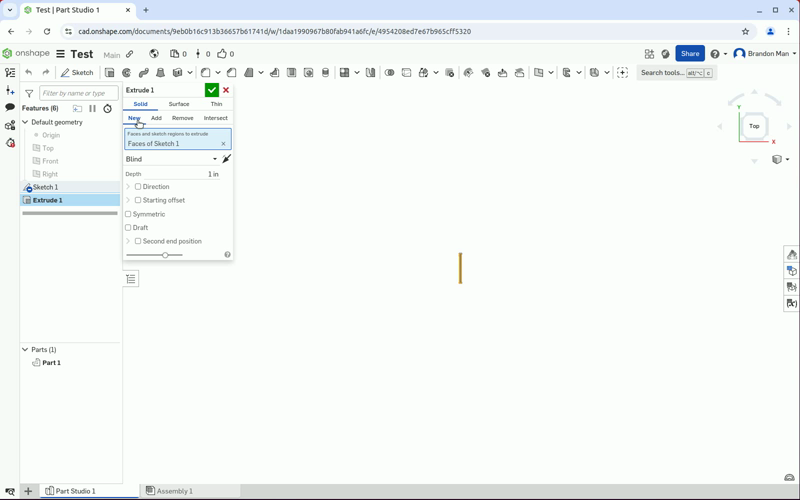
click(137, 120)
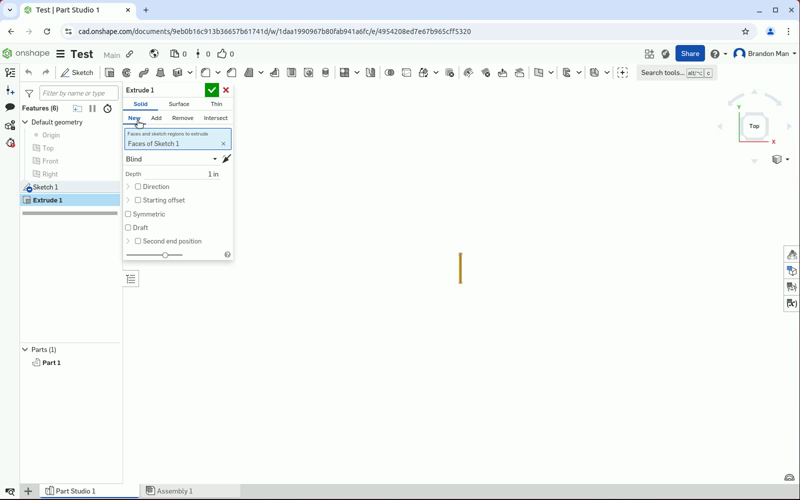
key(tab, 4)
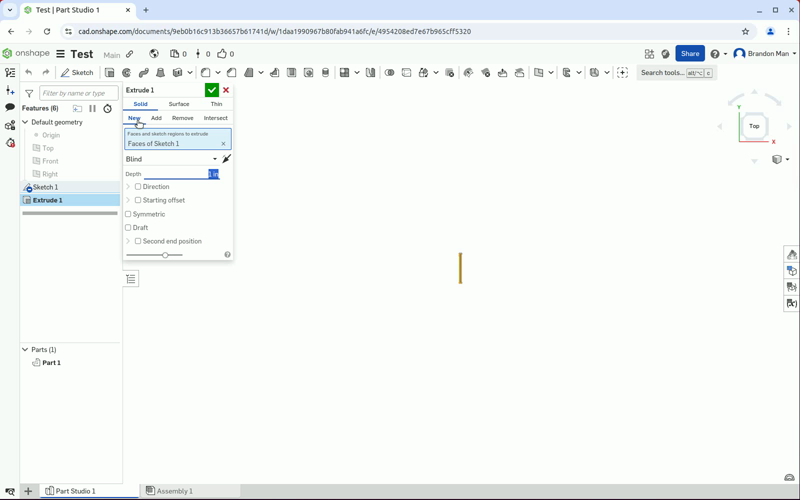
text(23.108)
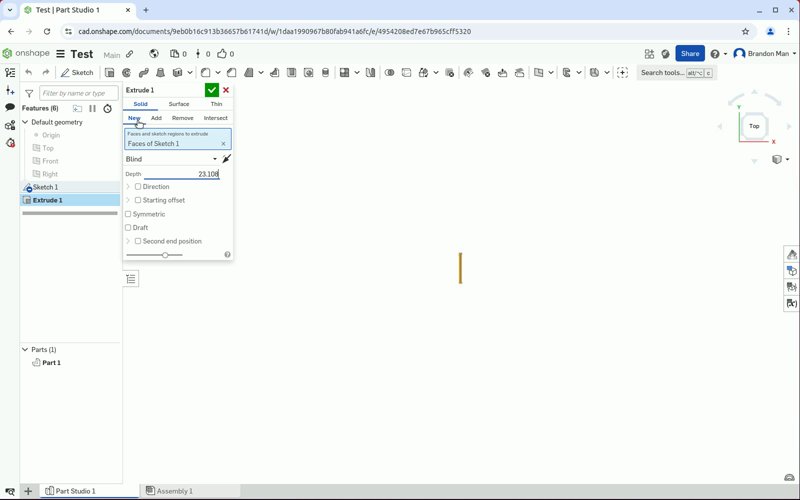
key(enter)
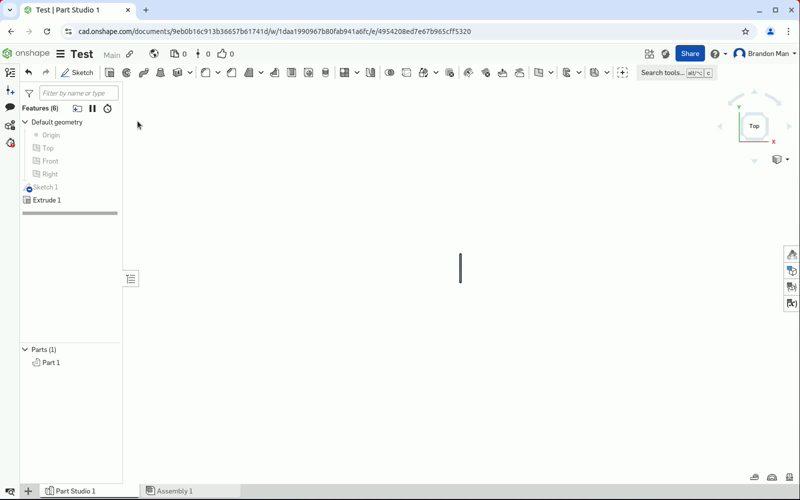
key(shift+h)
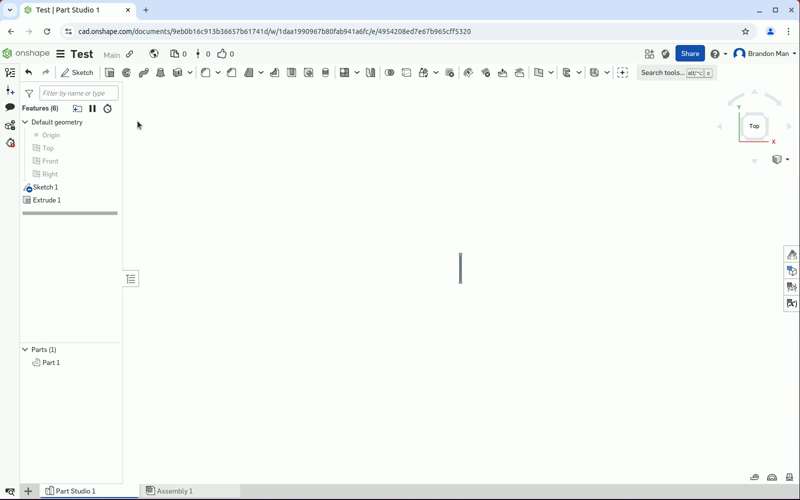
key(shift+h)
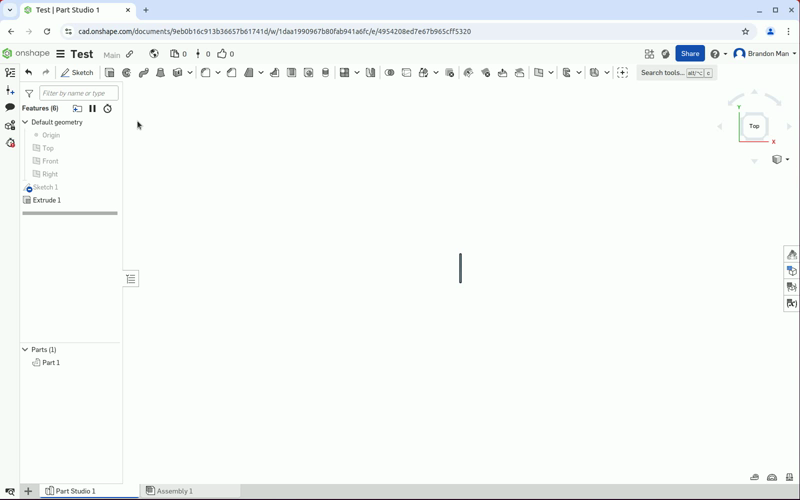
mouse_move(73, 189)
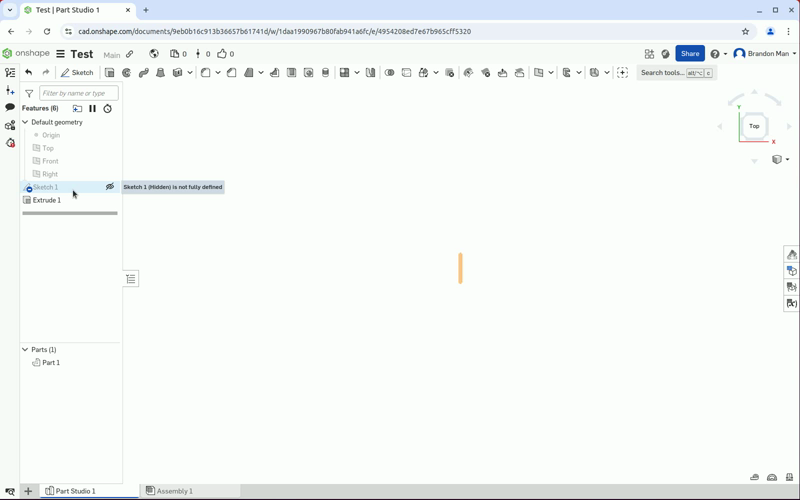
click(73, 189)
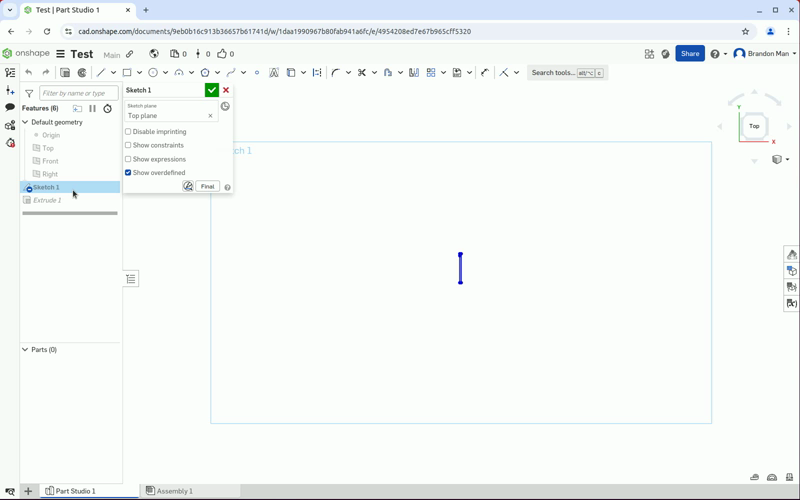
mouse_move(229, 92)
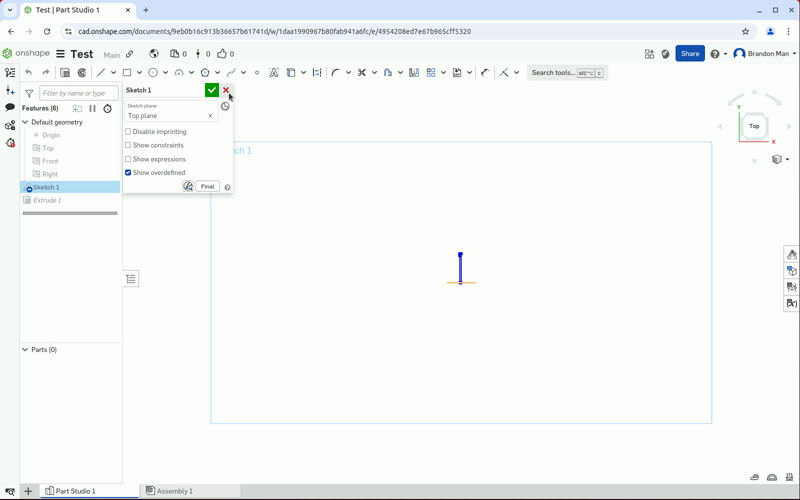
click(229, 92)
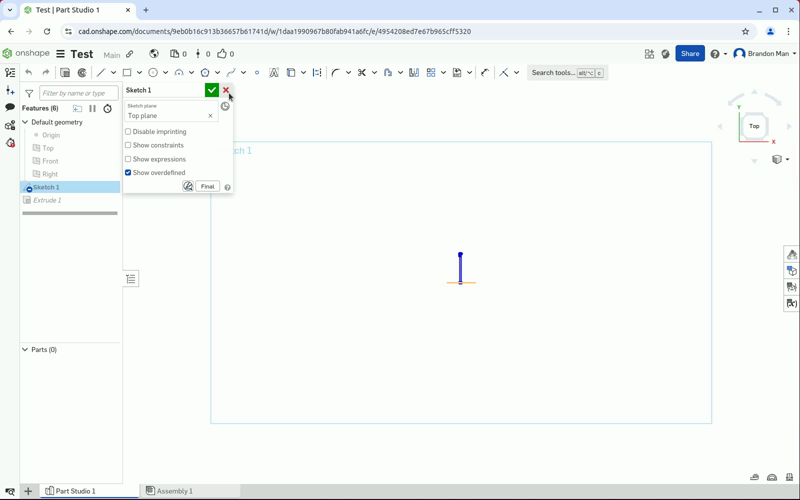
key(shift+s)
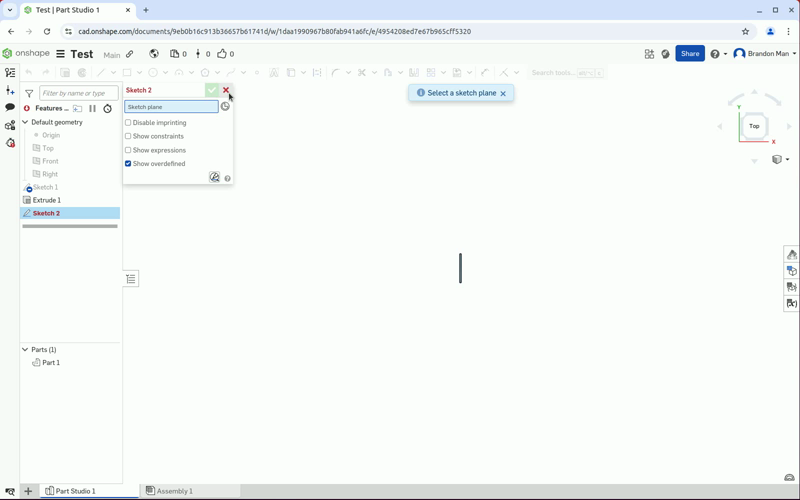
mouse_move(73, 150)
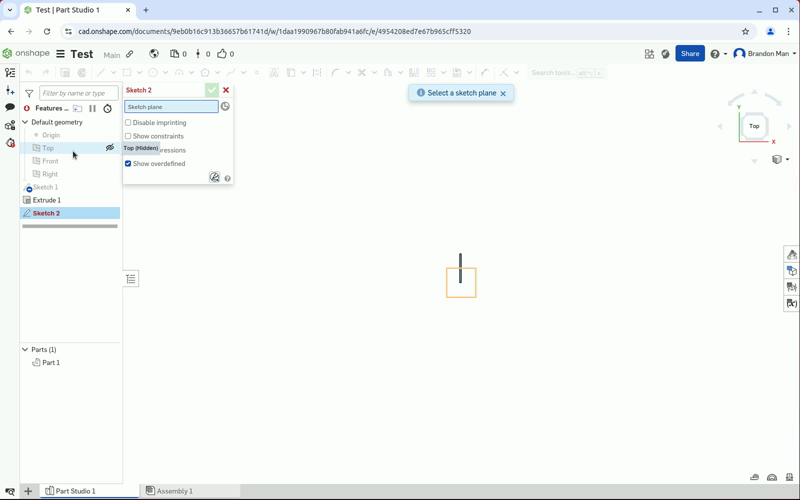
click(73, 150)
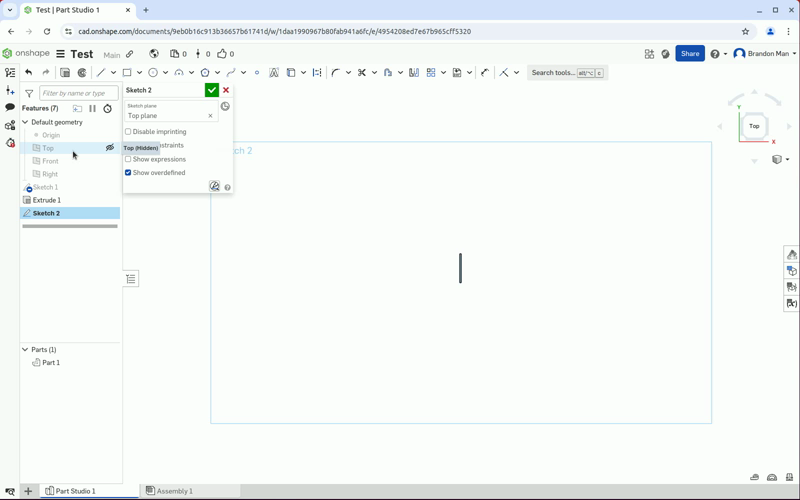
mouse_move(73, 352)
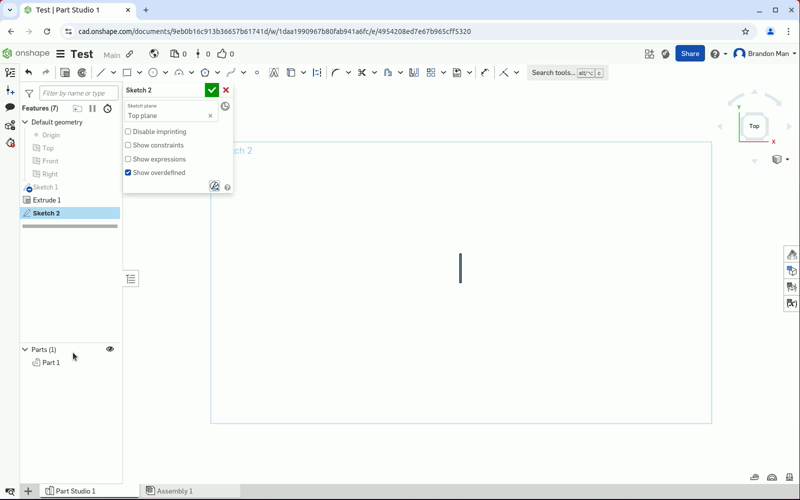
key(y)
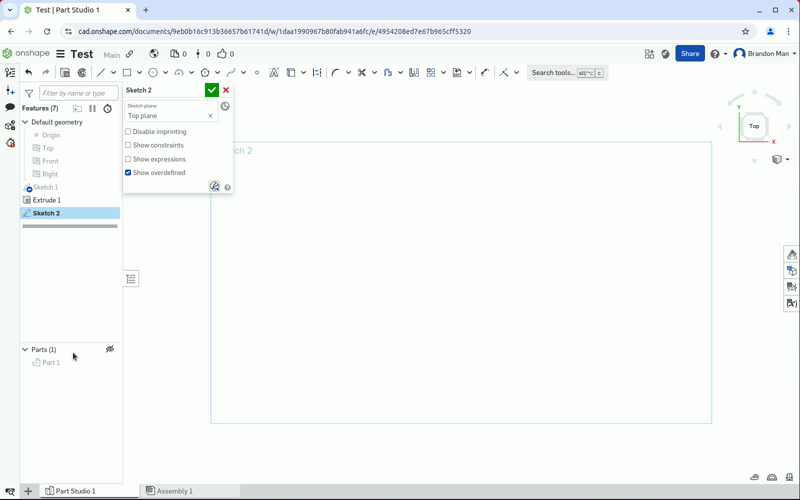
key(l)
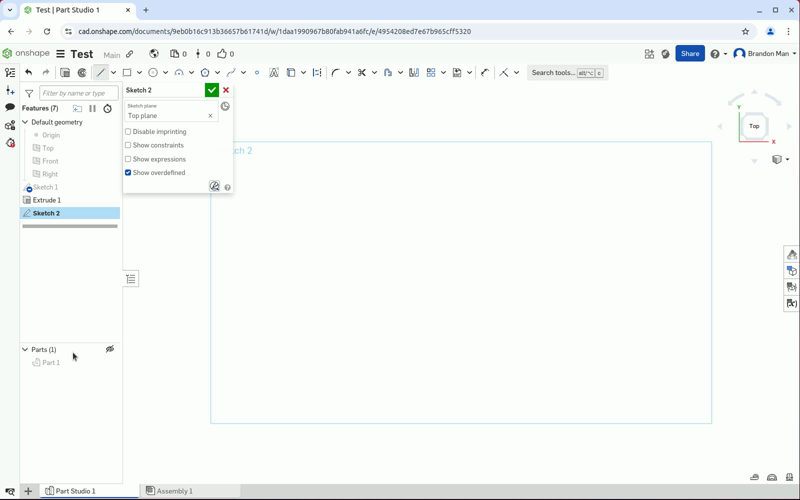
key_down(shift)
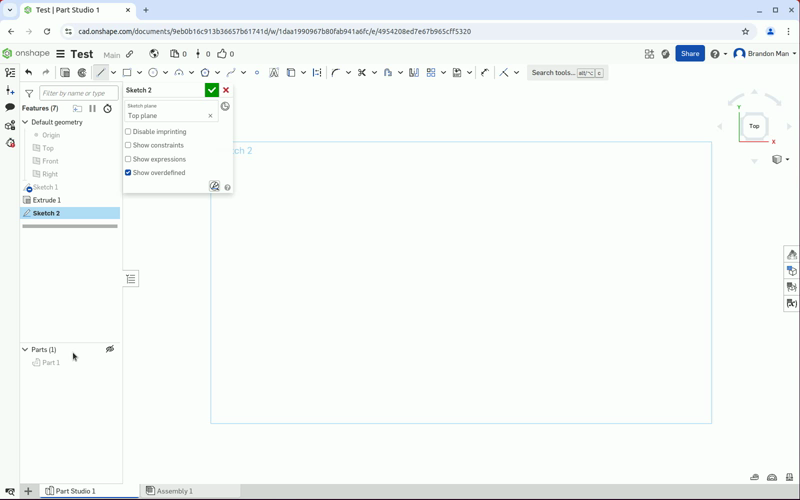
mouse_move(433, 255)
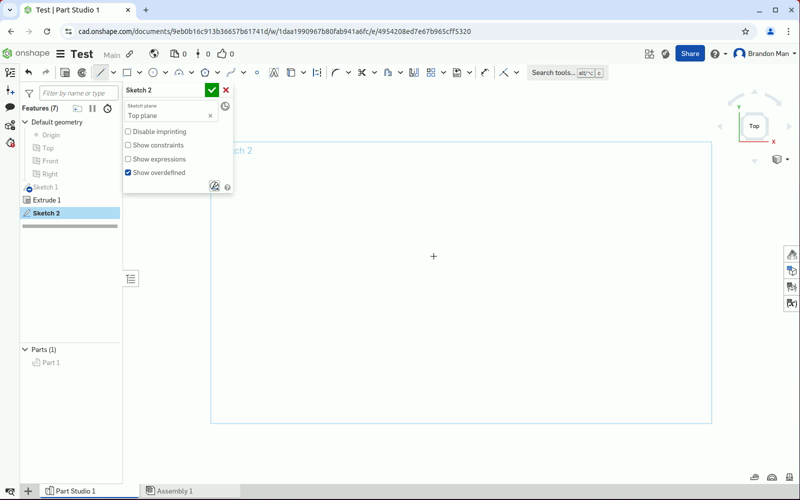
click(433, 255)
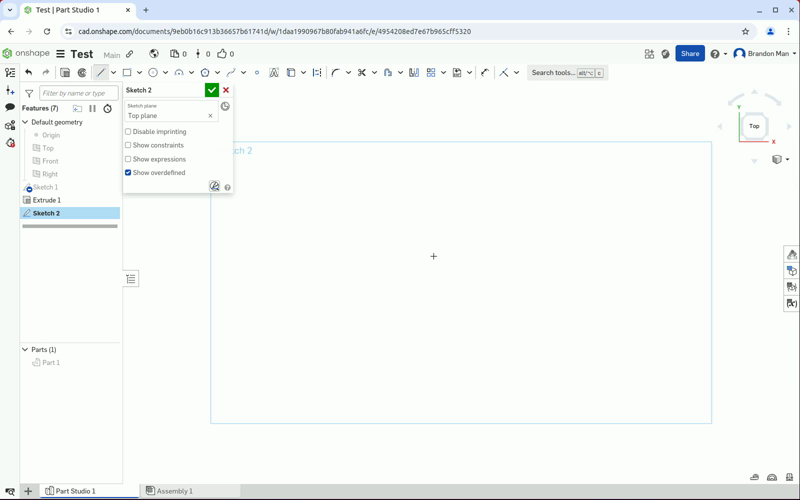
key_up(shift)
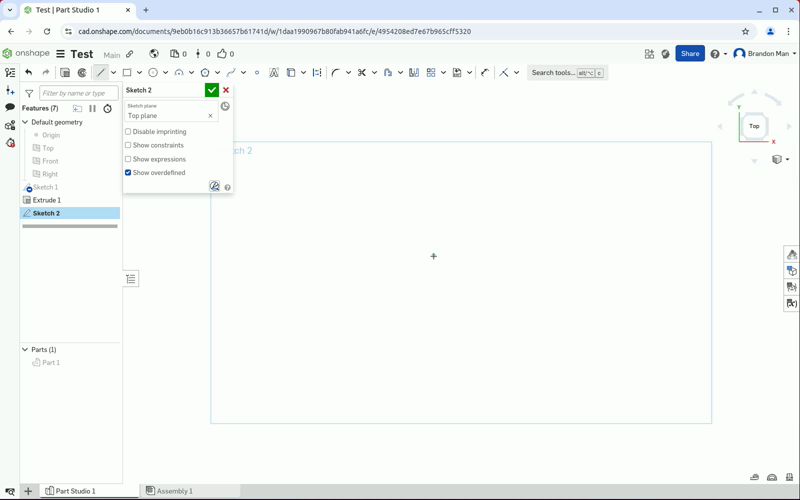
key_down(shift)
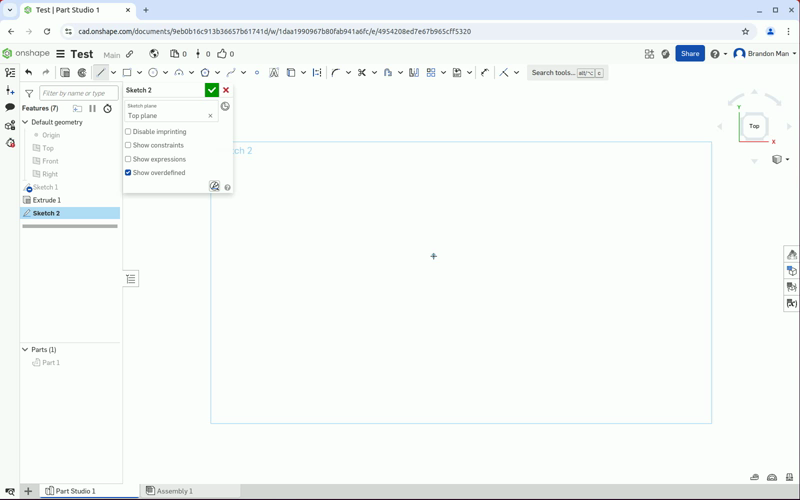
mouse_move(463, 255)
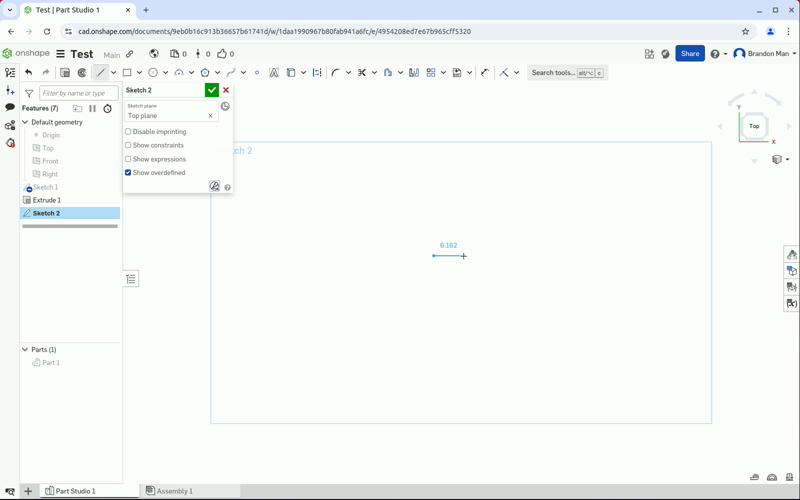
mouse_move(459, 255)
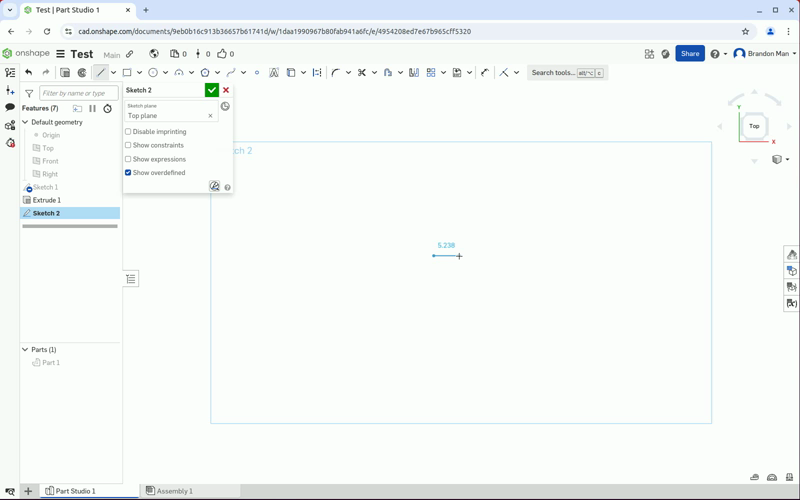
click(459, 255)
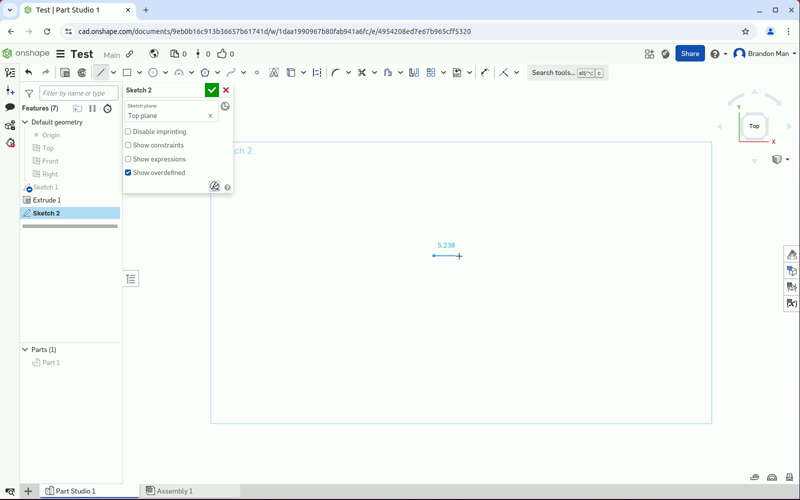
key_up(shift)
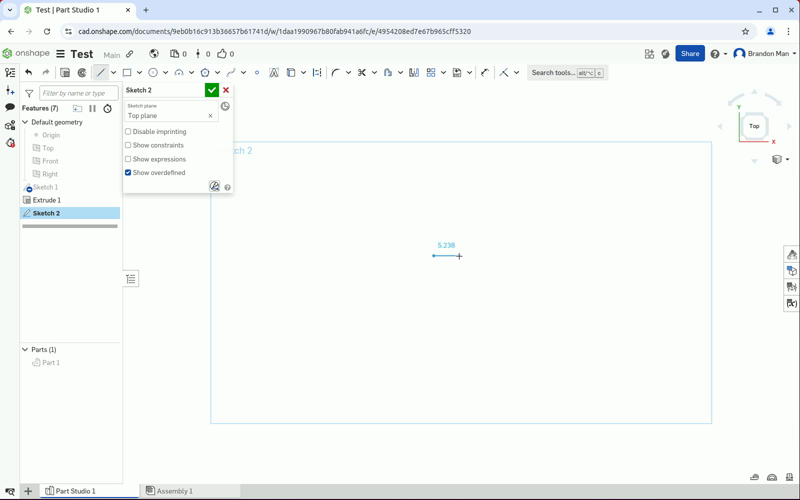
key_down(shift)
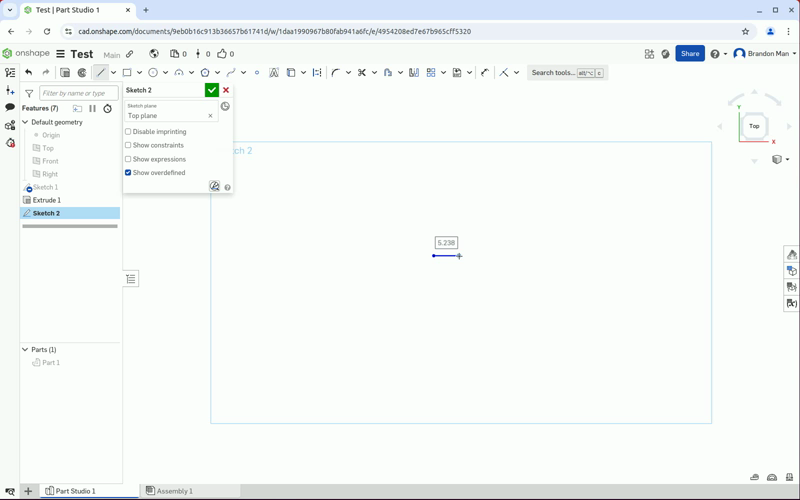
mouse_move(489, 255)
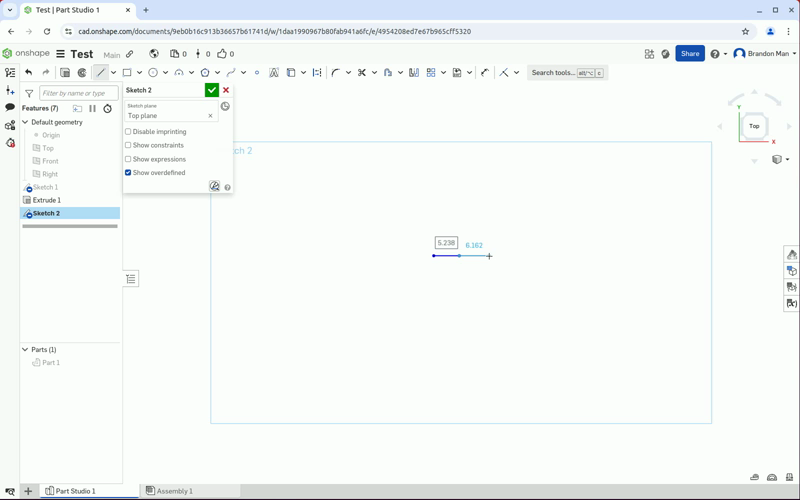
mouse_move(459, 254)
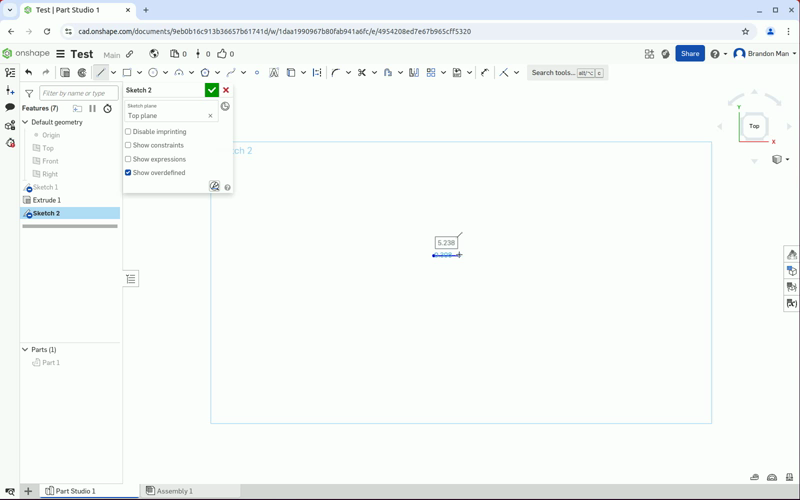
scroll(6)
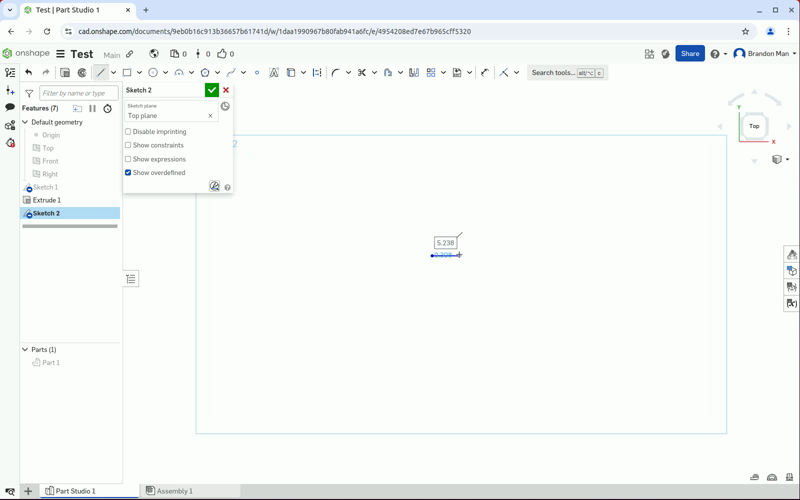
scroll(6)
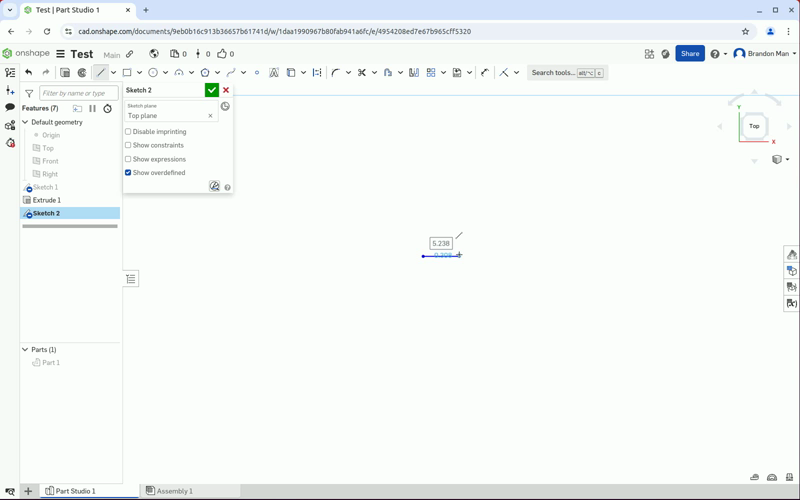
scroll(6)
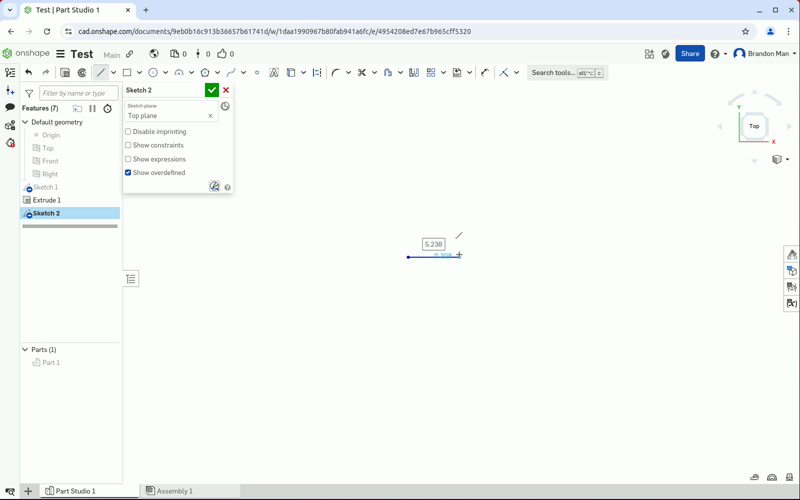
scroll(6)
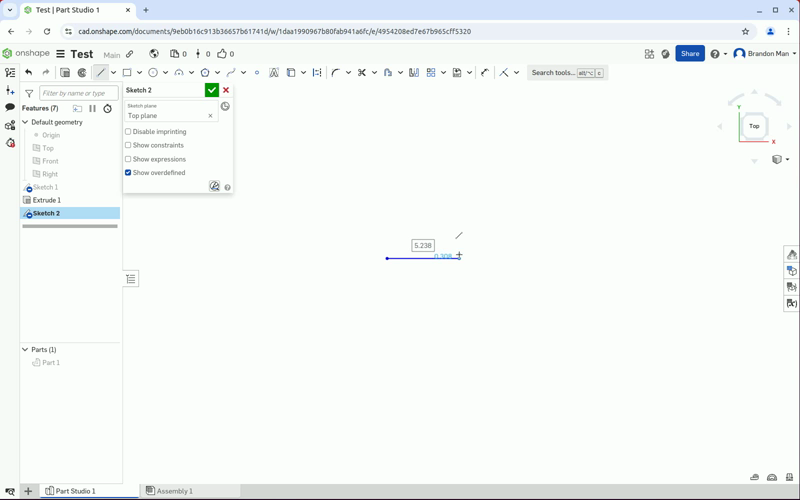
scroll(6)
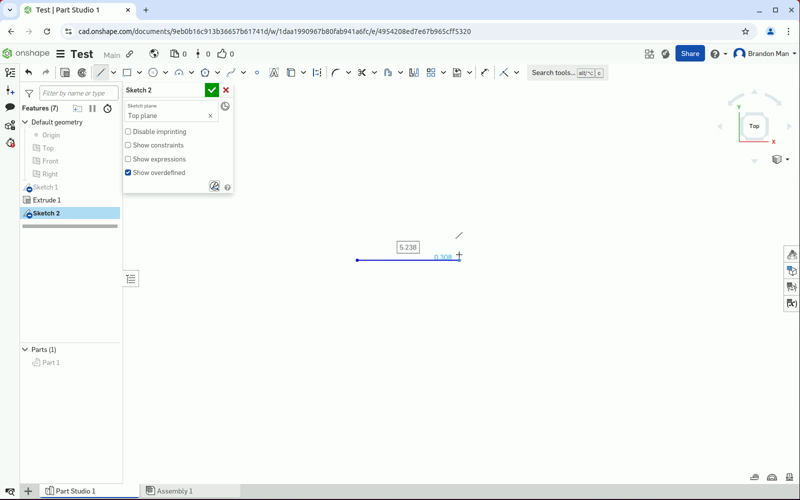
scroll(6)
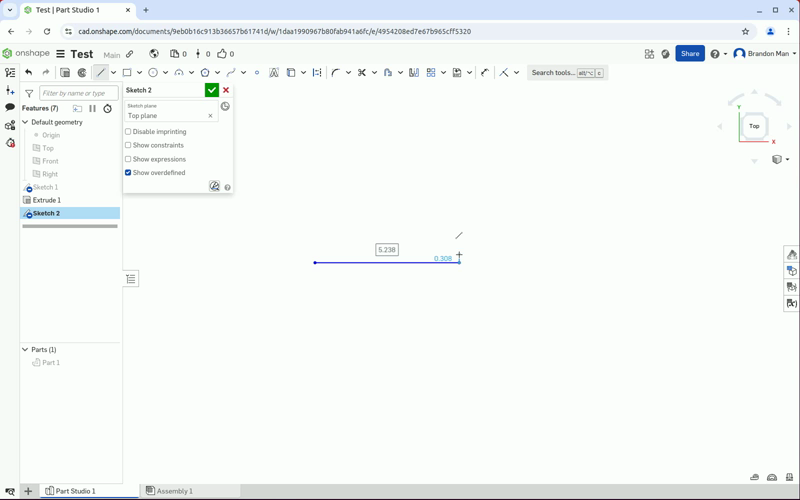
scroll(6)
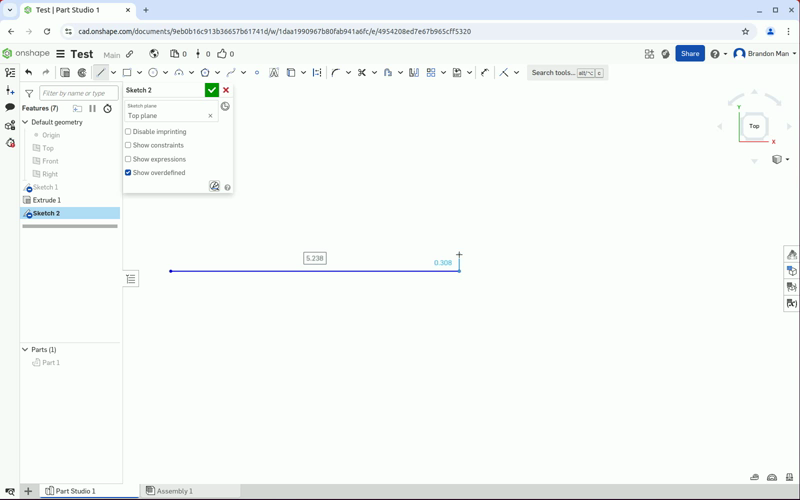
click(459, 254)
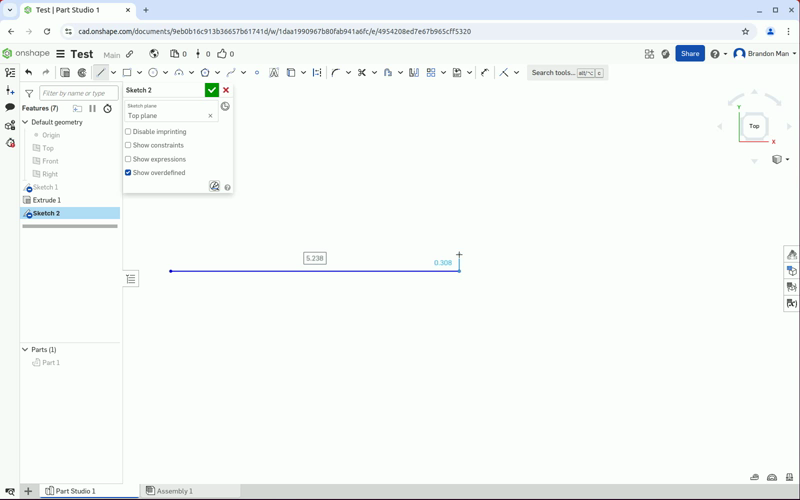
scroll(-6)
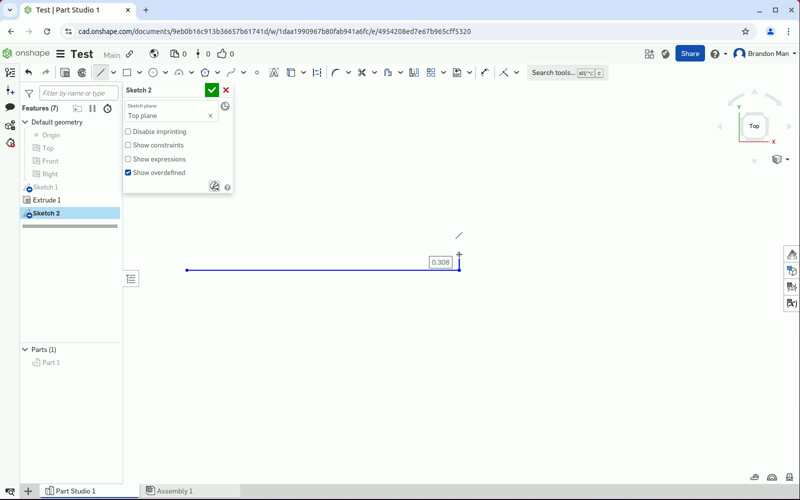
scroll(-6)
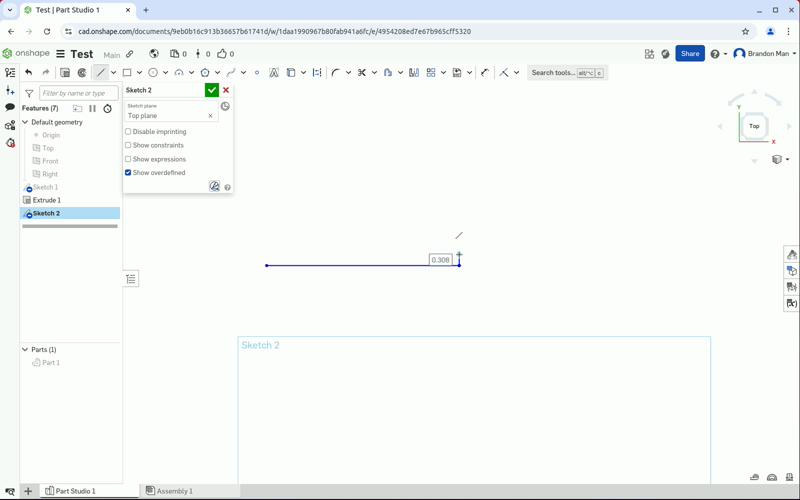
scroll(-6)
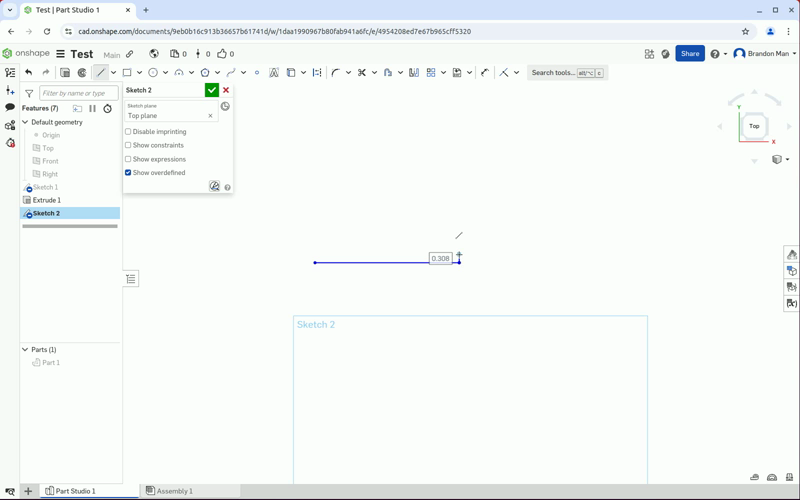
scroll(-6)
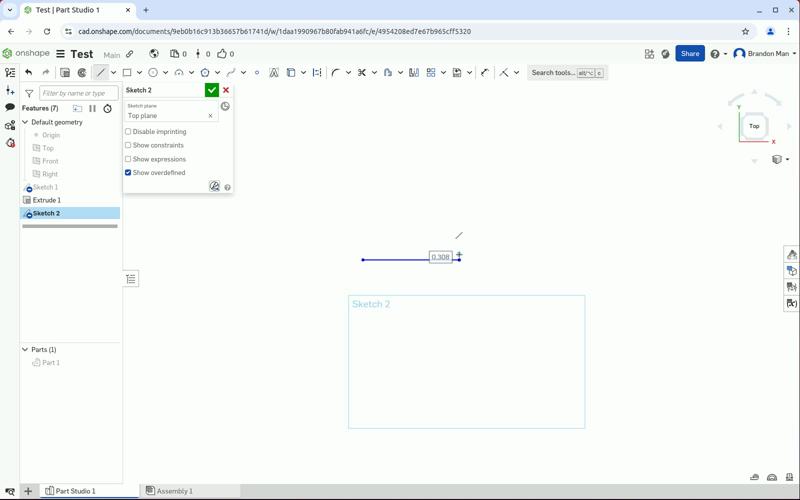
scroll(-6)
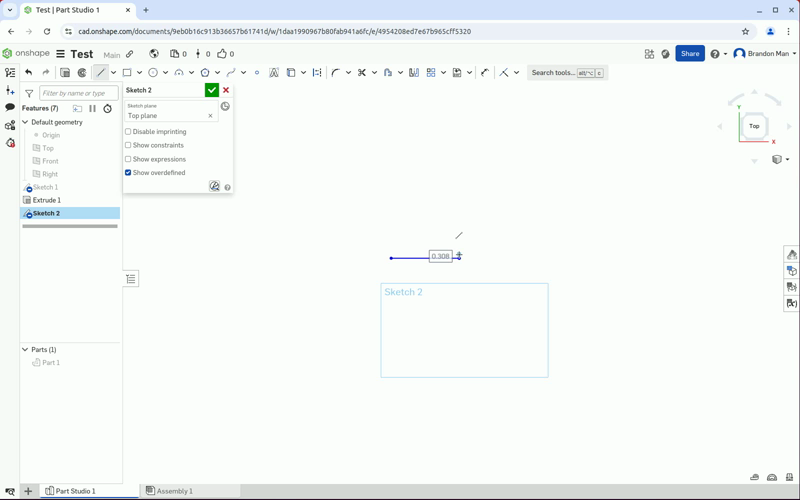
scroll(-6)
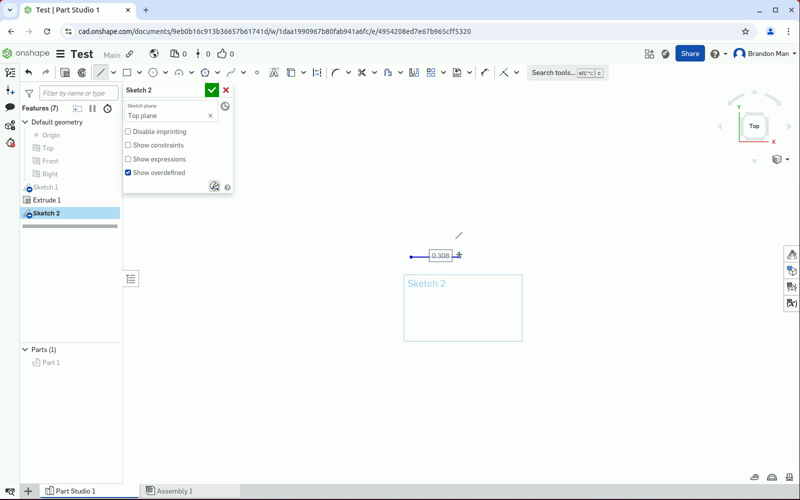
scroll(-6)
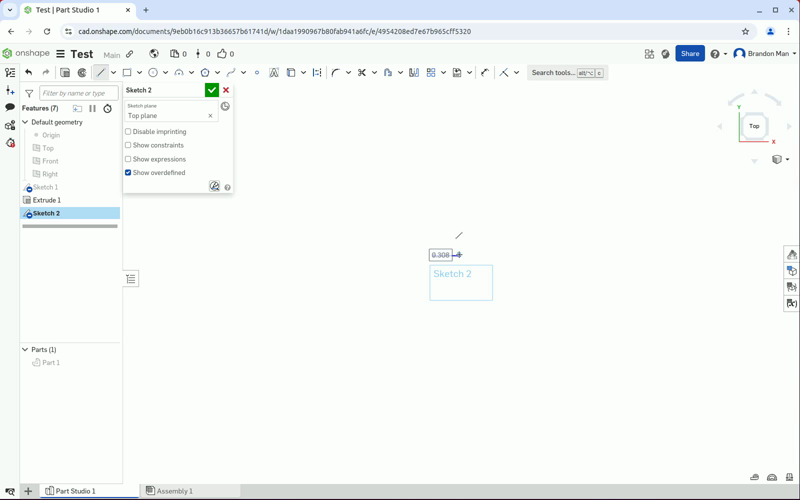
key_up(shift)
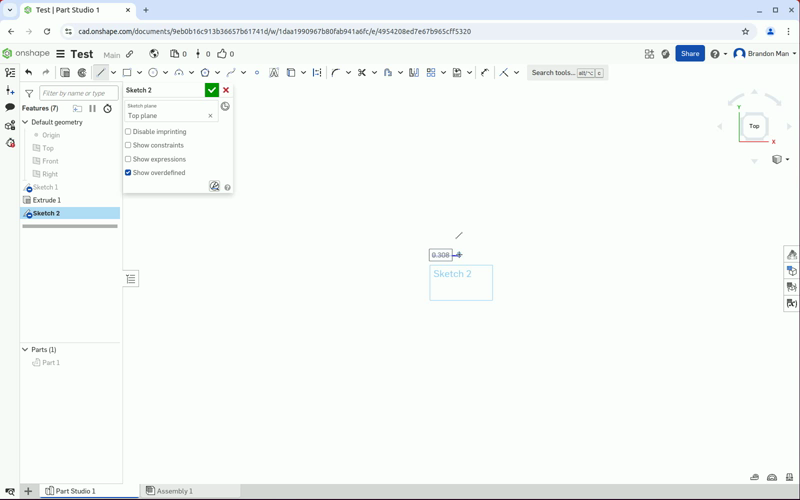
key_down(shift)
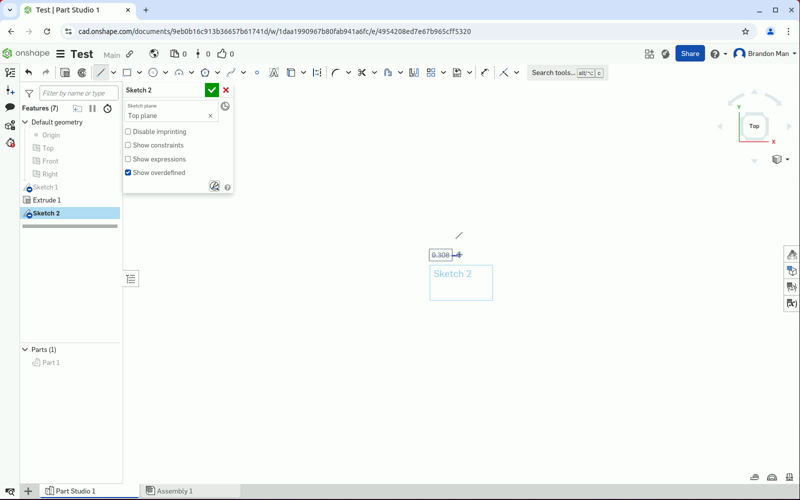
mouse_move(489, 254)
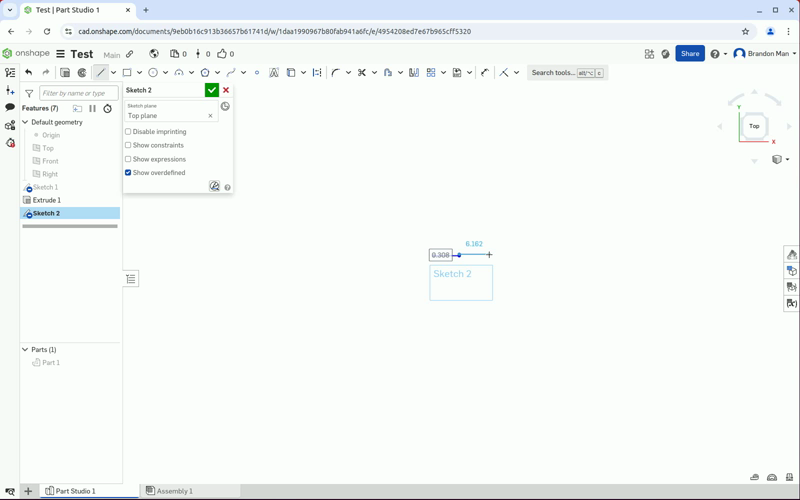
mouse_move(433, 254)
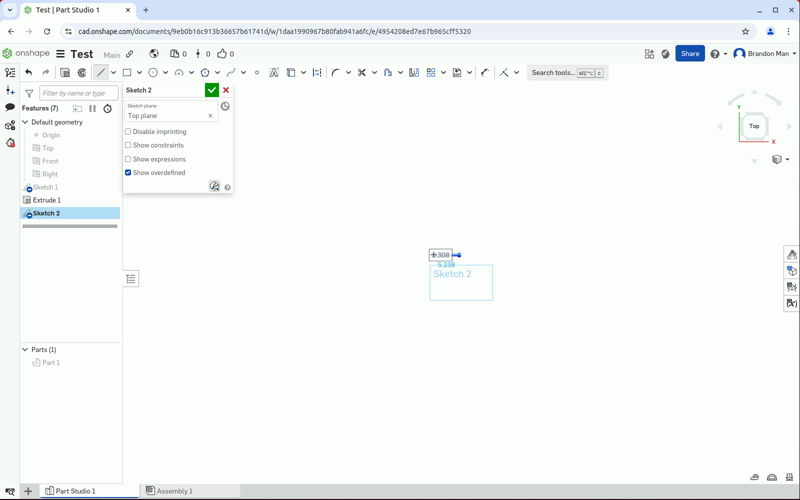
scroll(6)
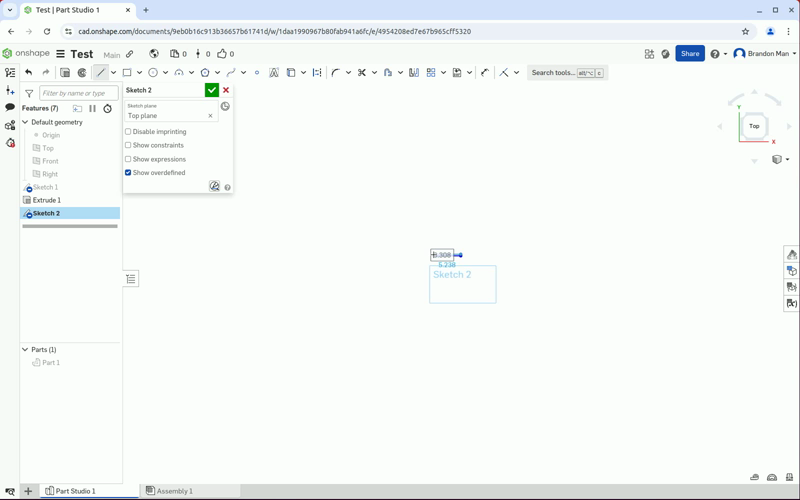
scroll(6)
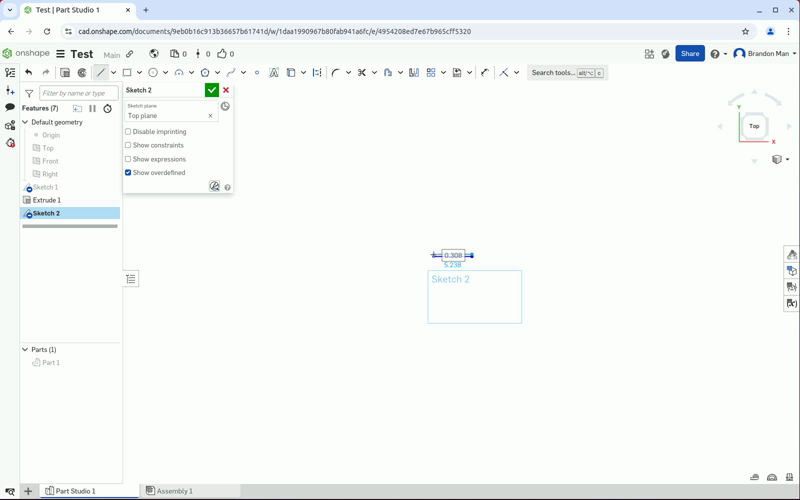
scroll(6)
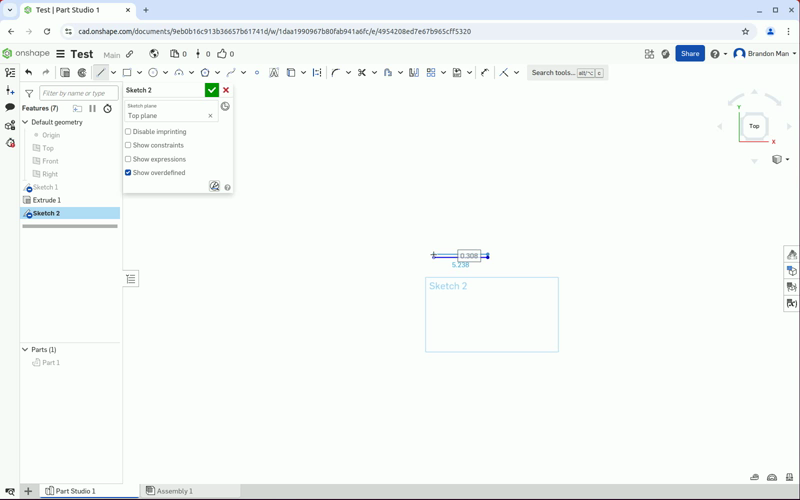
scroll(6)
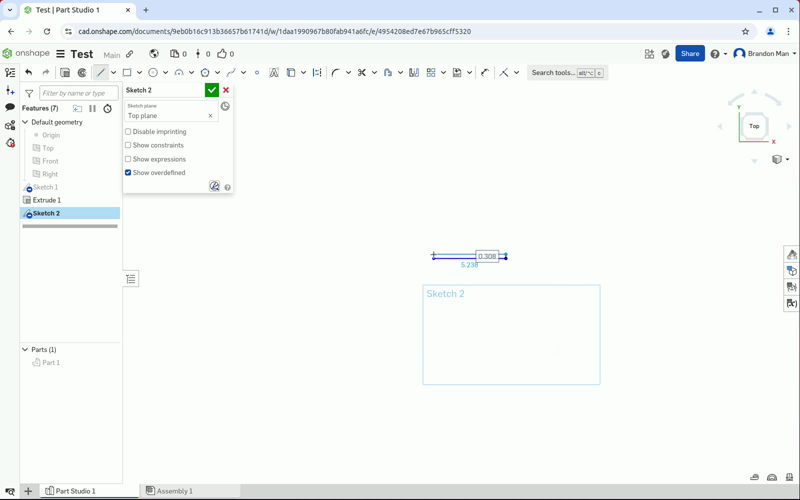
scroll(6)
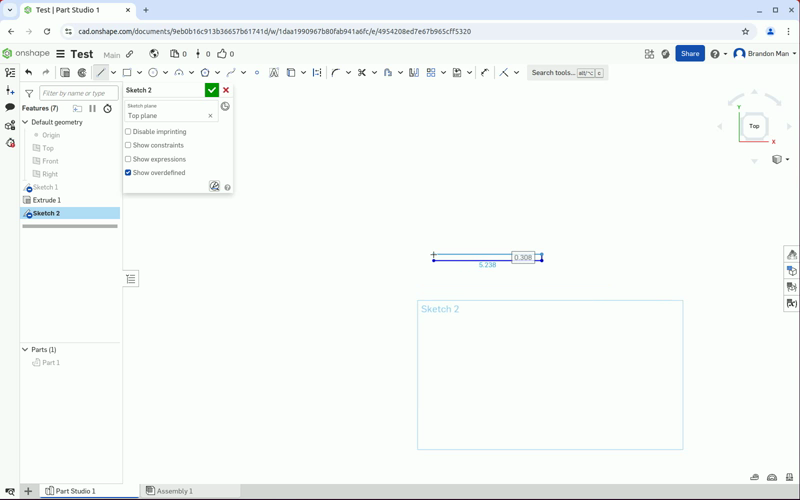
scroll(6)
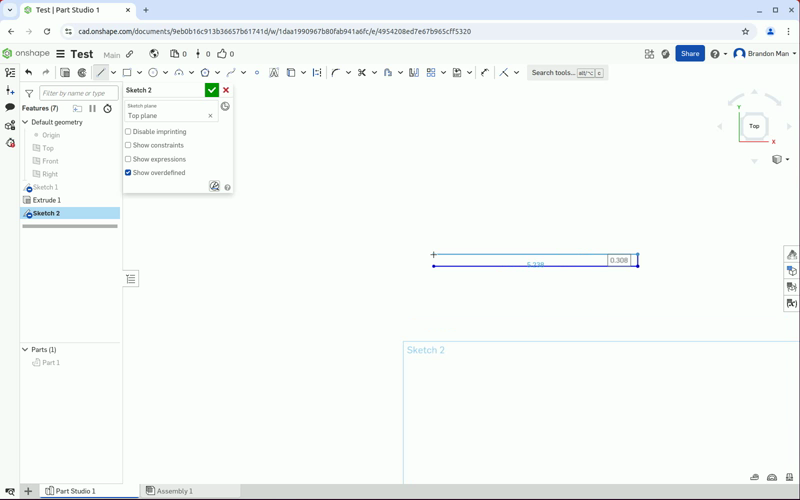
scroll(6)
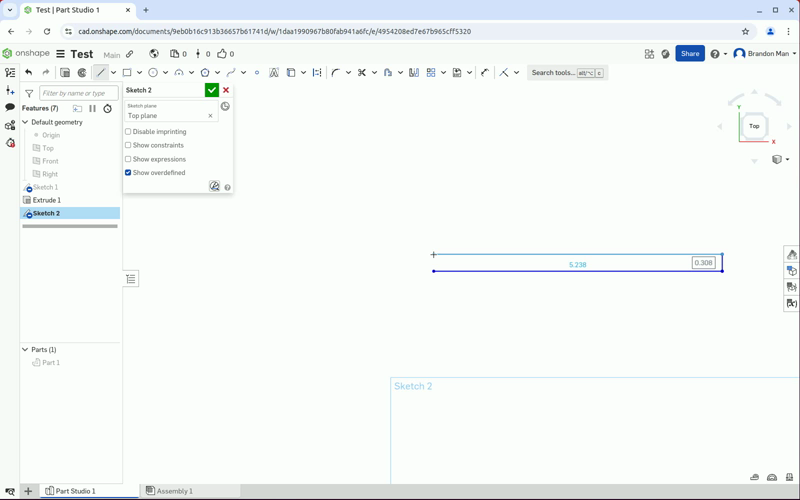
click(433, 254)
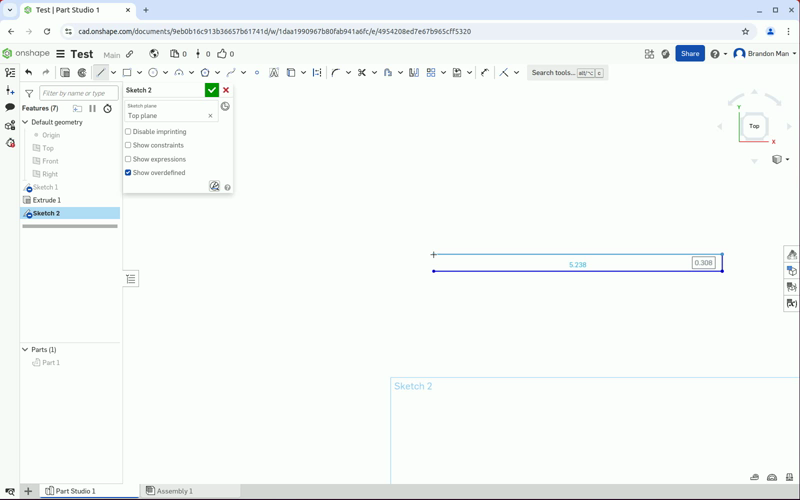
scroll(-6)
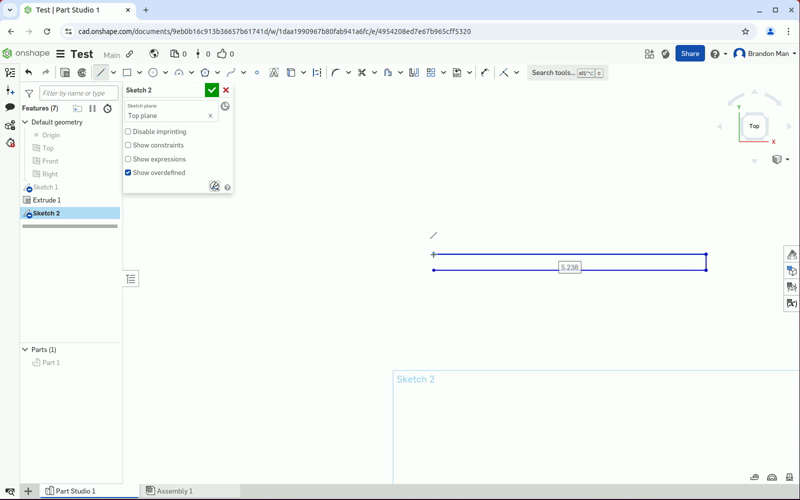
scroll(-6)
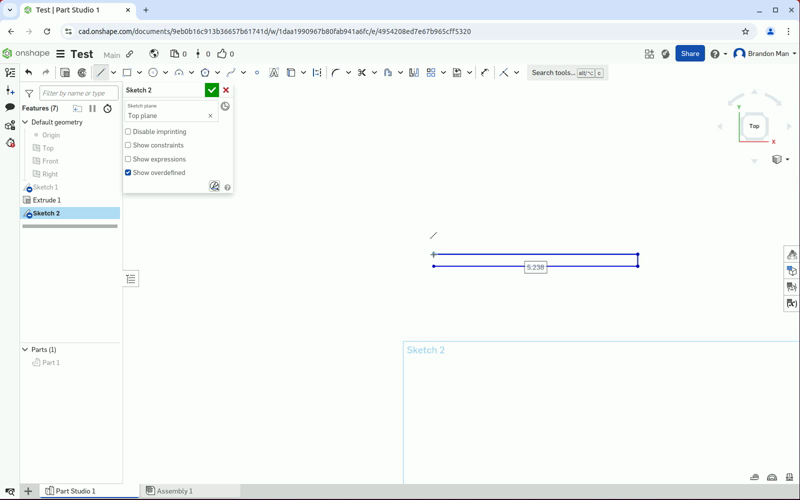
scroll(-6)
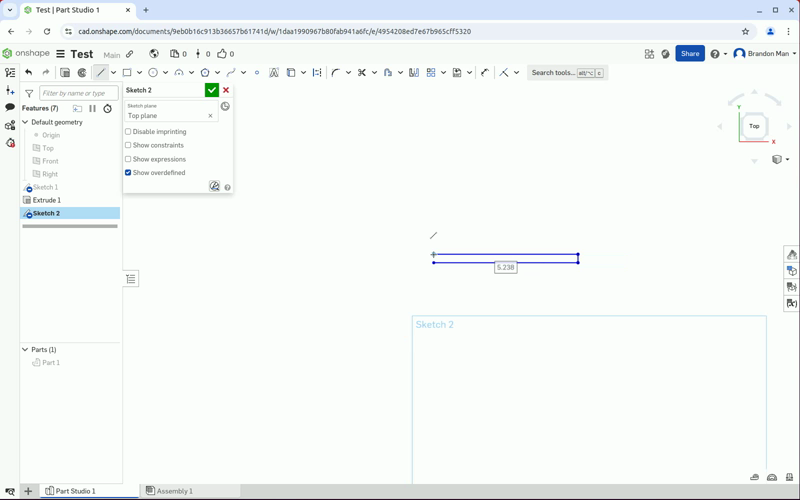
scroll(-6)
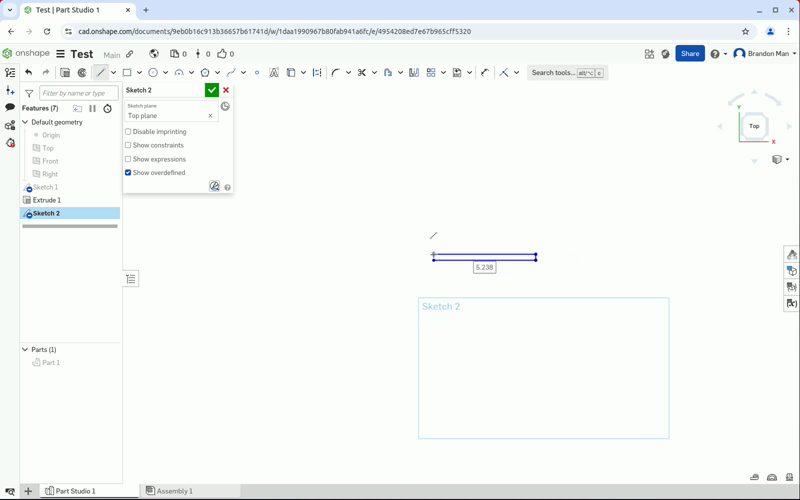
scroll(-6)
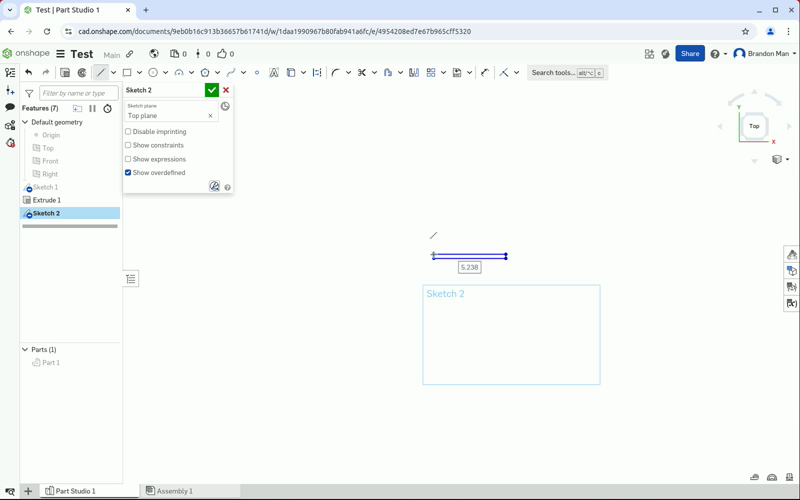
scroll(-6)
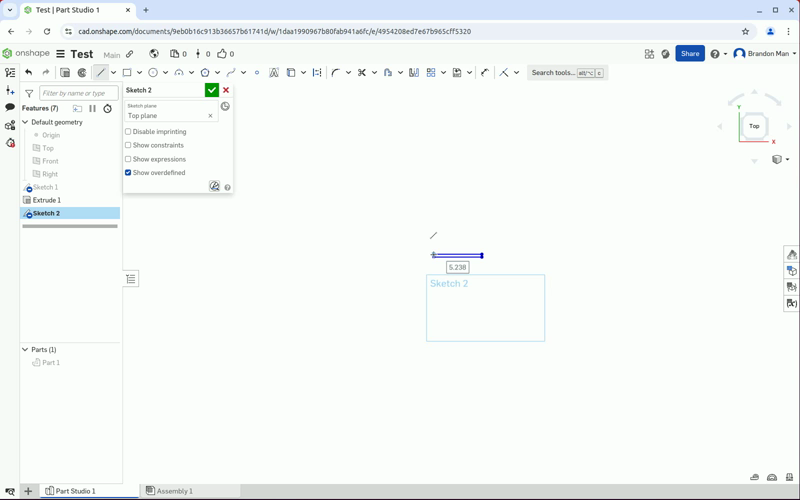
scroll(-6)
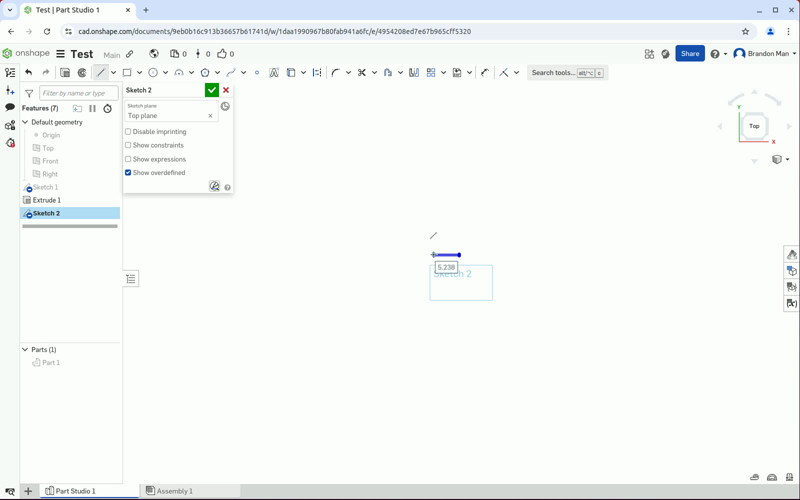
key_up(shift)
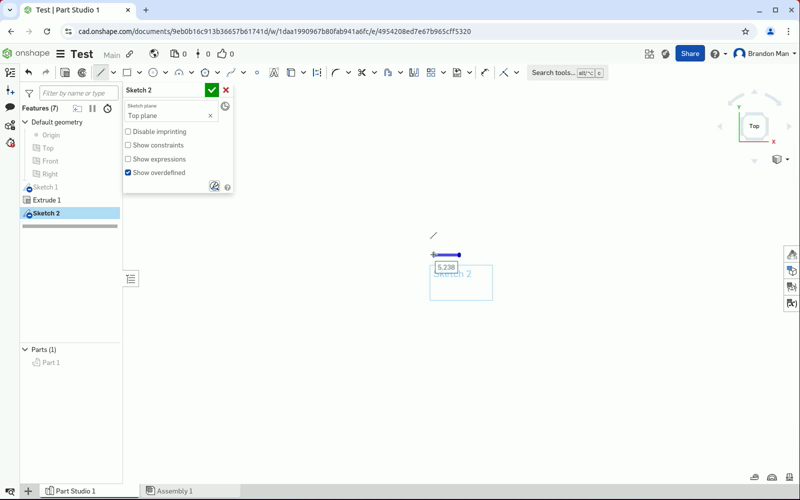
mouse_move(463, 254)
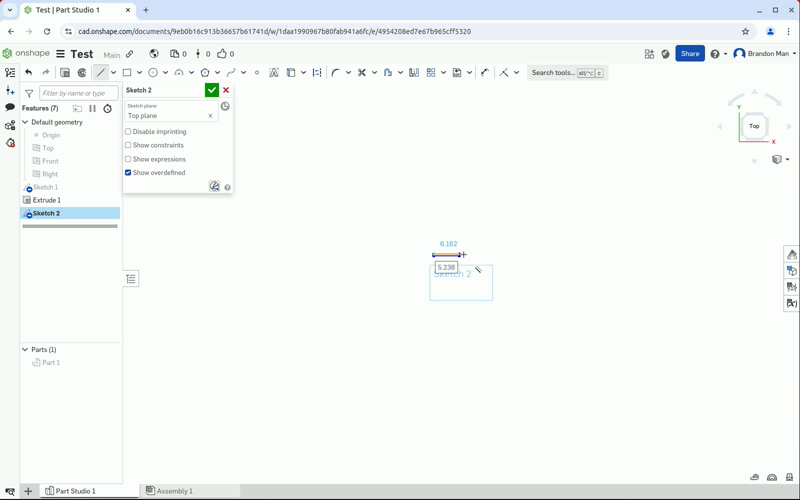
key_down(shift)
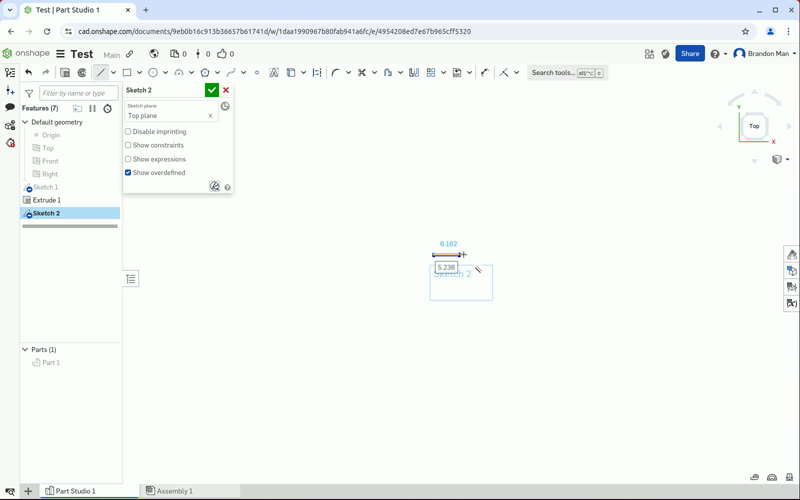
mouse_move(433, 255)
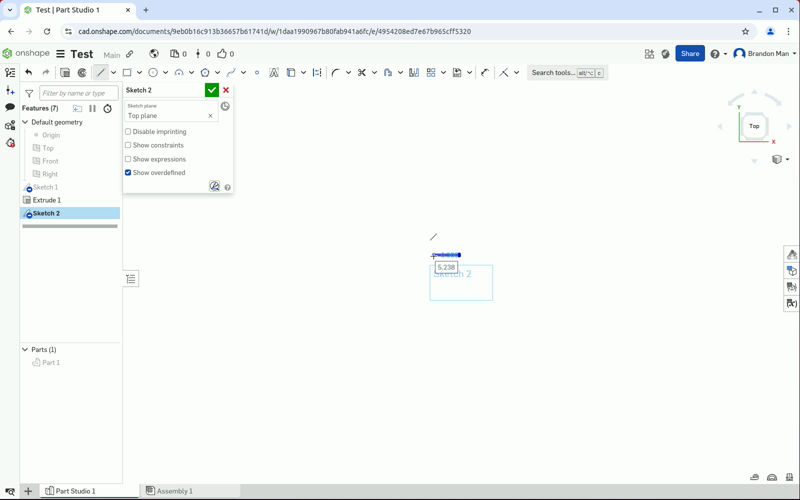
scroll(6)
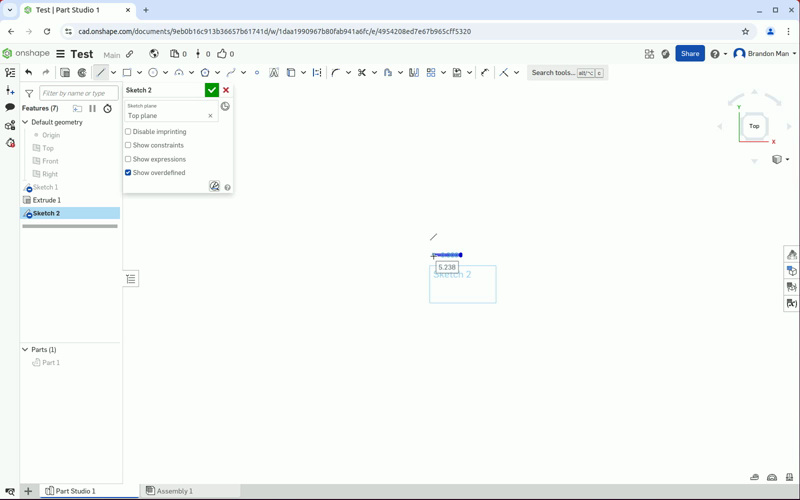
scroll(6)
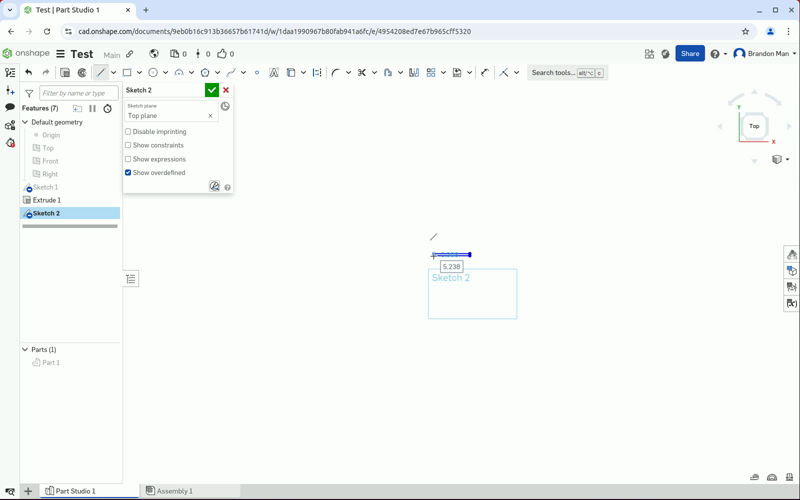
scroll(6)
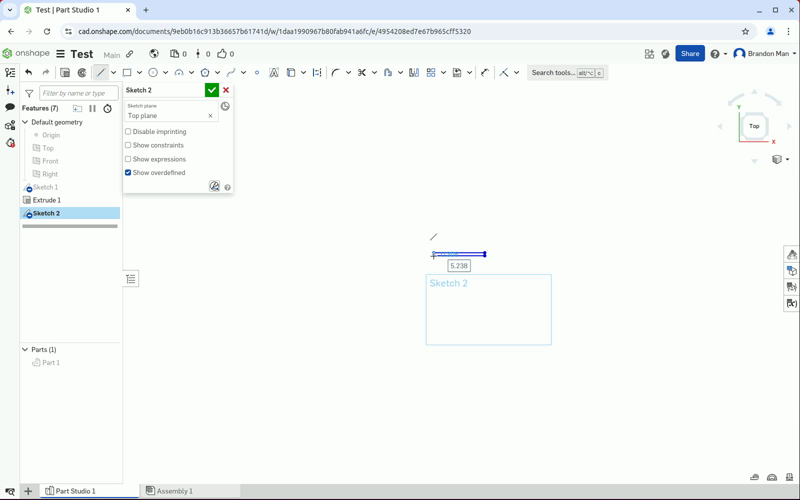
scroll(6)
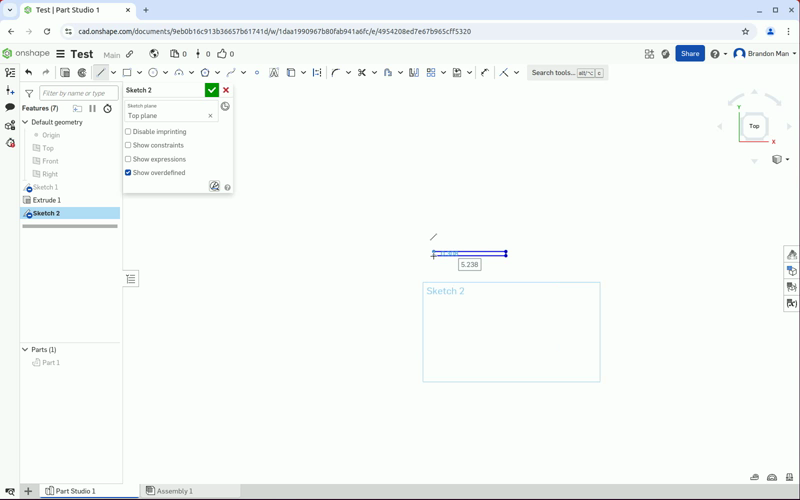
scroll(6)
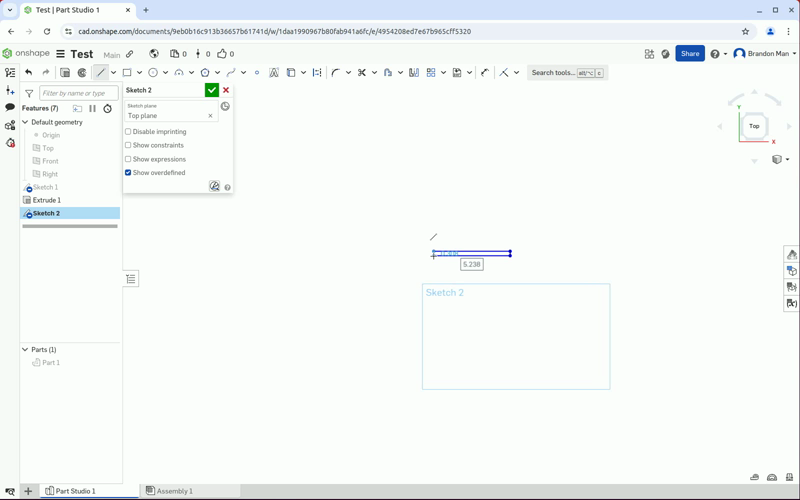
scroll(6)
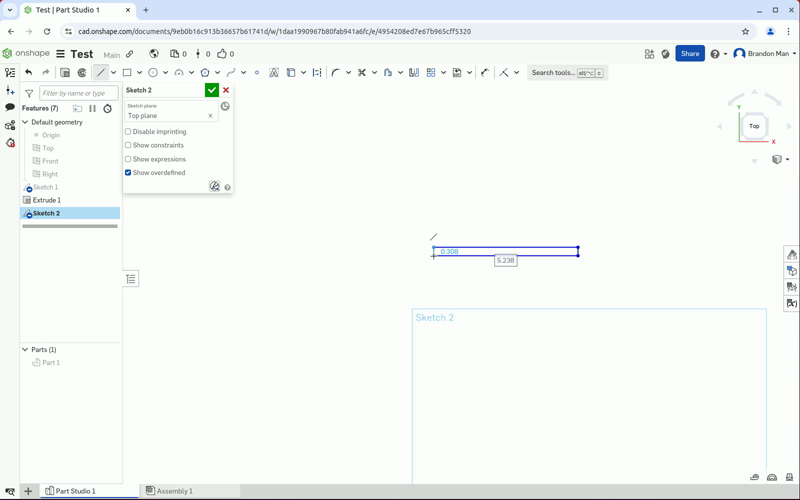
scroll(6)
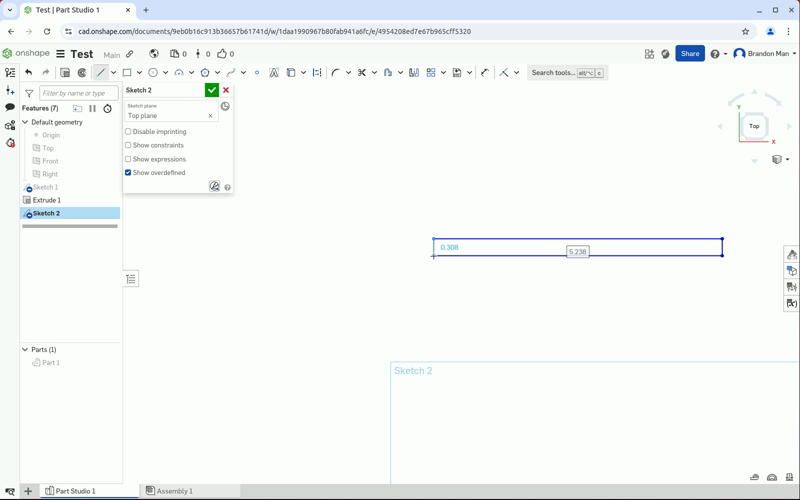
key_up(shift)
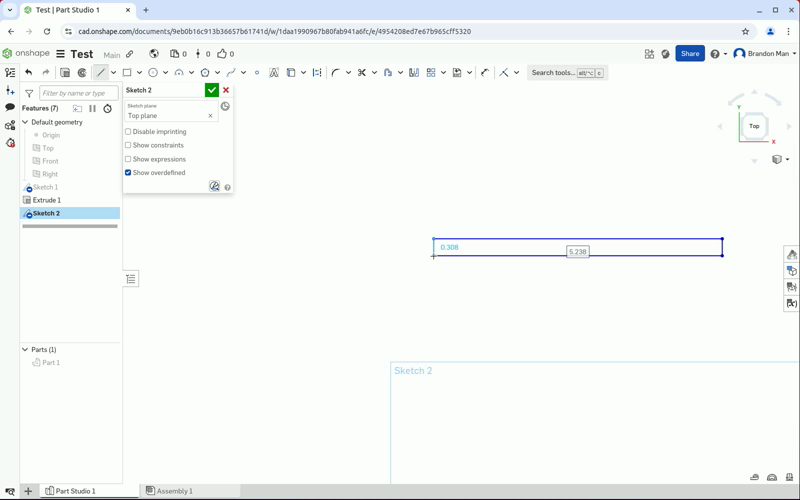
click(433, 255)
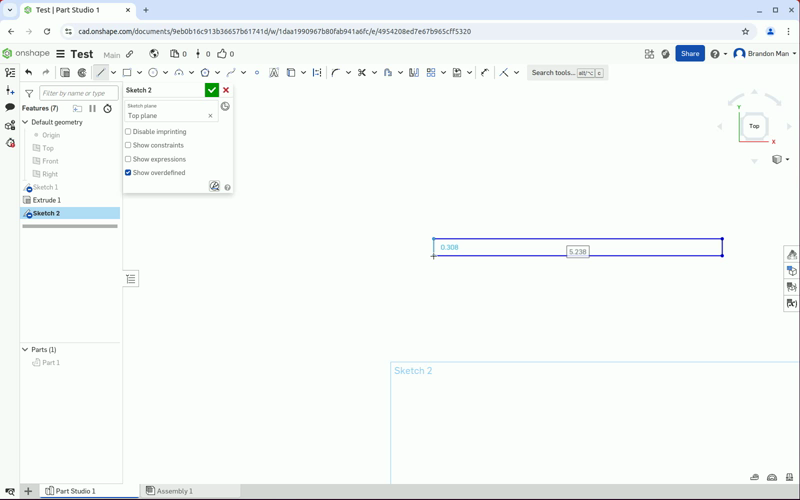
scroll(-6)
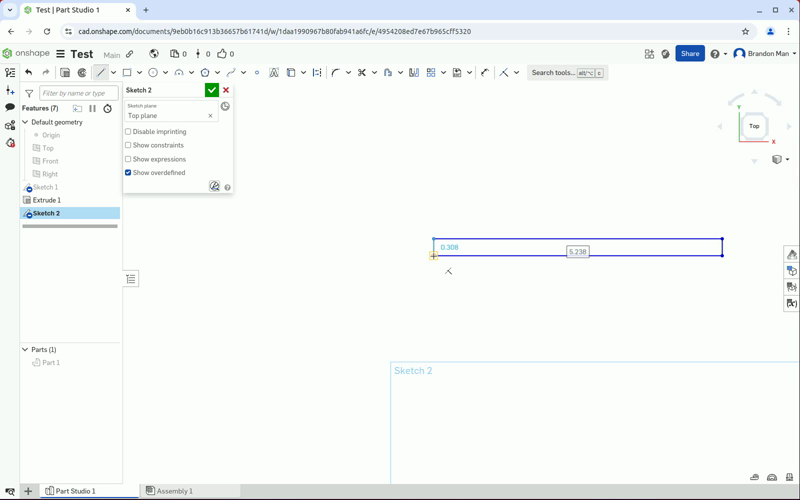
scroll(-6)
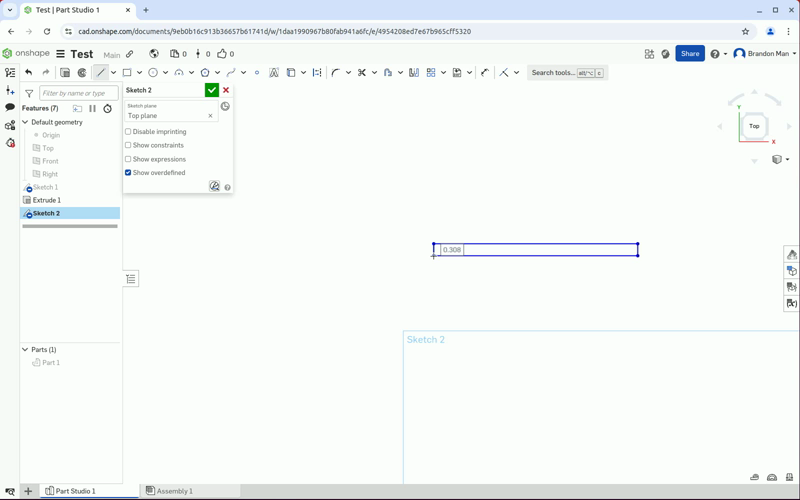
scroll(-6)
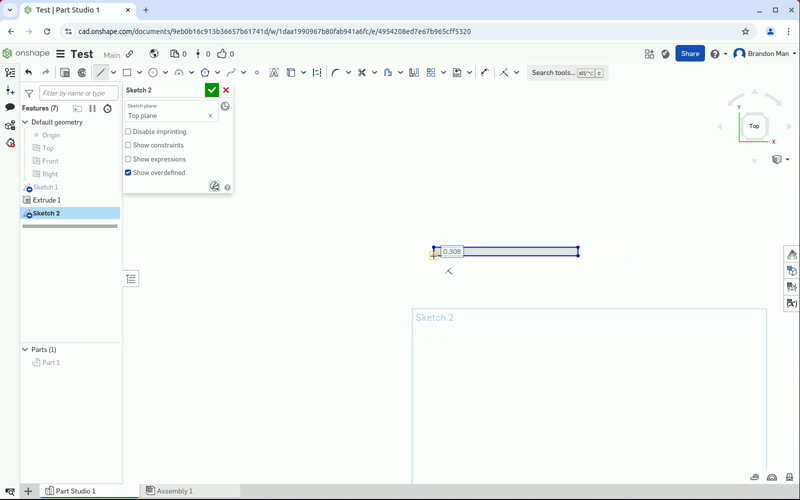
scroll(-6)
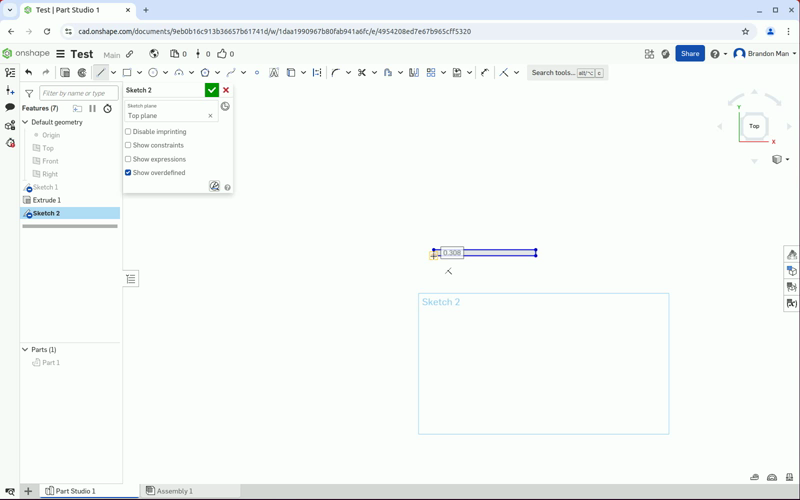
scroll(-6)
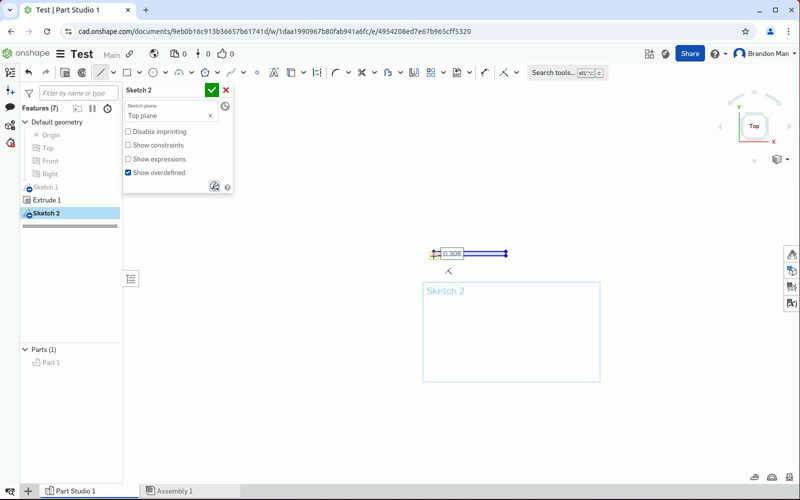
scroll(-6)
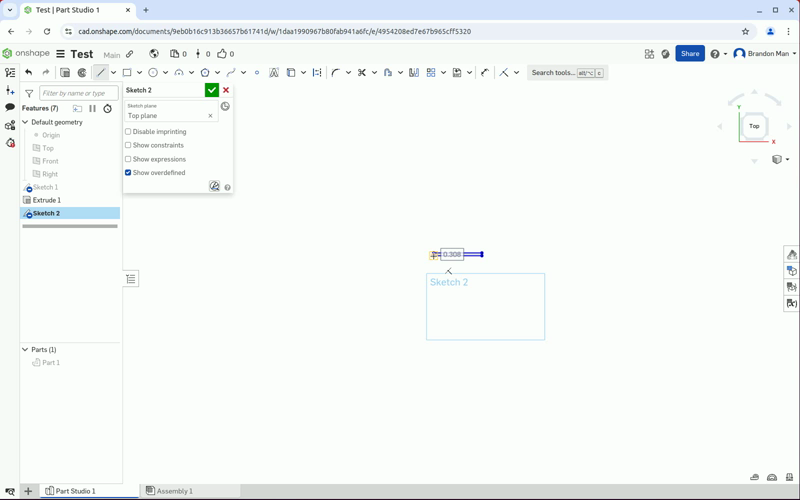
scroll(-6)
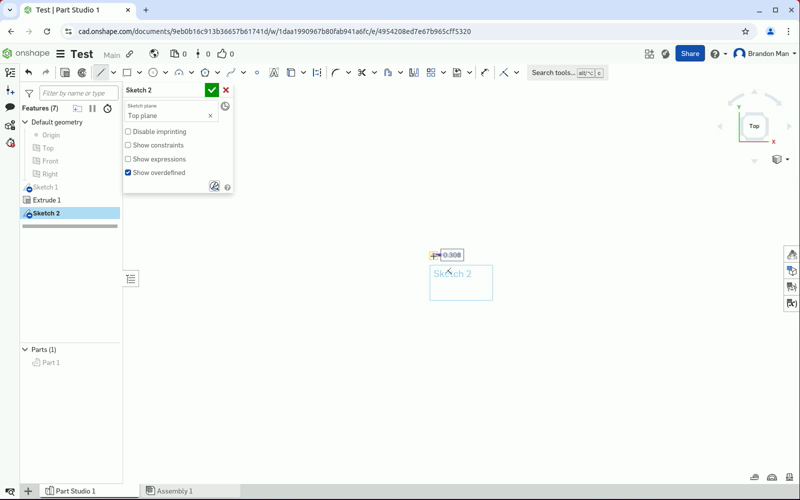
key(esc)
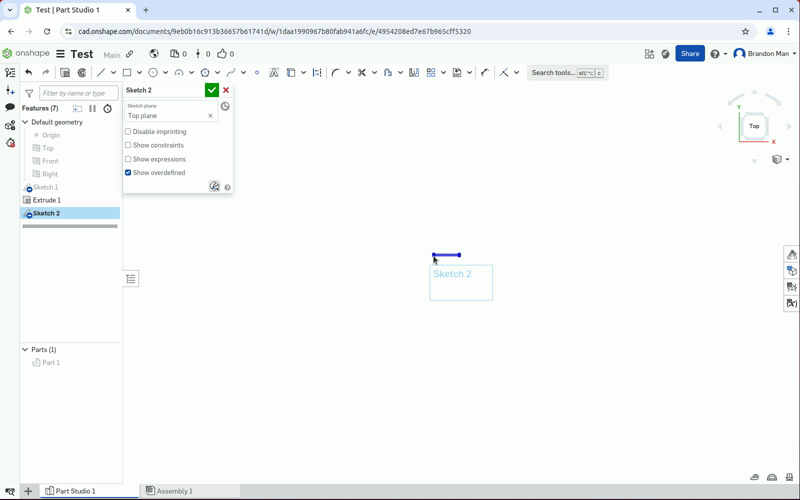
mouse_move(451, 255)
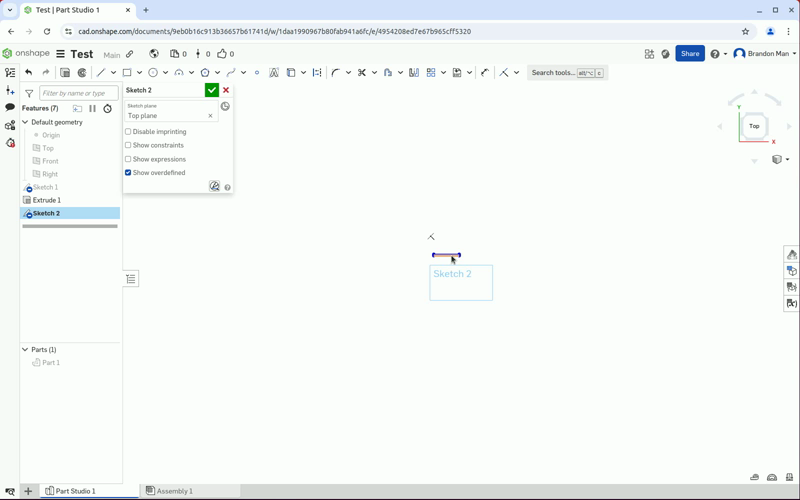
scroll(6)
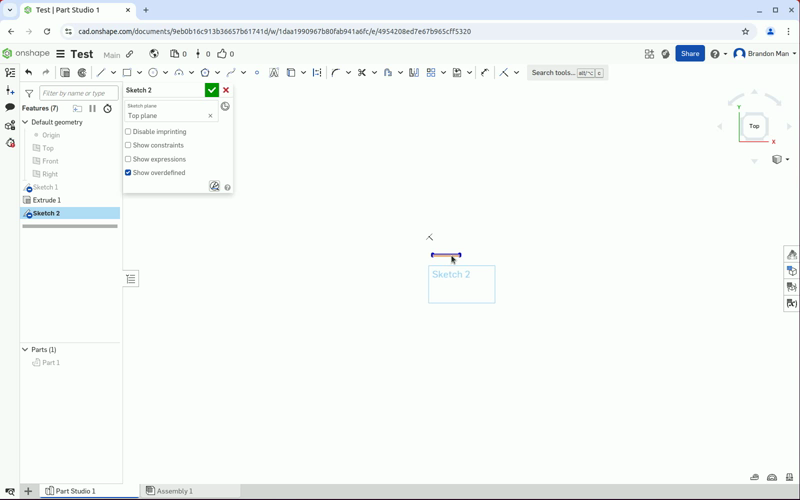
scroll(6)
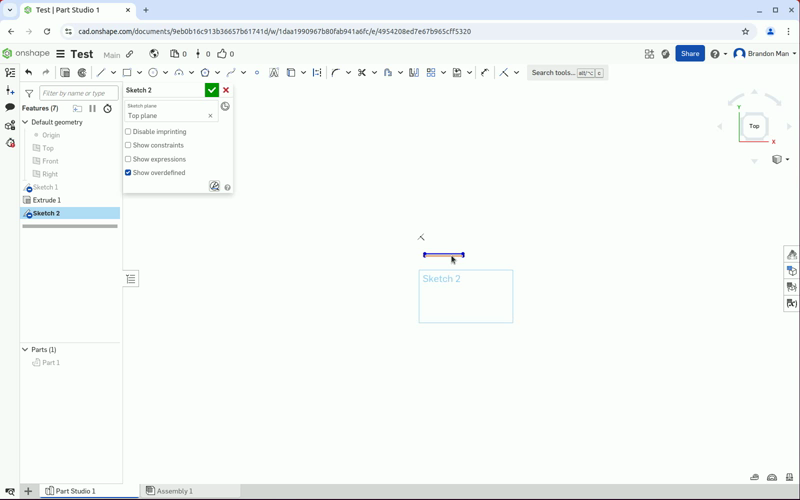
scroll(6)
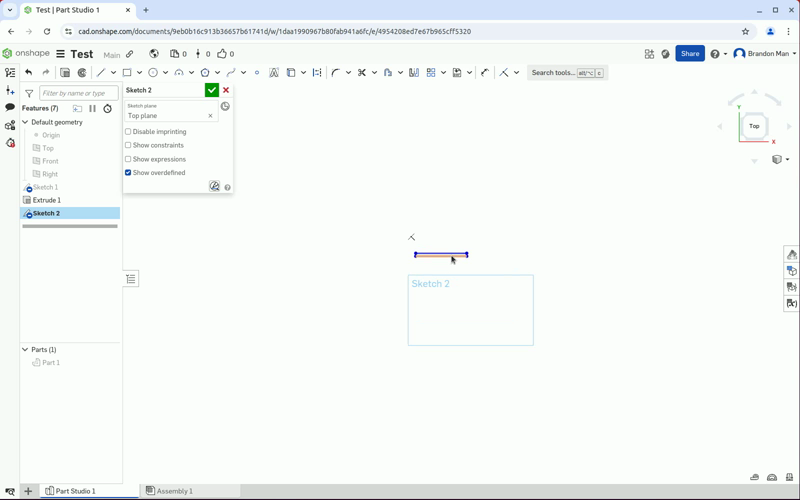
scroll(6)
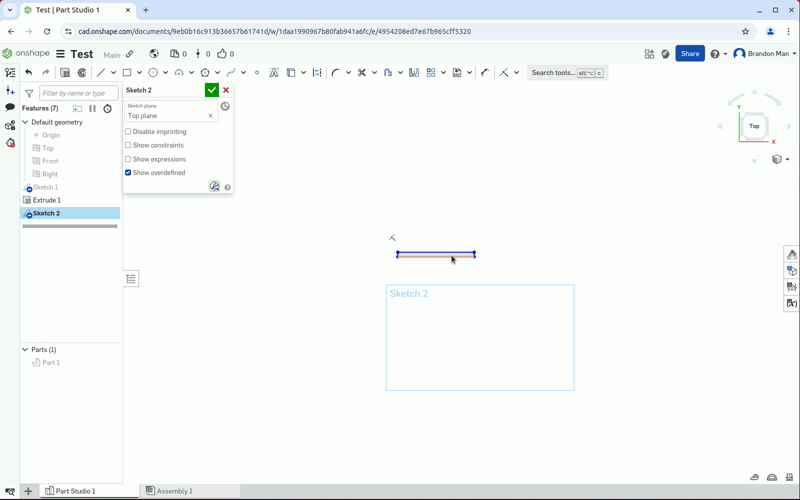
scroll(6)
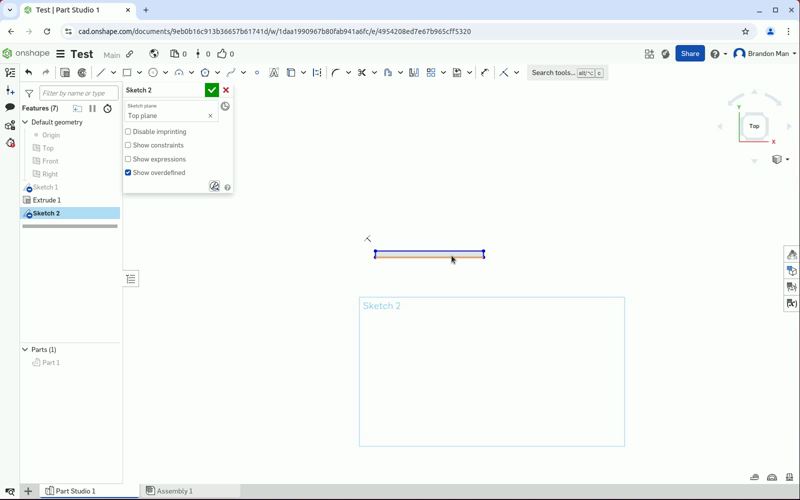
scroll(6)
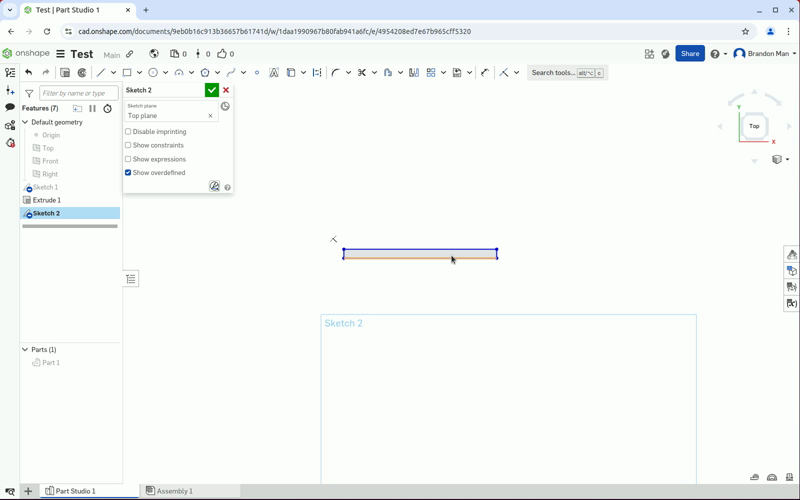
scroll(6)
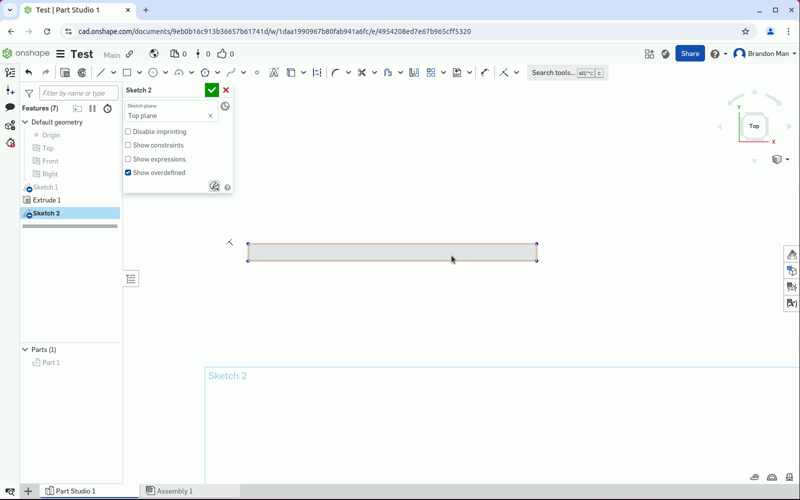
click(451, 255)
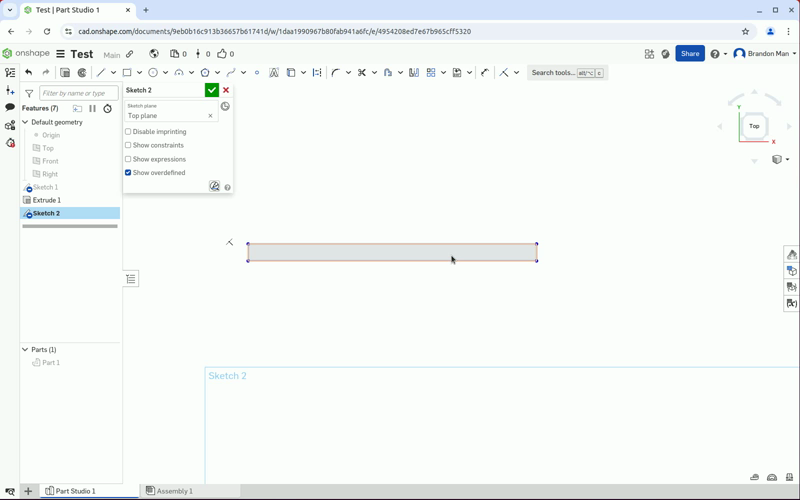
scroll(-6)
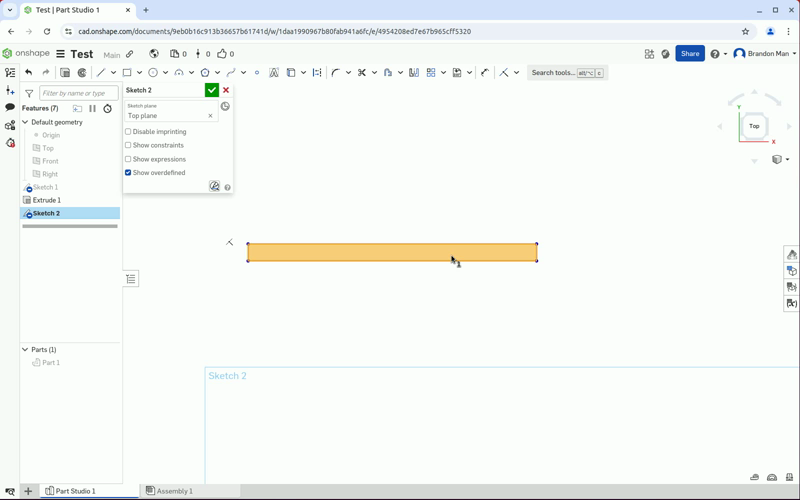
scroll(-6)
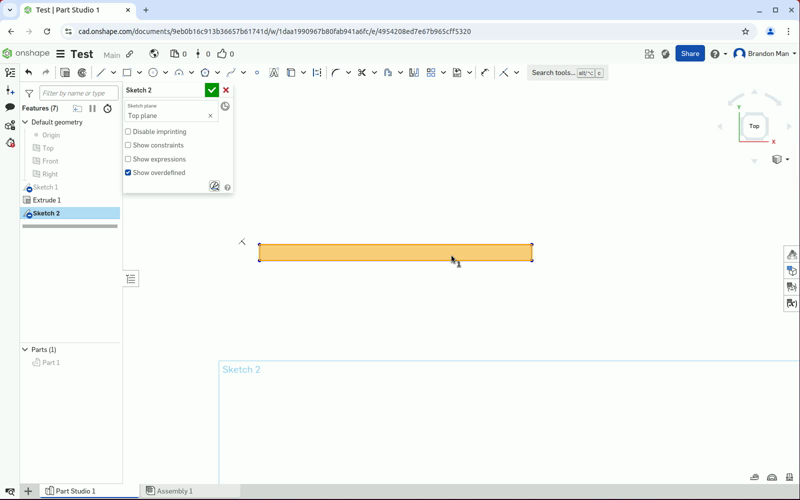
scroll(-6)
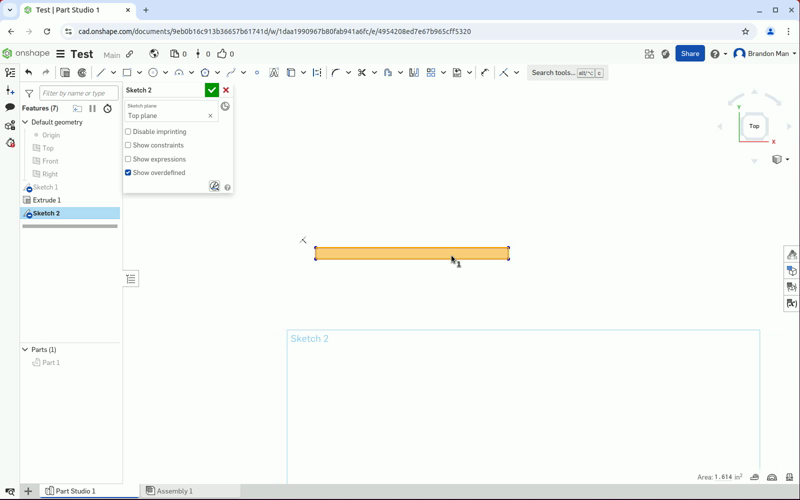
scroll(-6)
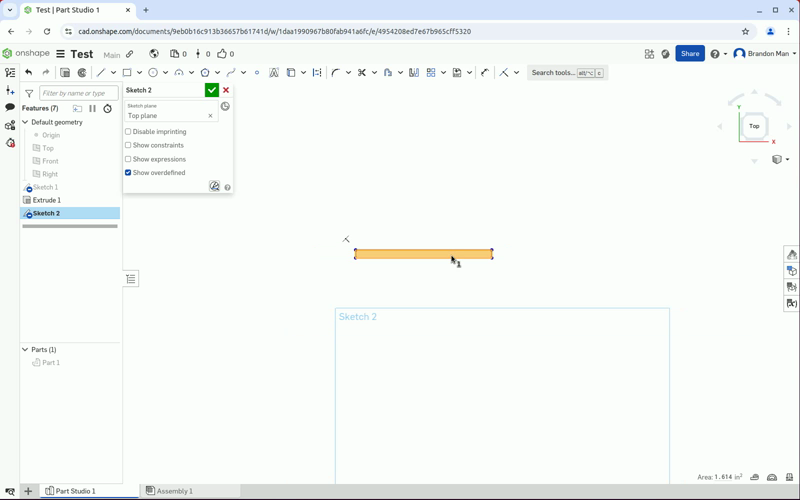
scroll(-6)
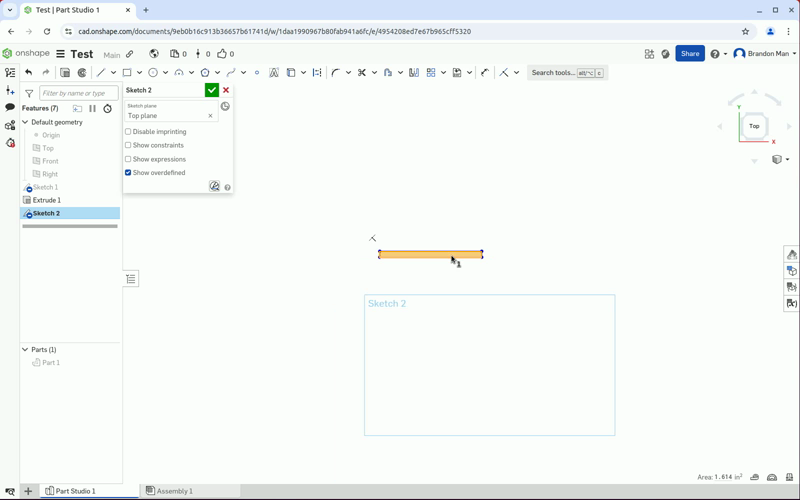
scroll(-6)
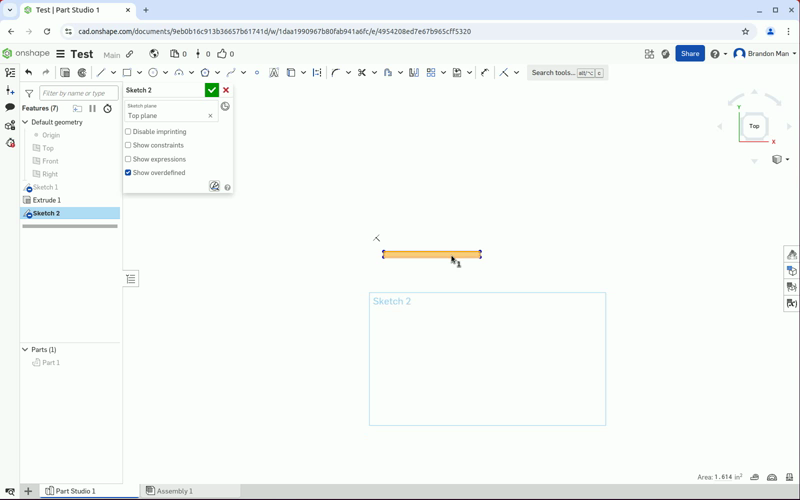
scroll(-6)
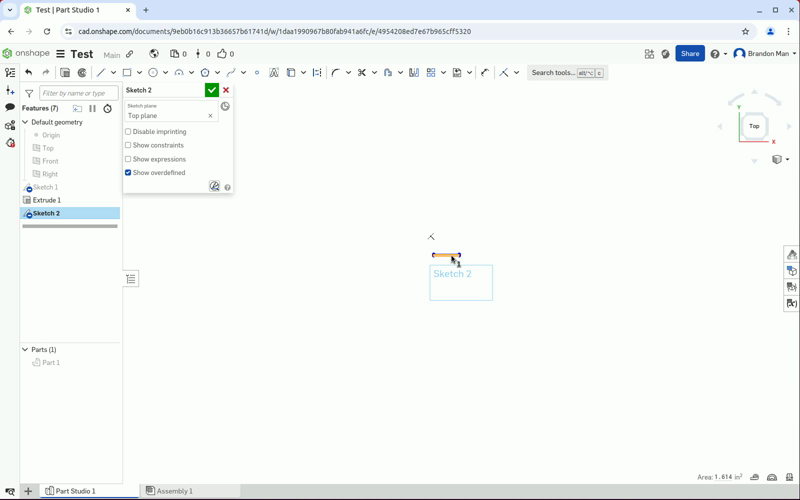
mouse_move(73, 352)
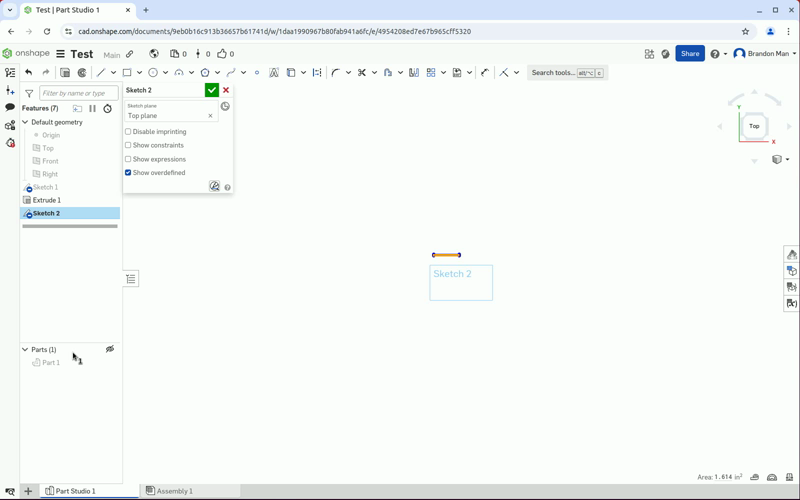
key(shift+y)
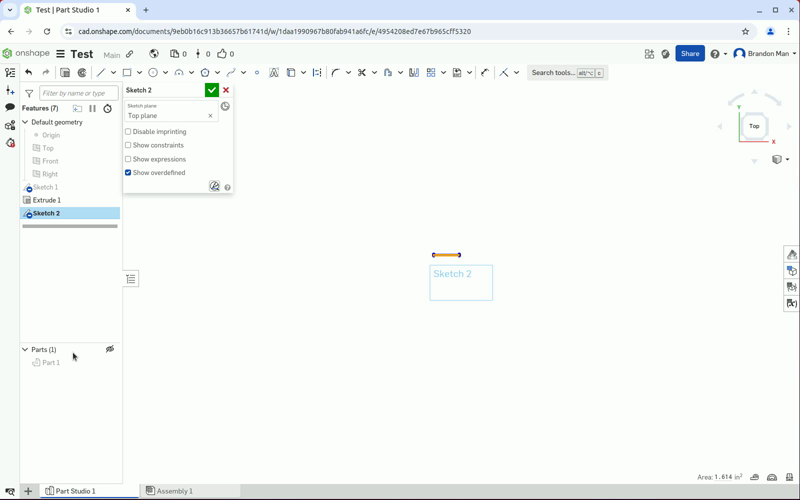
key(shift+e)
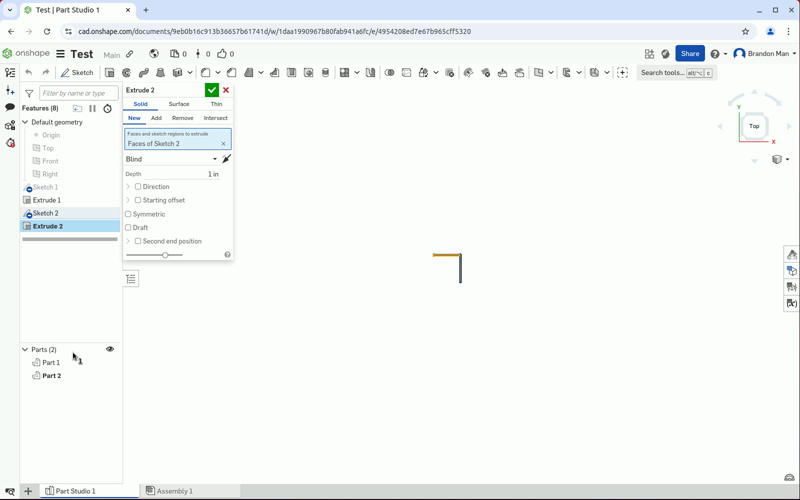
mouse_move(143, 106)
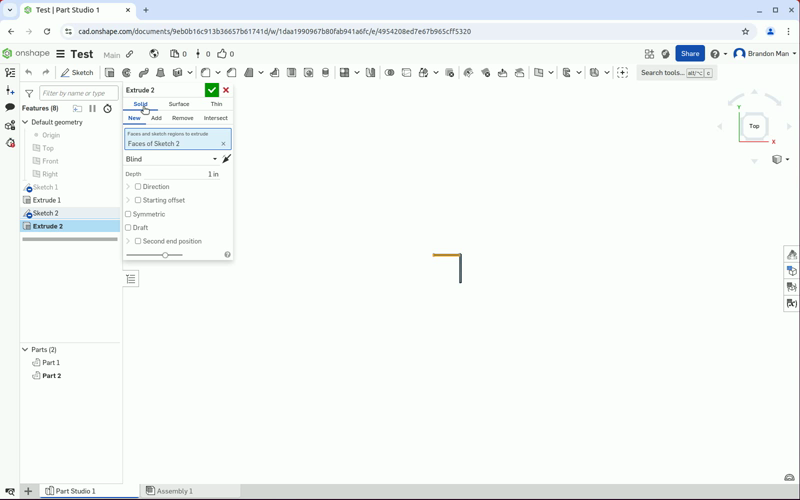
click(143, 106)
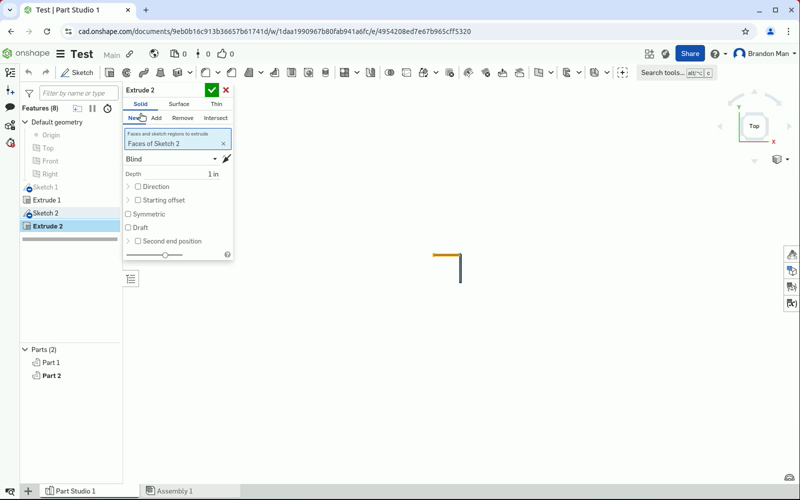
mouse_move(137, 120)
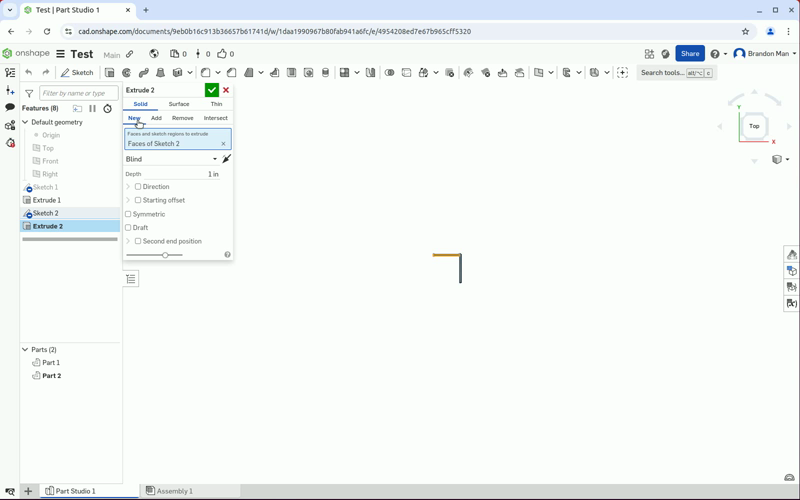
click(137, 120)
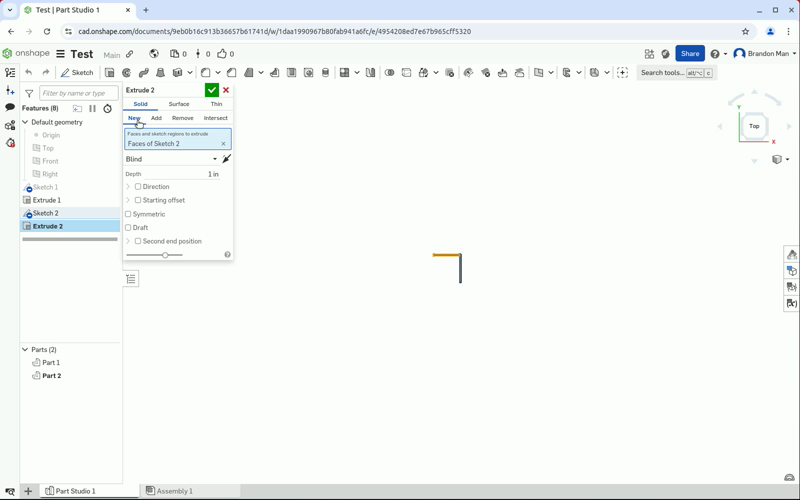
key(tab, 4)
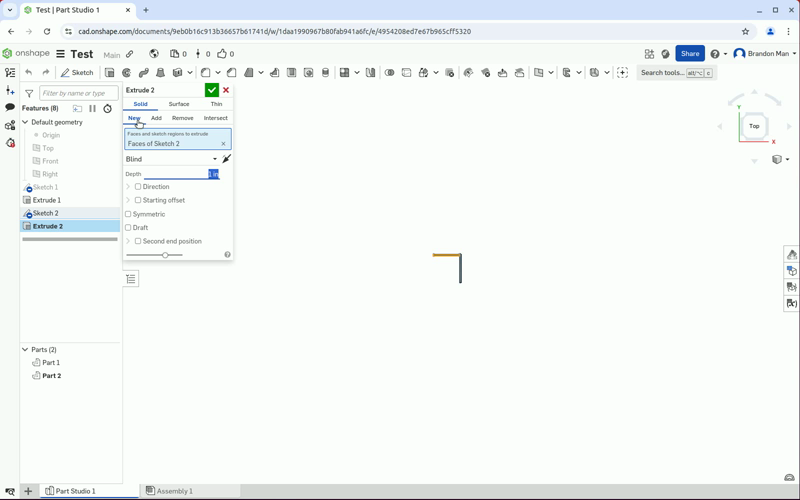
text(23.108)
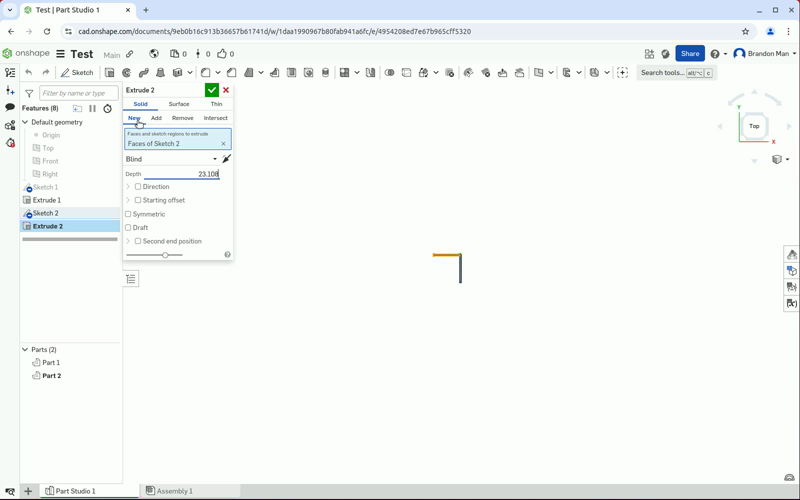
key(enter)
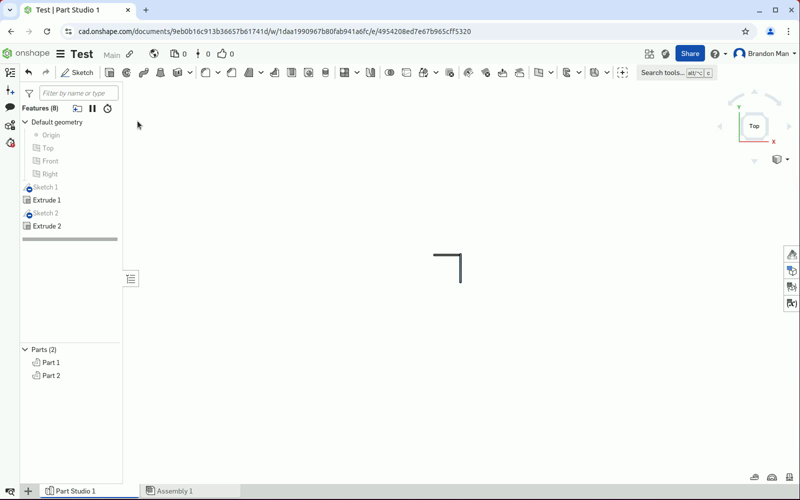
key(shift+h)
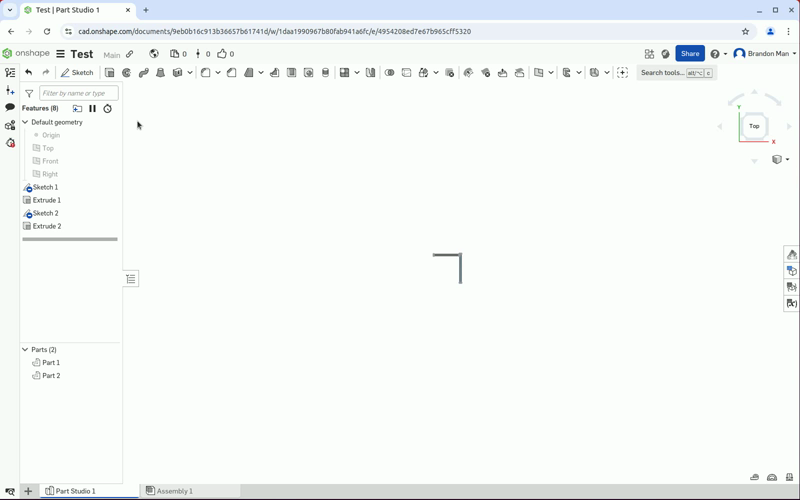
key(shift+h)
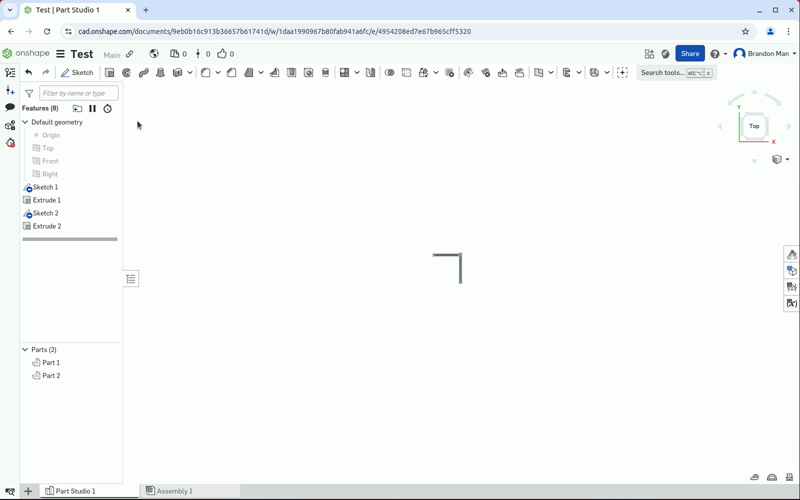
key(shift+7)
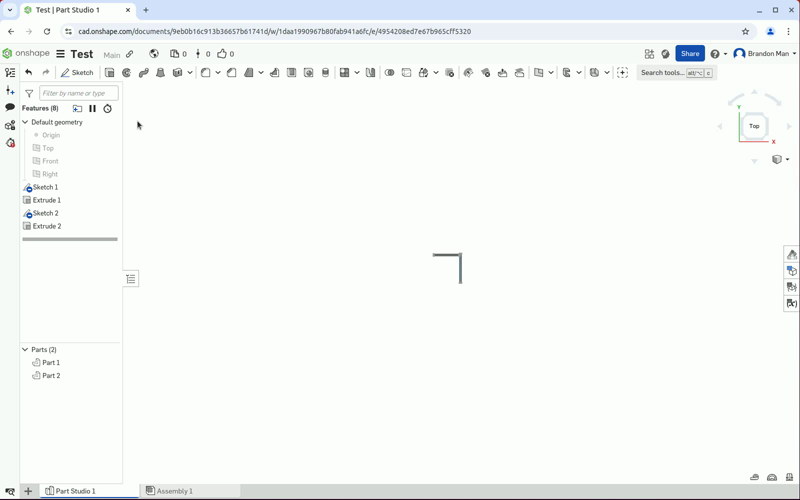
key(up, 3)
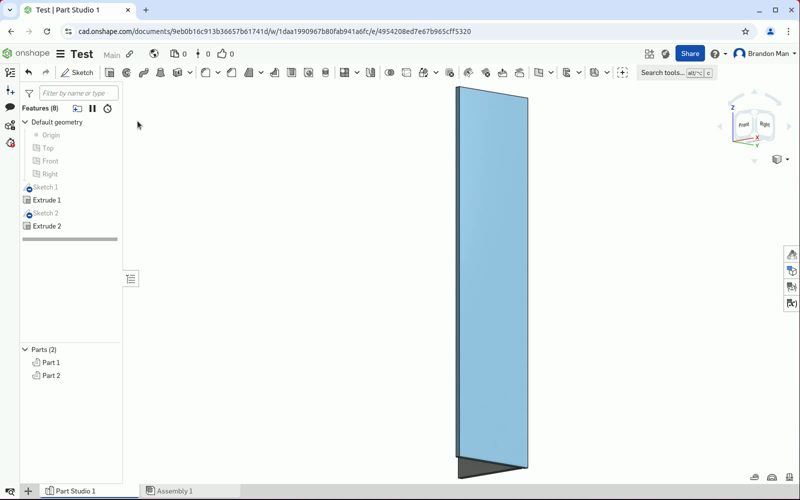
key(left, 3)
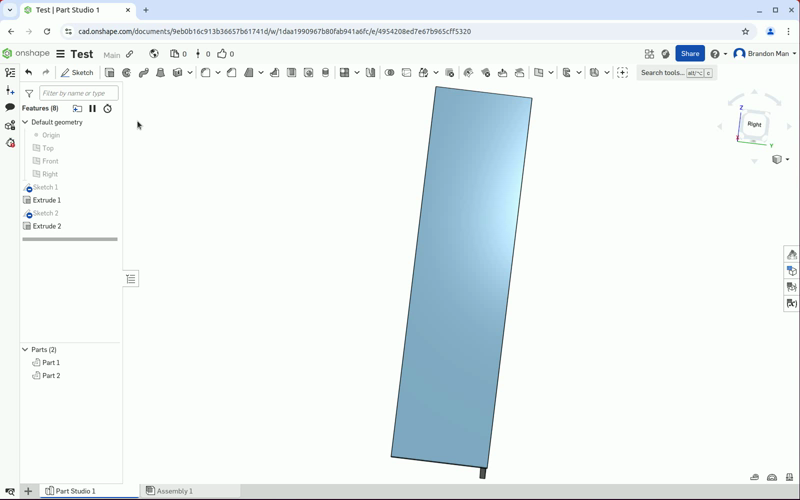
key(right, 3)
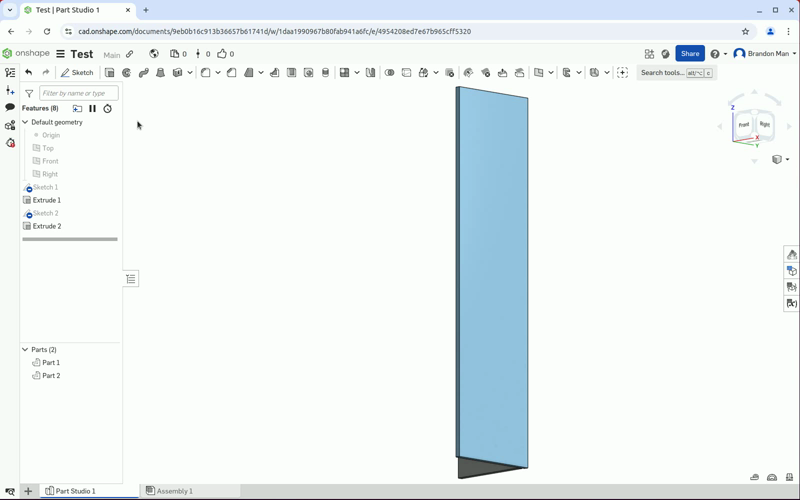
key(down, 3)
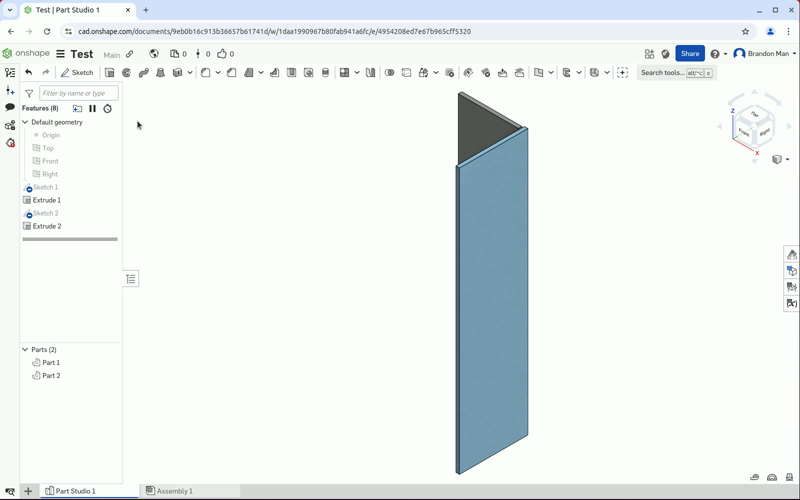
mouse_move(73, 189)
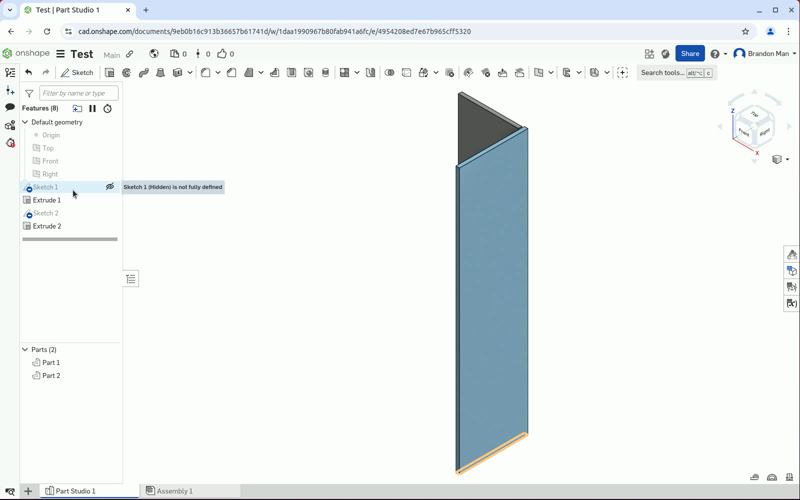
click(73, 189)